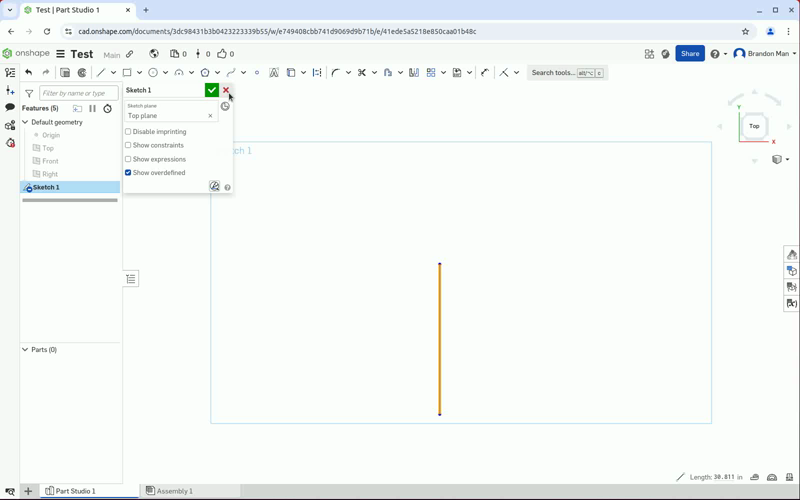
key(shift+h)
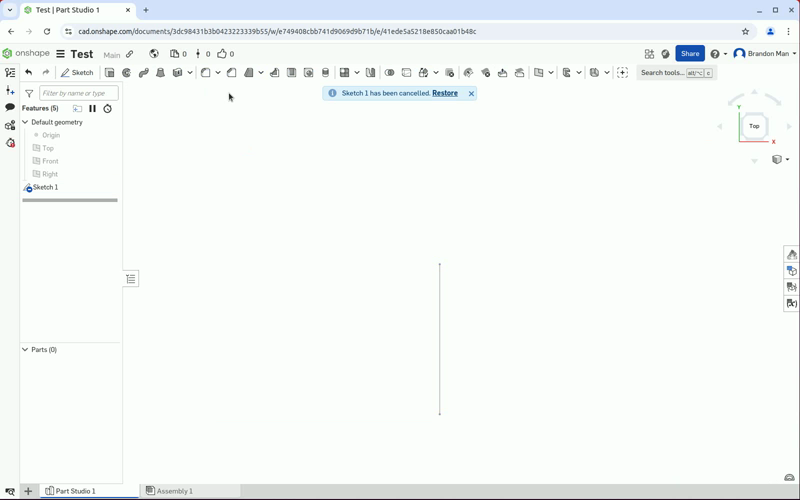
key(shift+s)
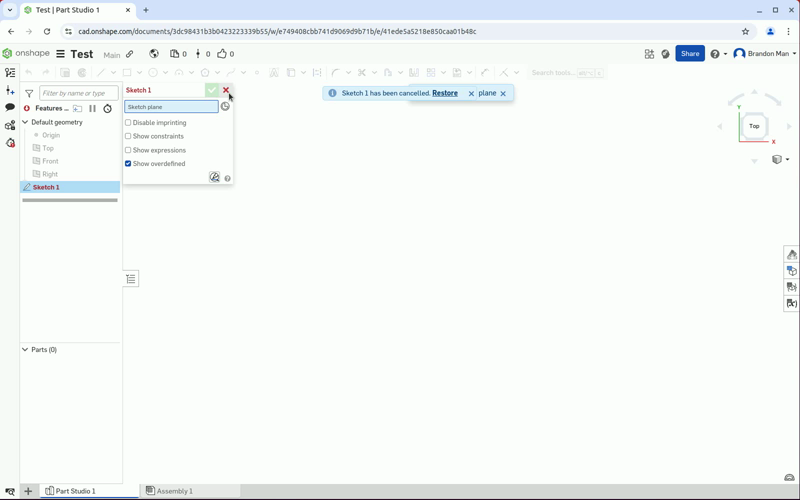
mouse_move(73, 150)
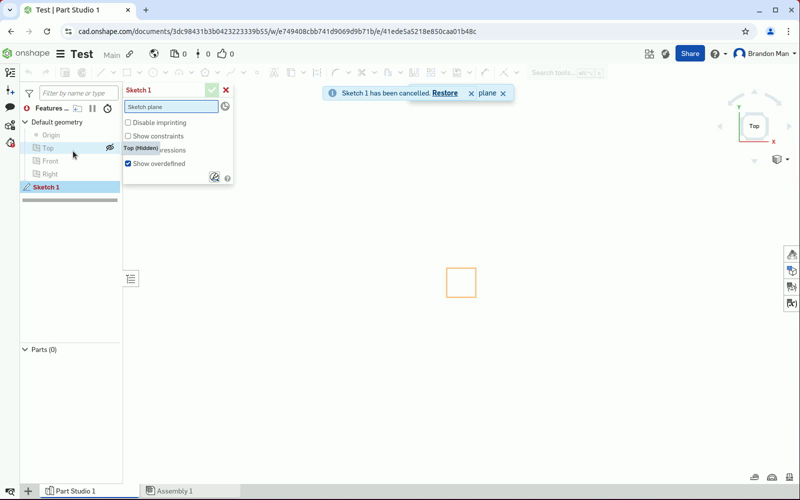
click(73, 150)
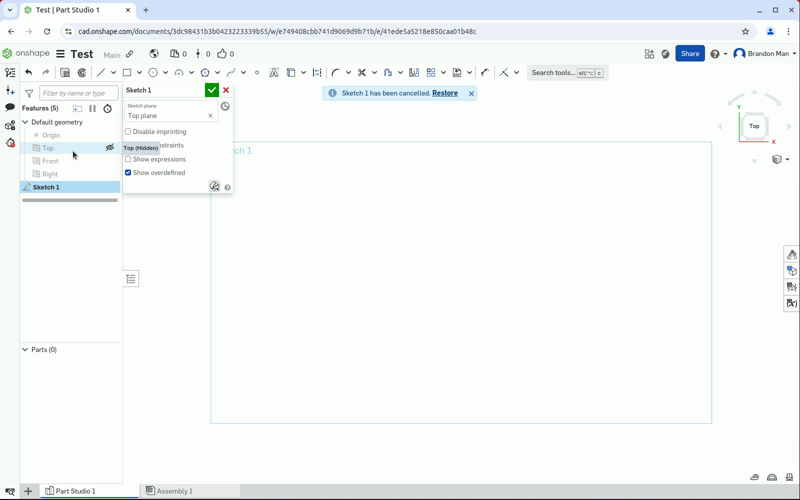
mouse_move(73, 352)
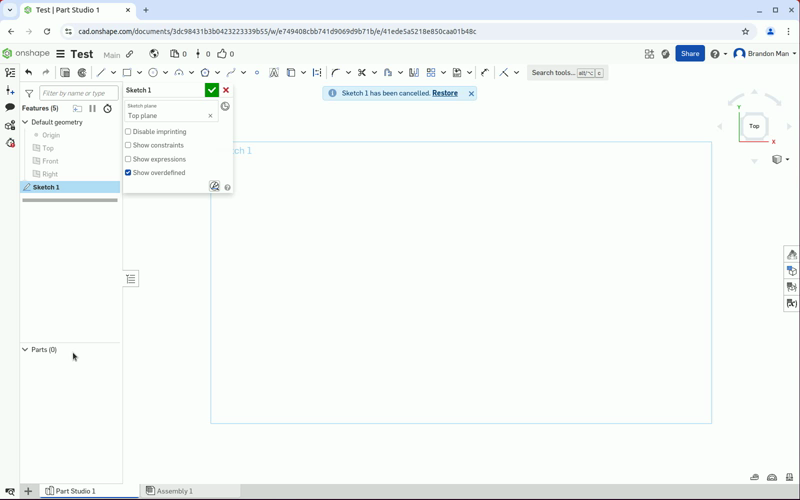
key(y)
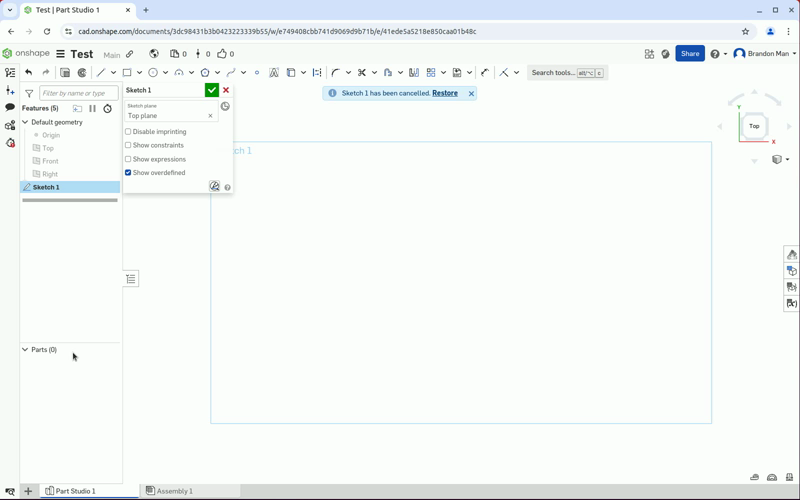
key(l)
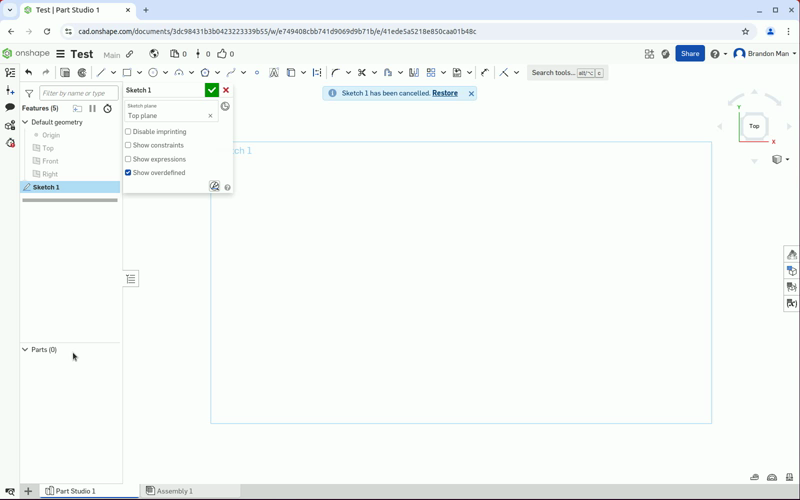
key_down(shift)
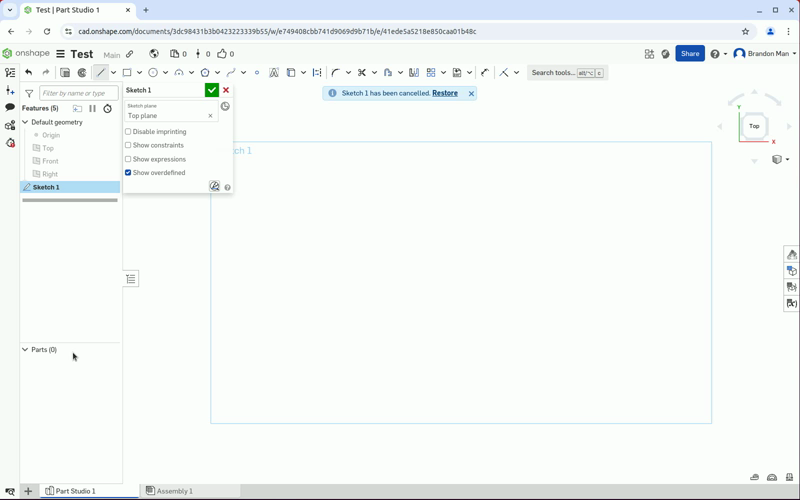
mouse_move(460, 282)
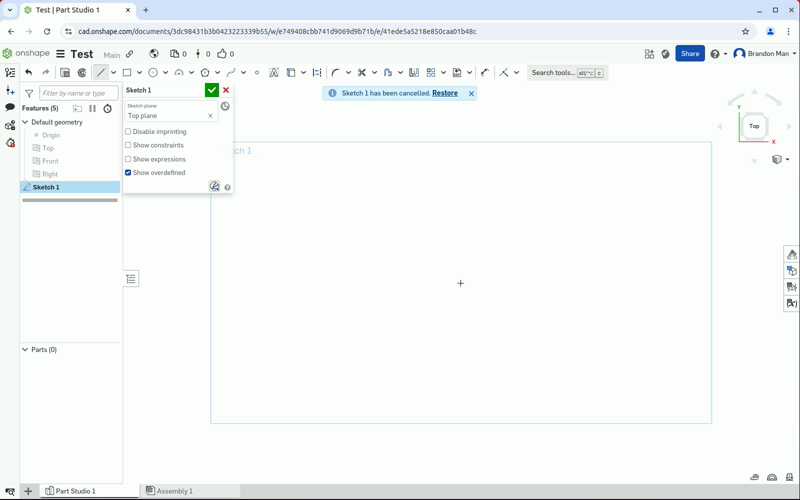
click(460, 282)
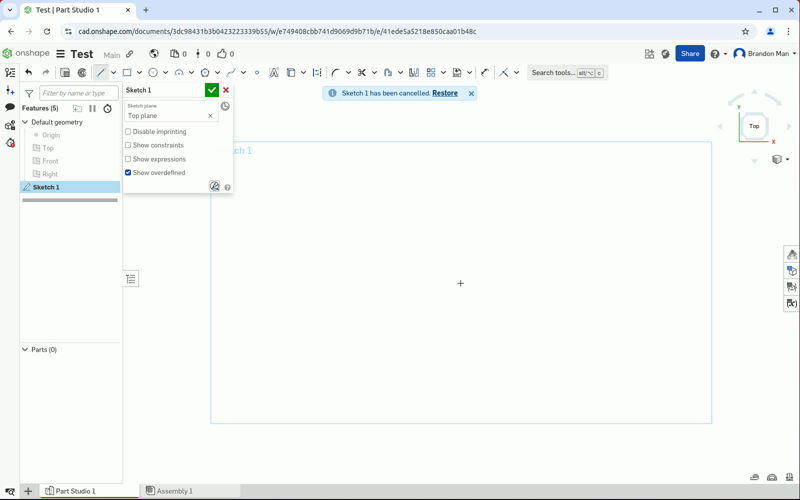
key_up(shift)
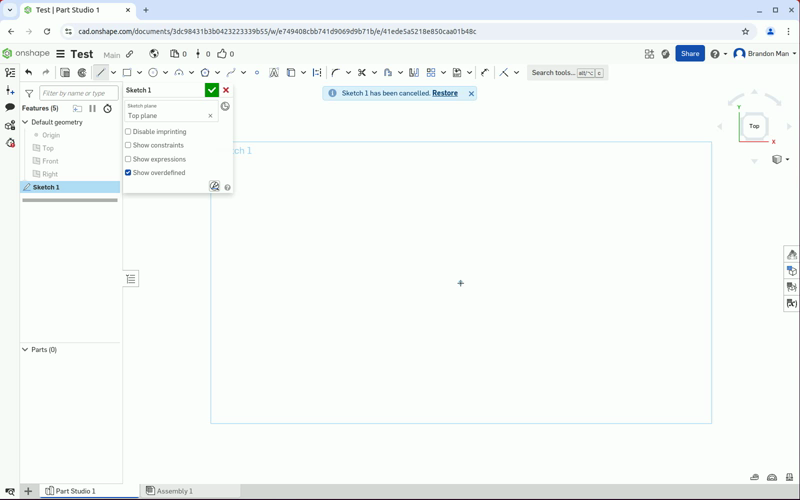
key_down(shift)
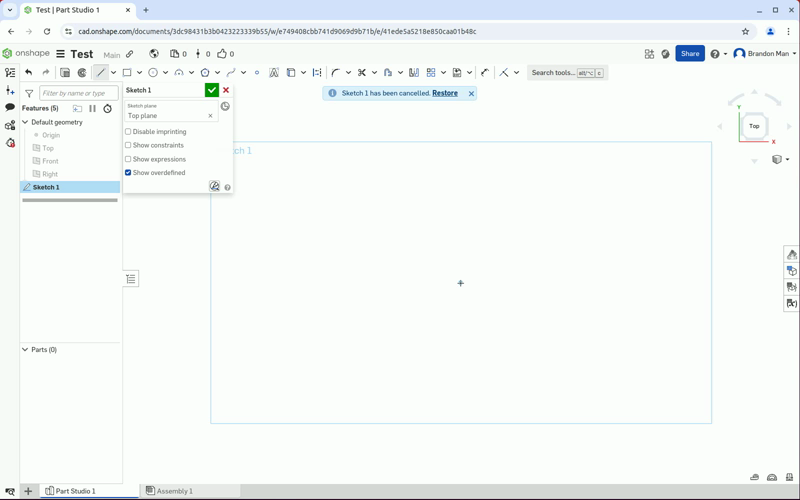
mouse_move(573, 282)
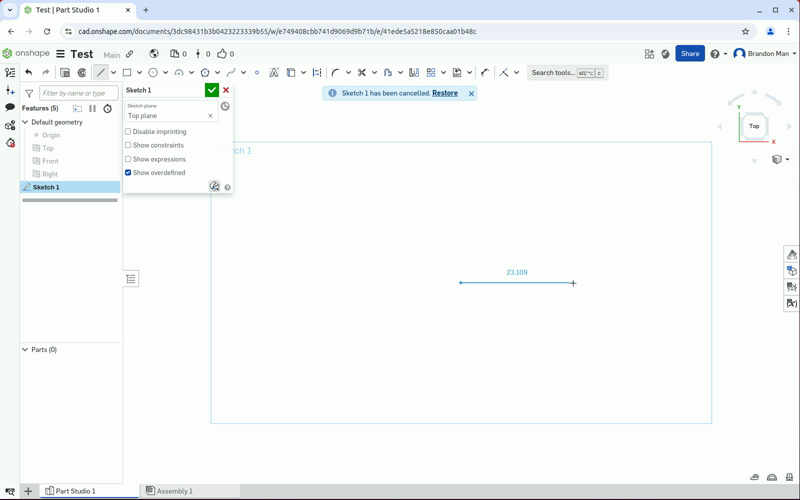
click(573, 282)
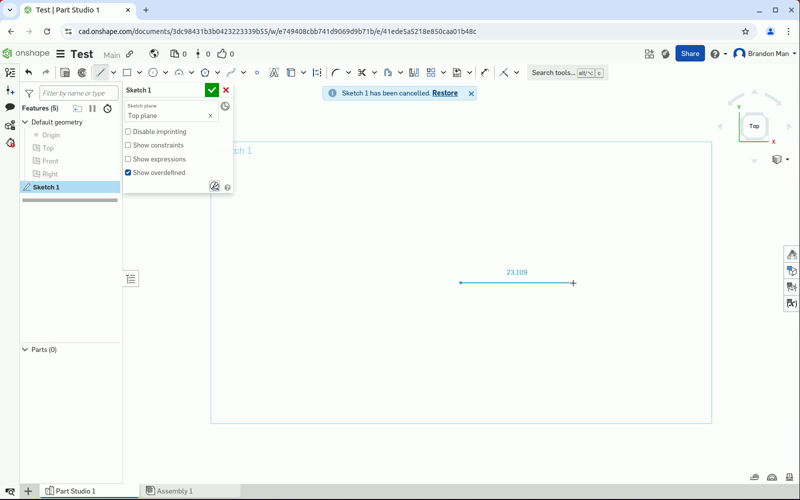
key_up(shift)
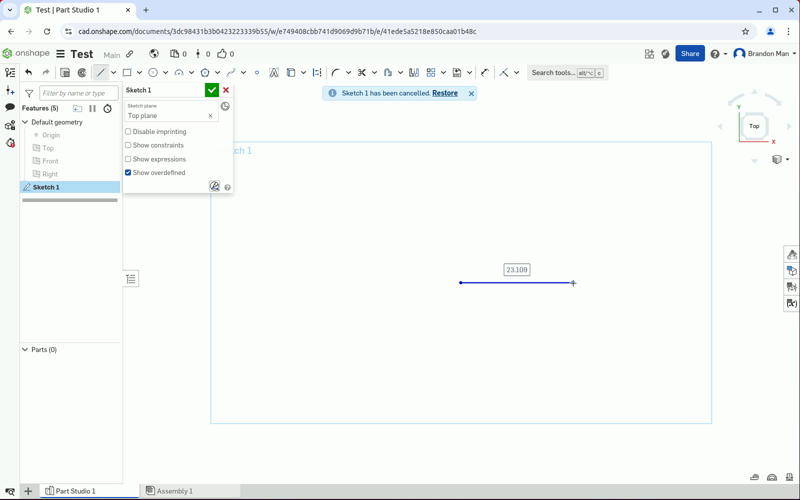
key_down(shift)
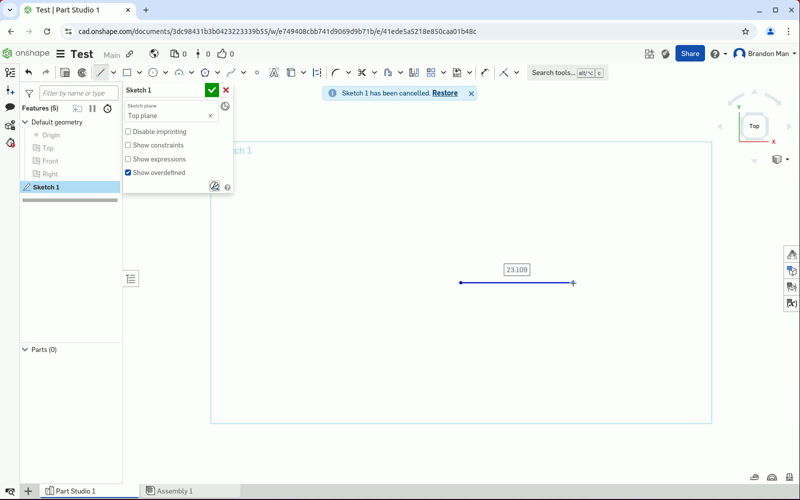
mouse_move(573, 211)
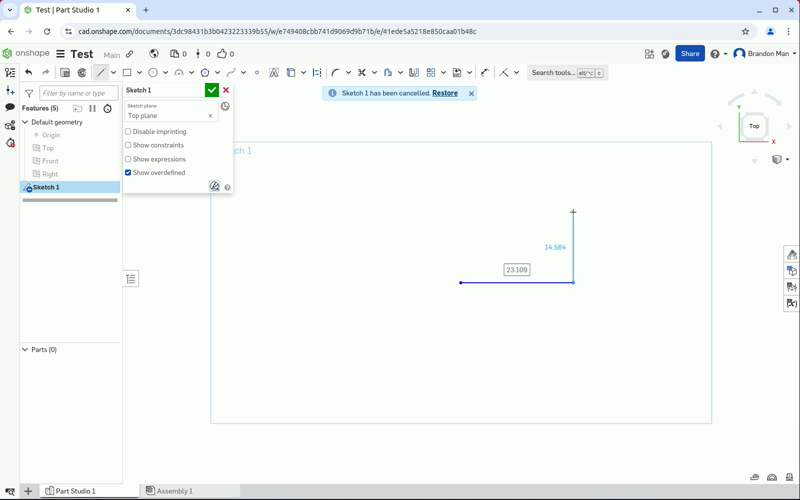
click(573, 211)
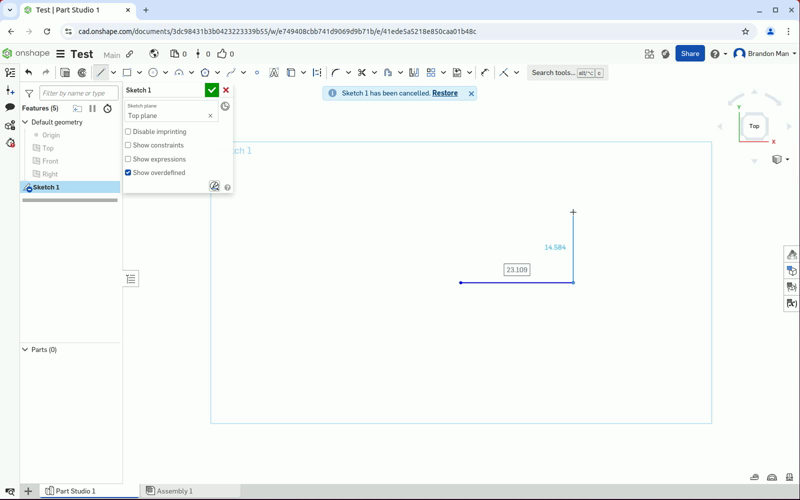
key_up(shift)
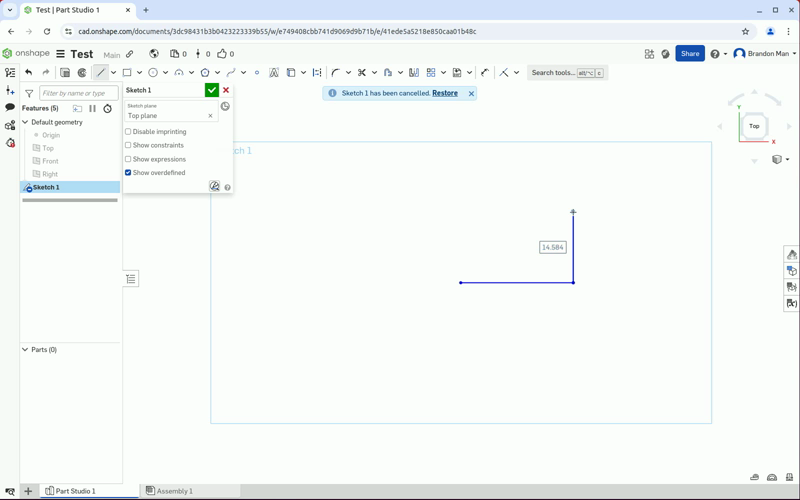
key_down(shift)
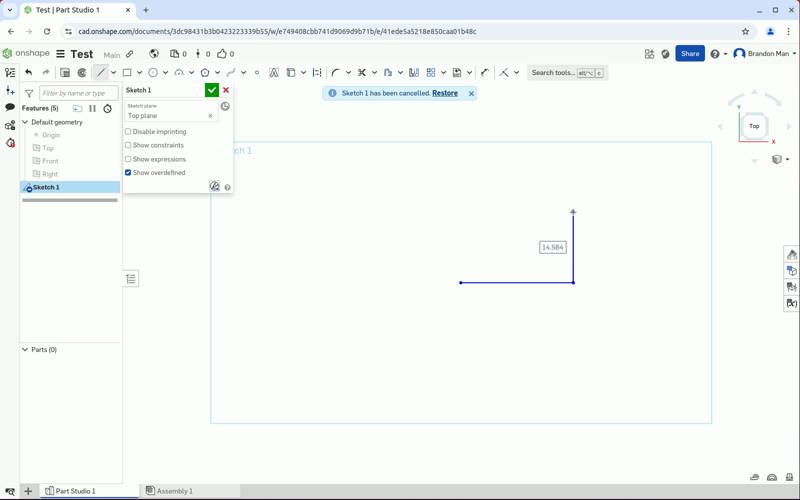
mouse_move(460, 211)
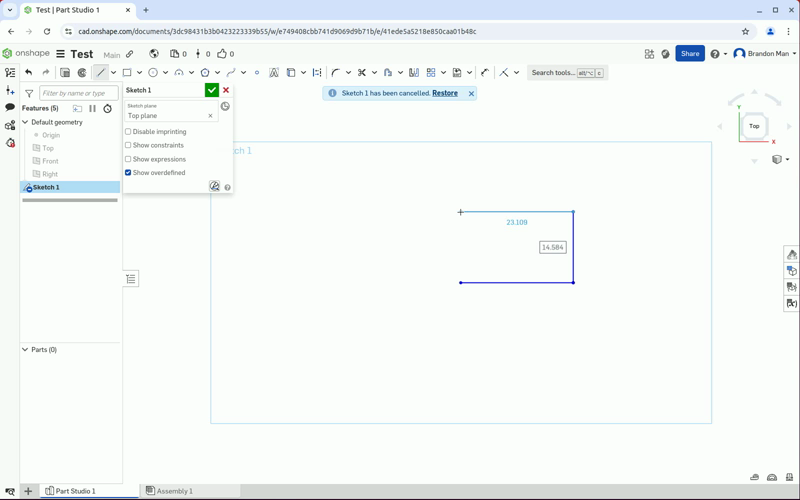
click(460, 211)
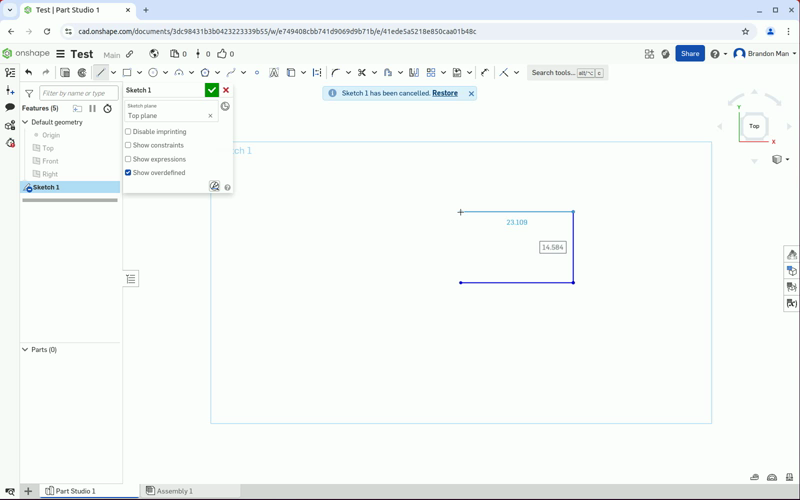
key_up(shift)
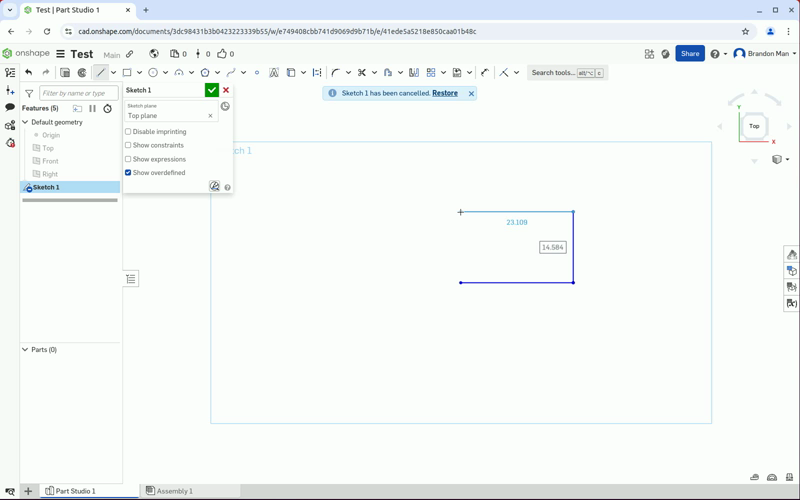
key_down(shift)
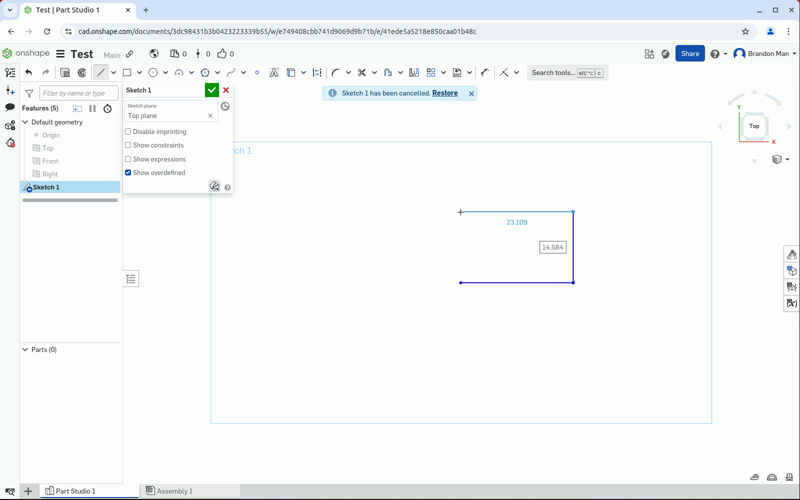
mouse_move(460, 282)
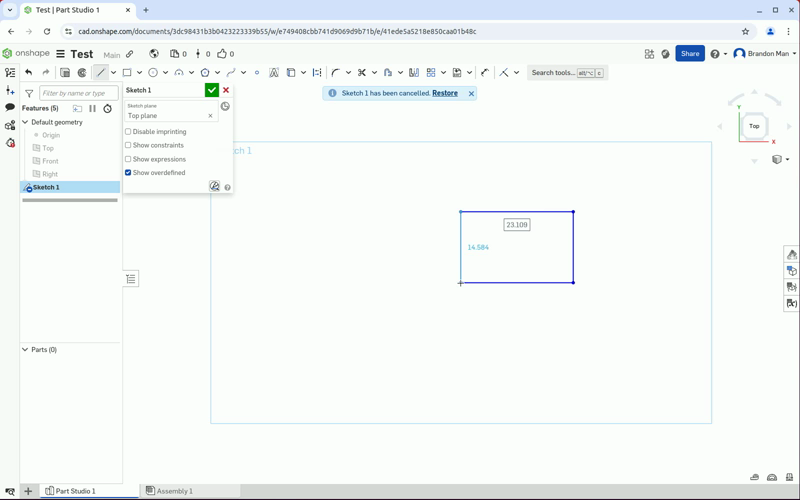
key_up(shift)
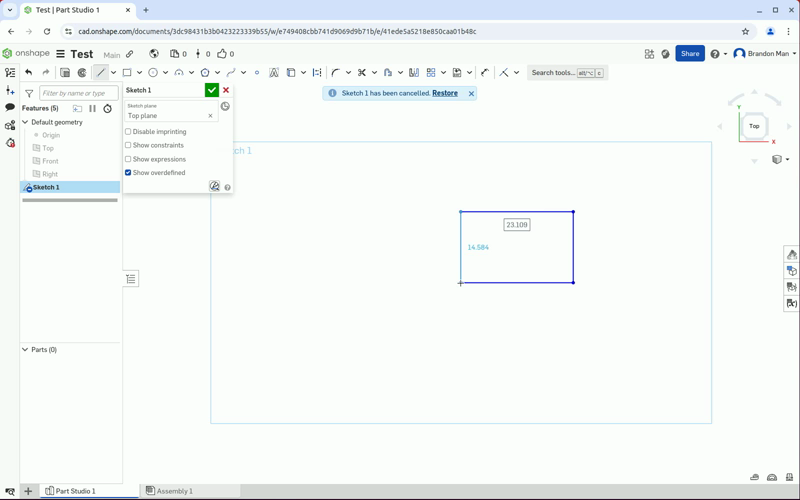
click(460, 282)
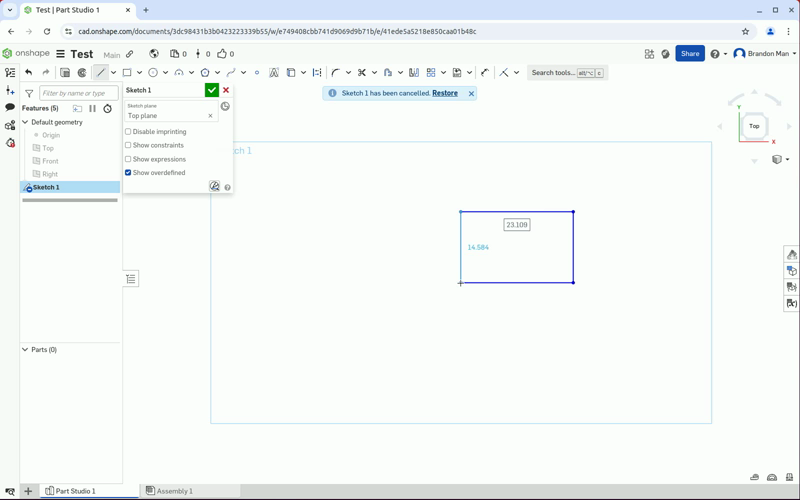
key(esc)
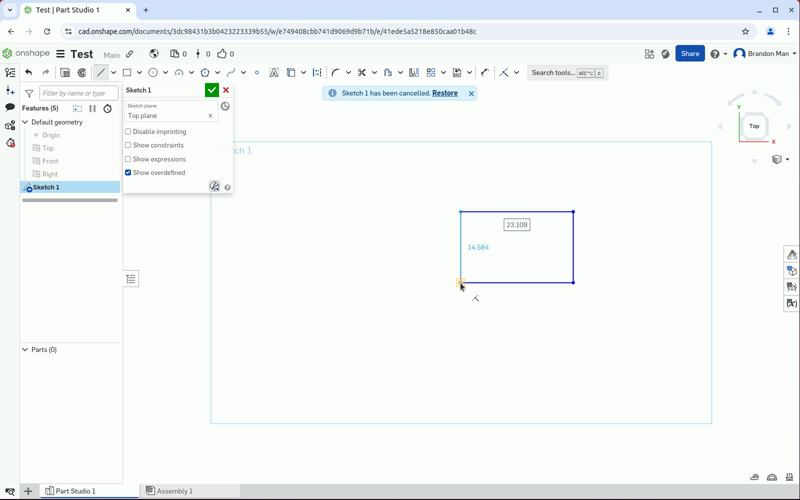
mouse_move(566, 256)
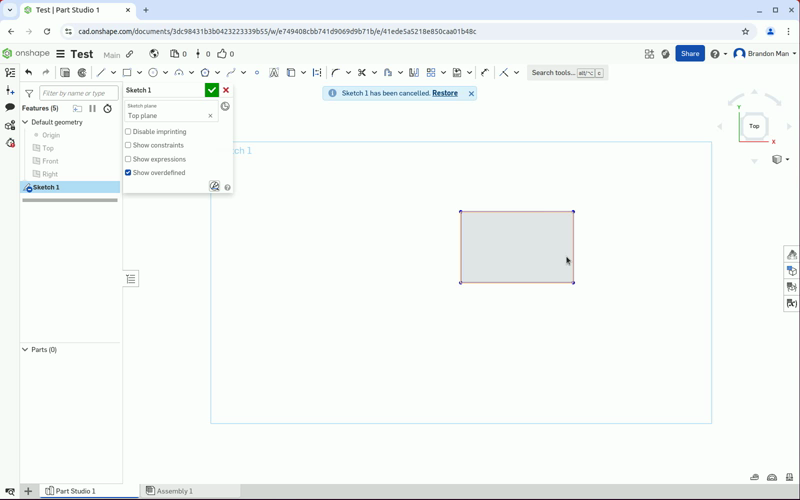
click(566, 256)
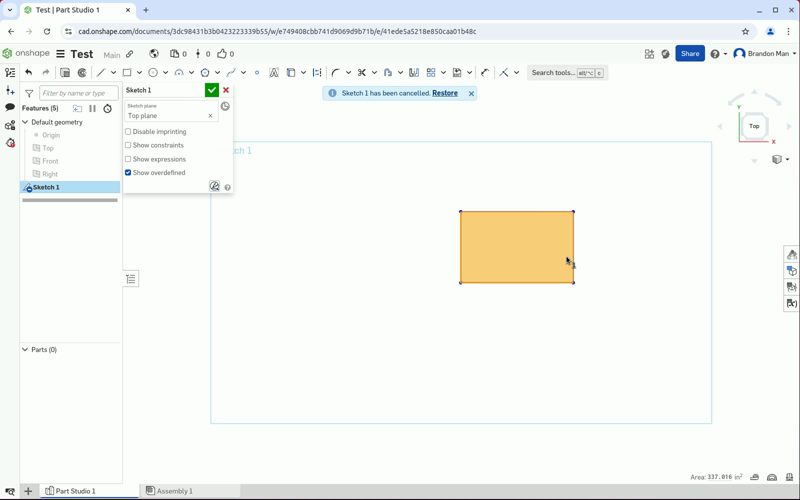
mouse_move(73, 352)
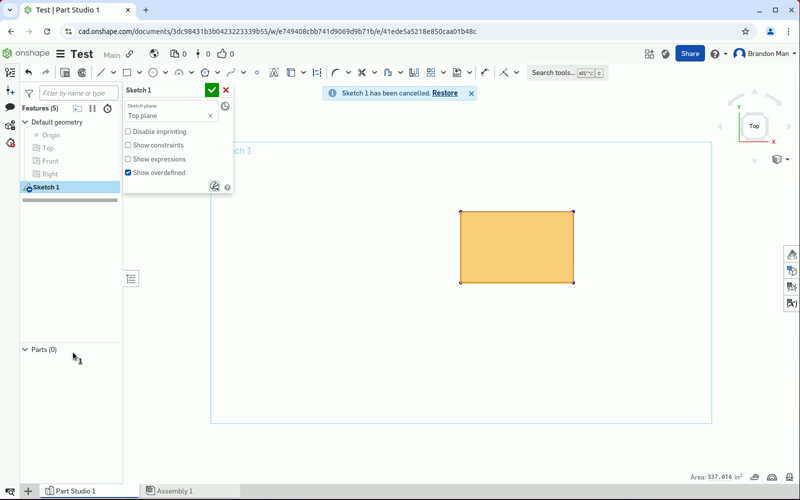
key(shift+y)
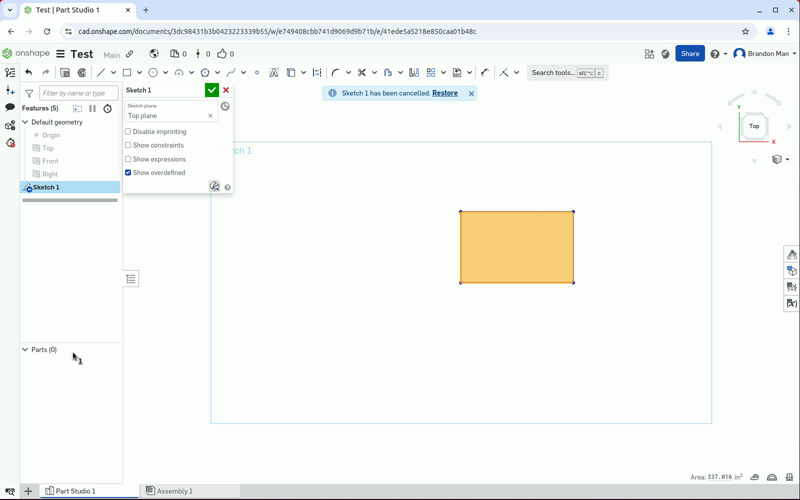
key(shift+e)
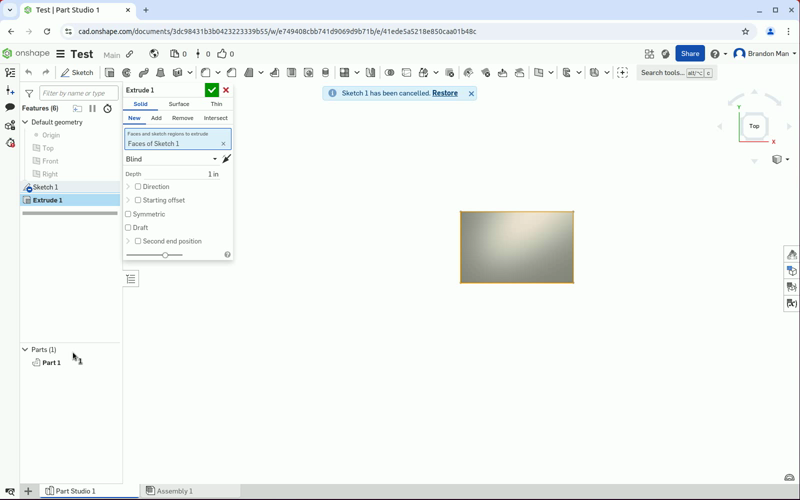
mouse_move(143, 106)
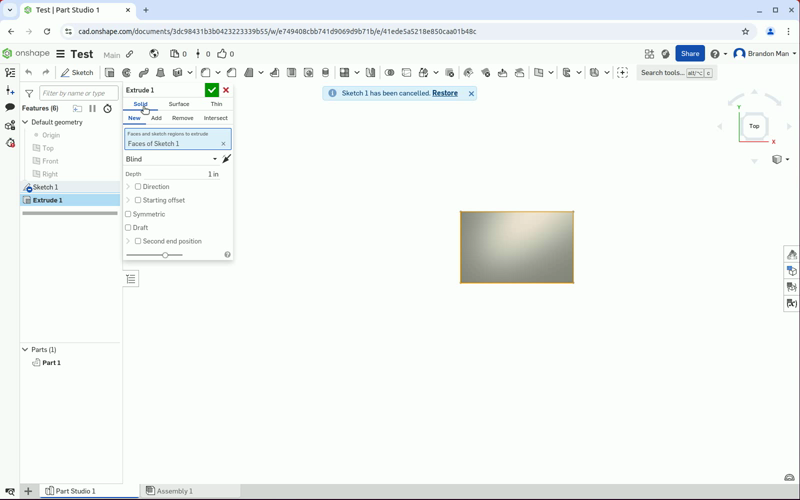
click(143, 106)
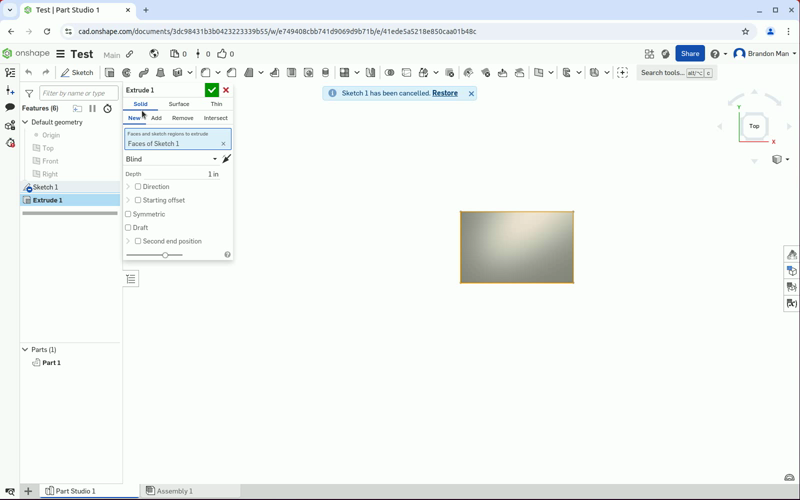
mouse_move(137, 120)
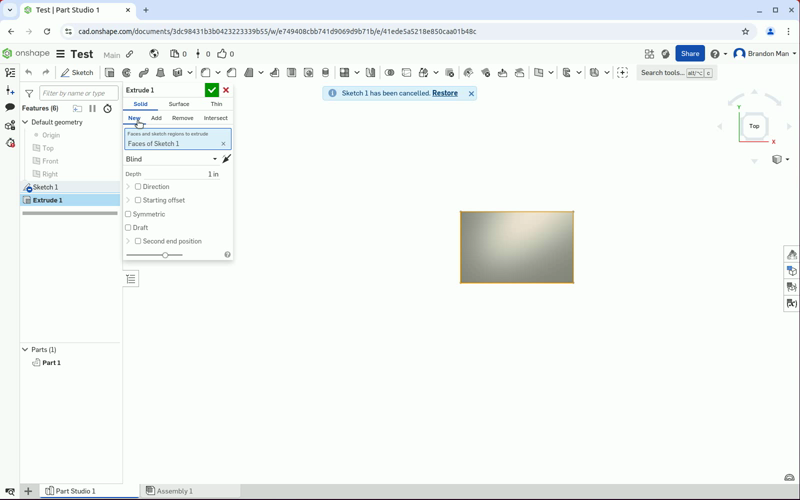
click(137, 120)
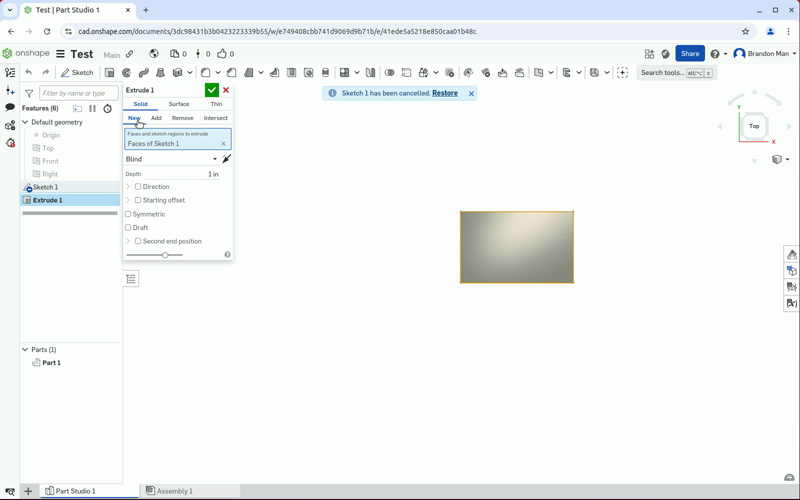
key(tab, 4)
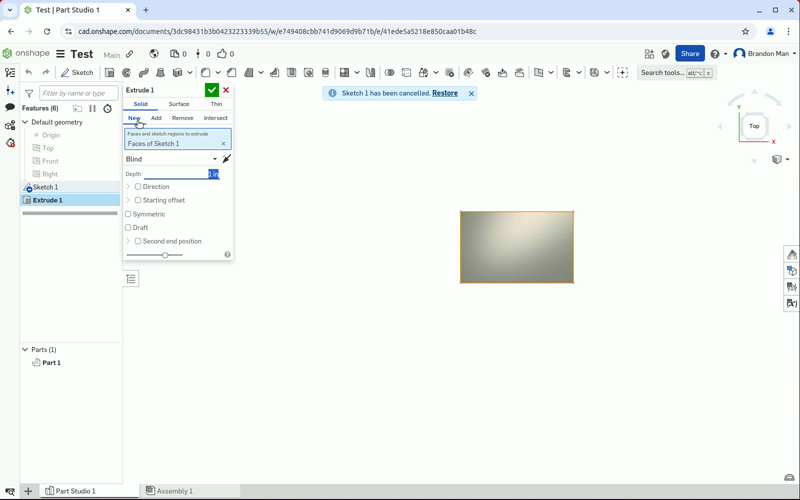
text(2.648)
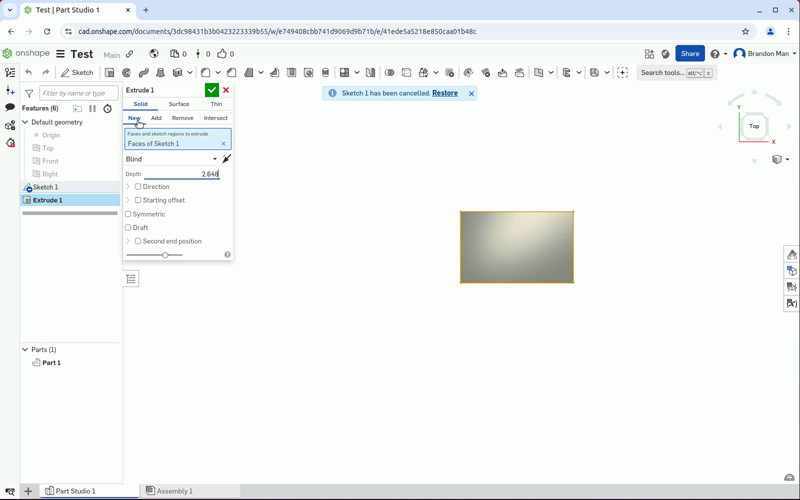
key(enter)
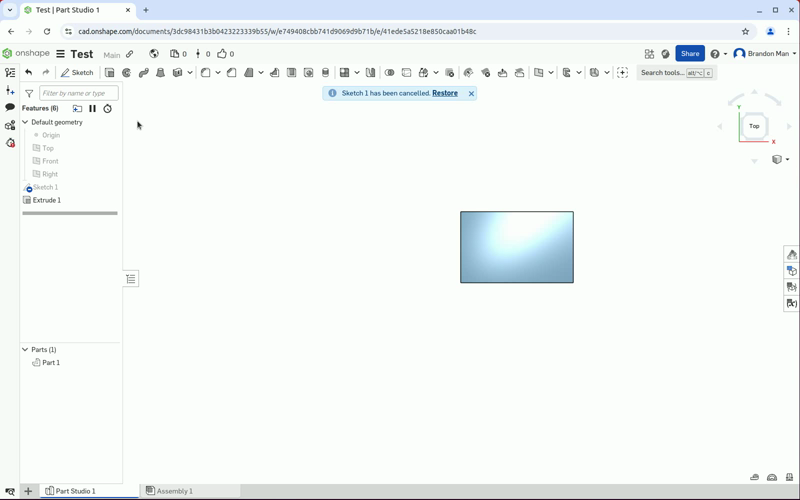
key(shift+h)
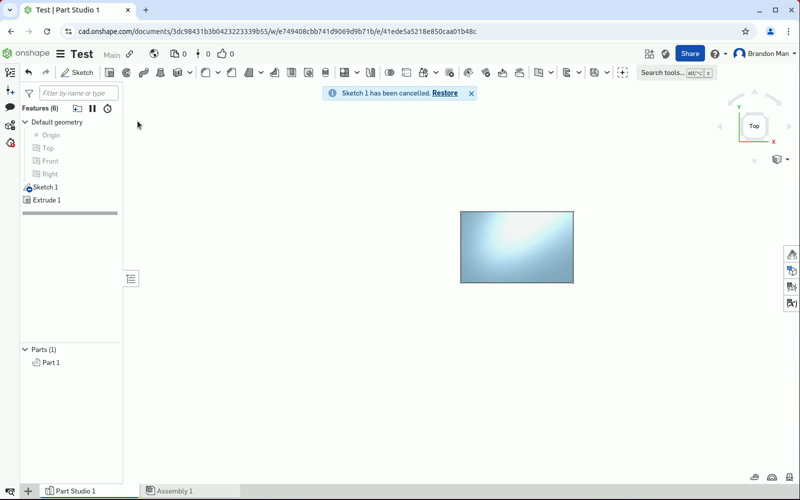
key(shift+h)
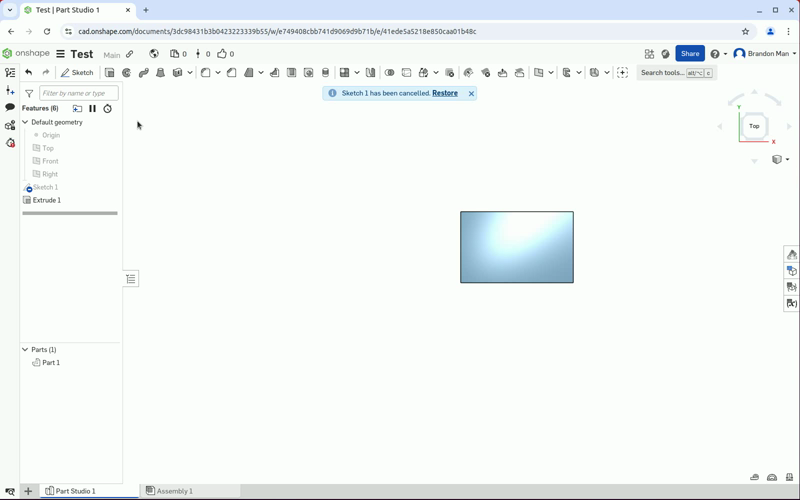
mouse_move(73, 189)
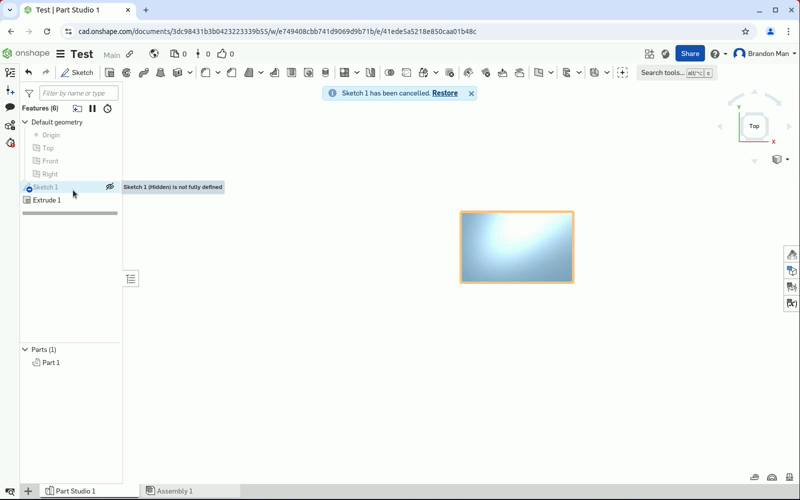
click(73, 189)
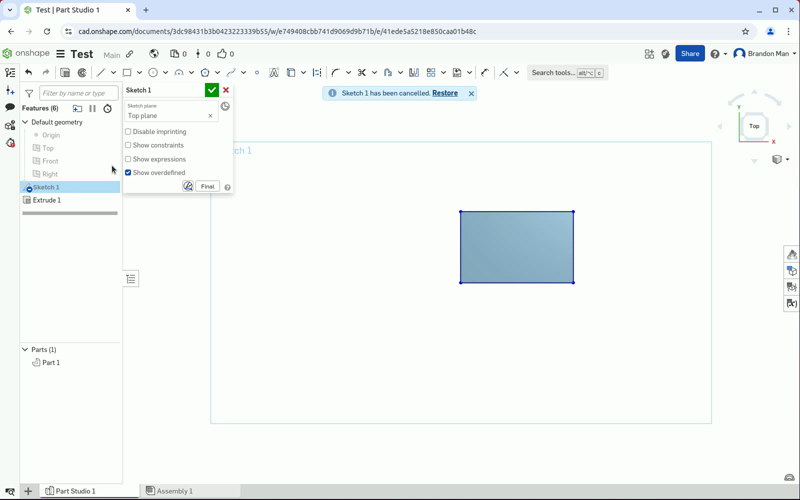
mouse_move(229, 92)
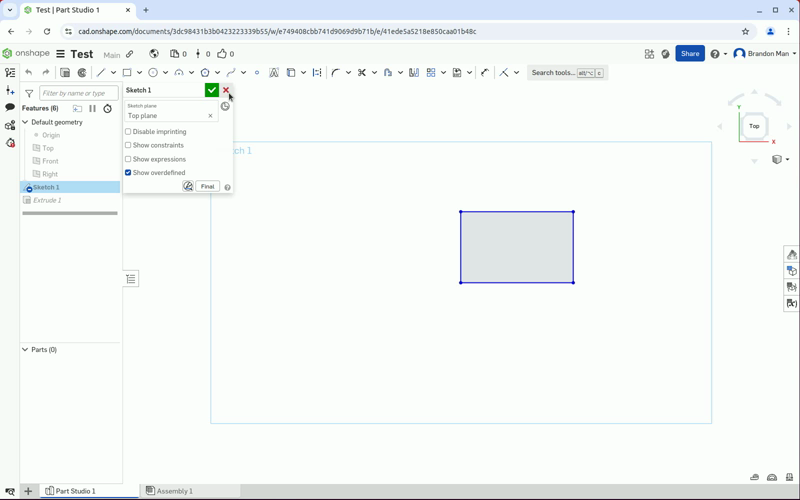
click(229, 92)
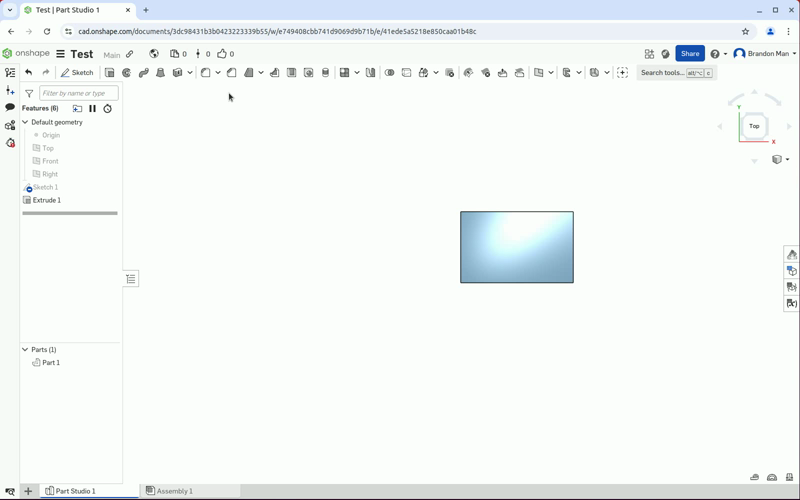
mouse_move(541, 75)
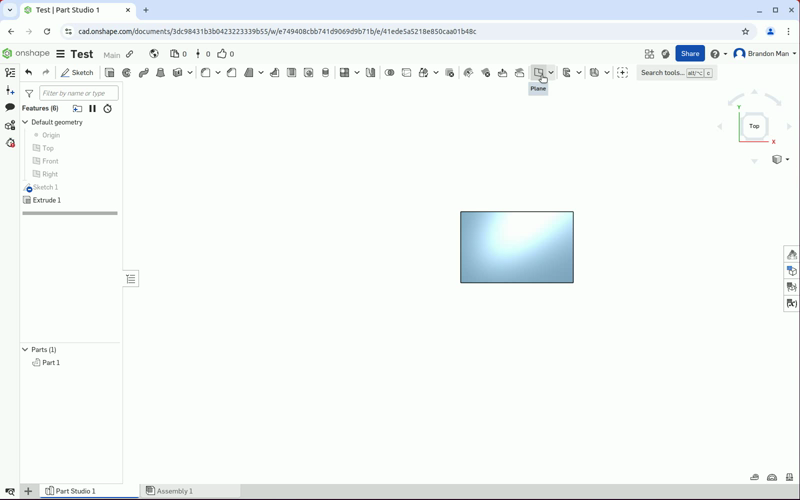
click(541, 75)
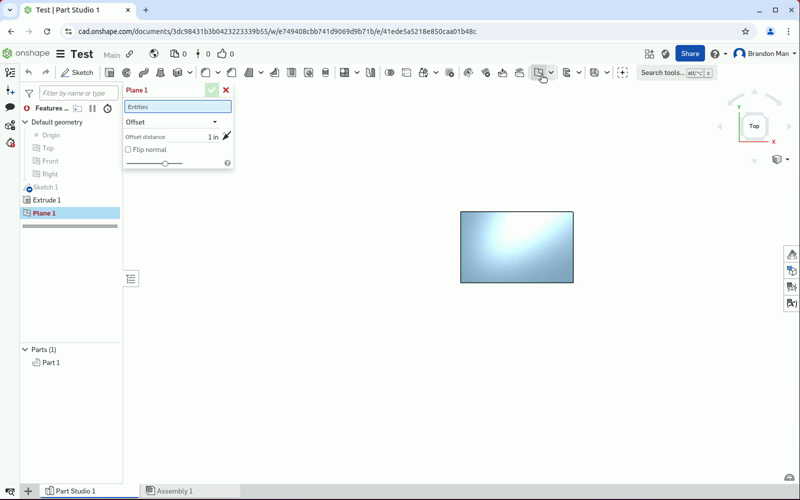
mouse_move(73, 150)
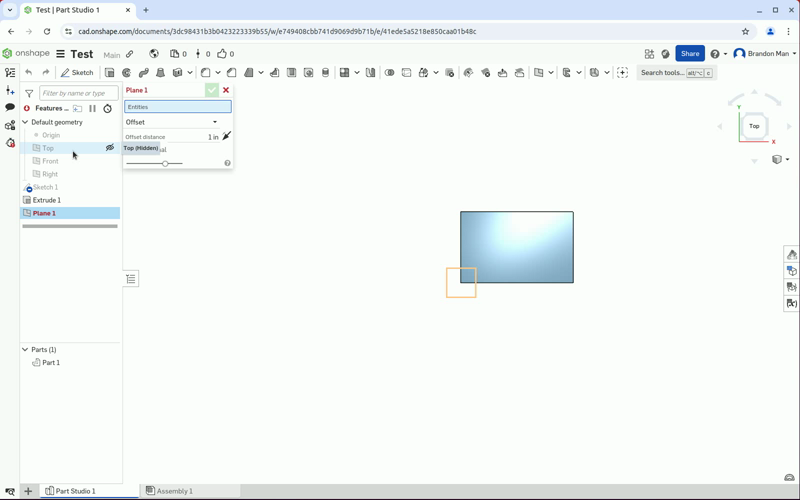
click(73, 150)
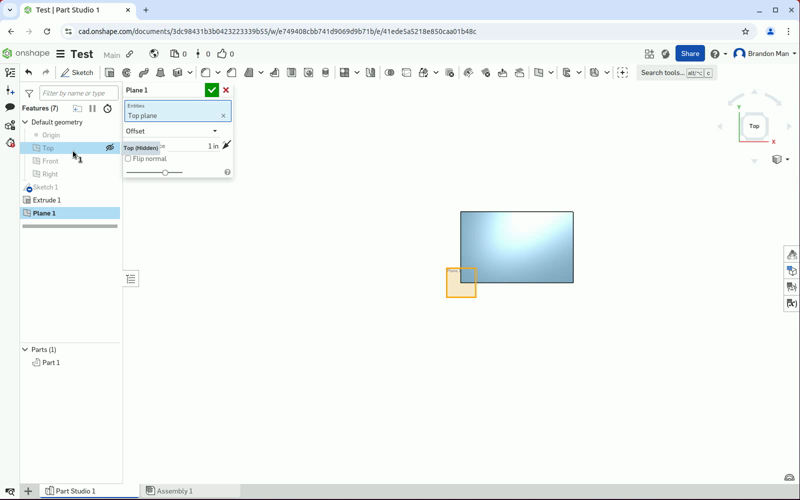
key(tab, 2)
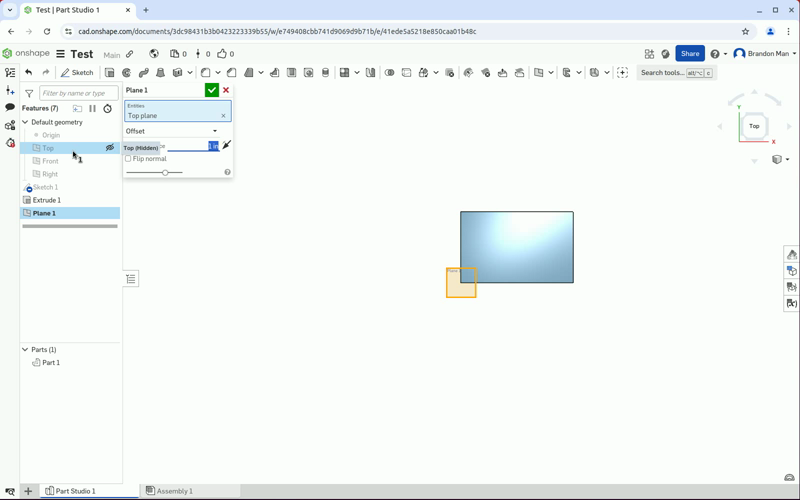
text(2.65)
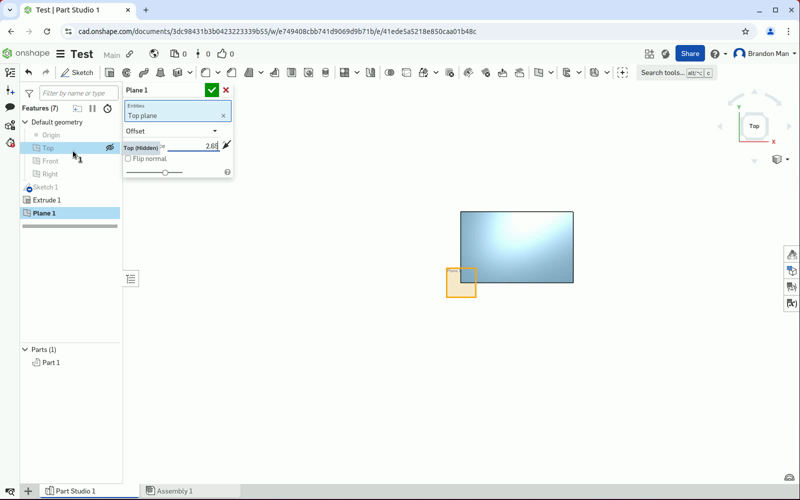
key(enter, 2)
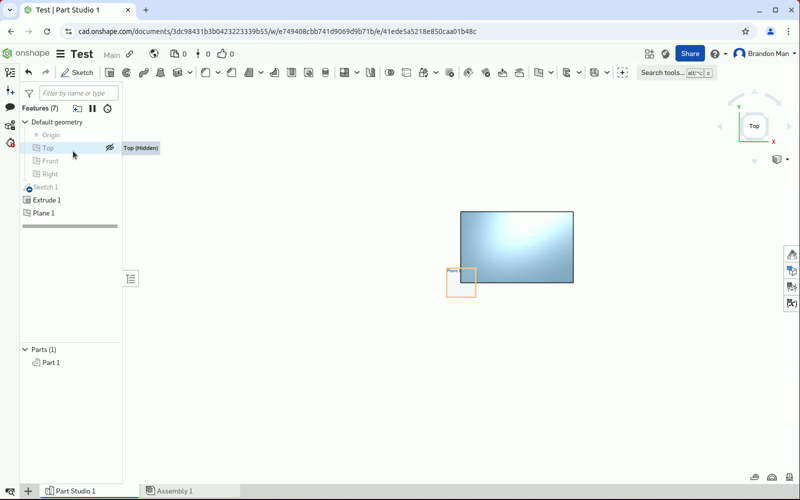
key(shift+s)
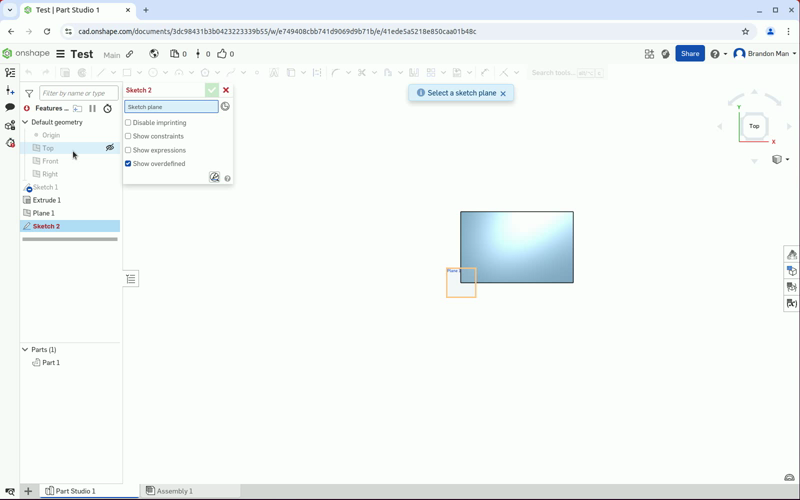
mouse_move(73, 215)
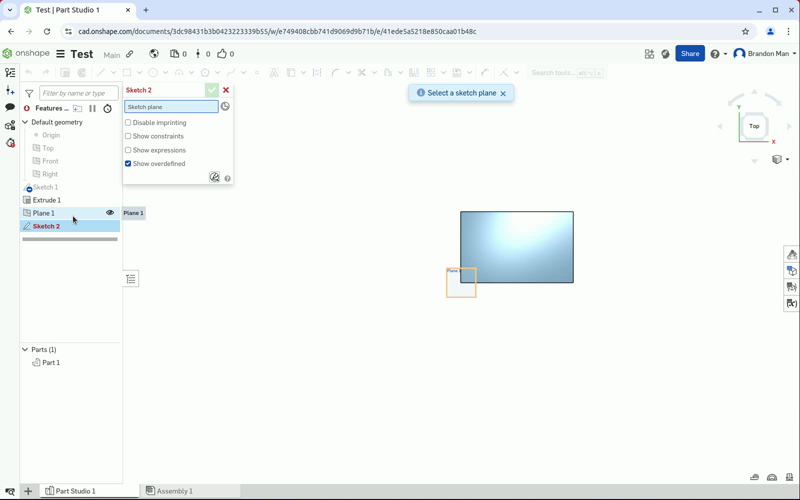
click(73, 215)
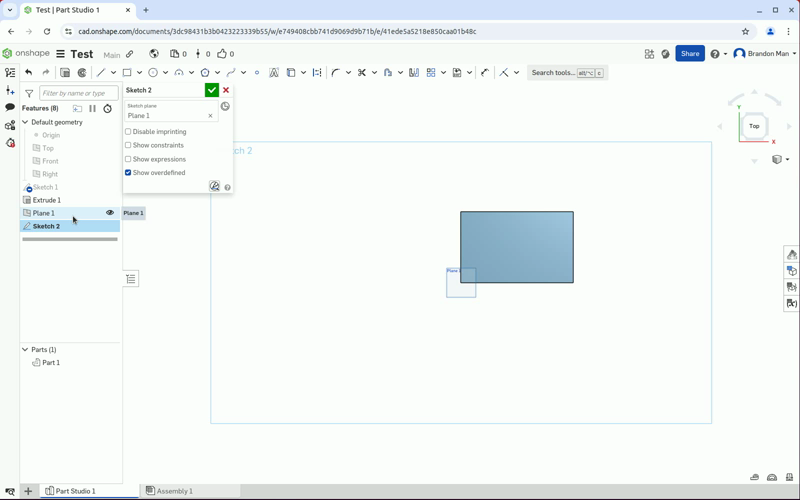
mouse_move(73, 352)
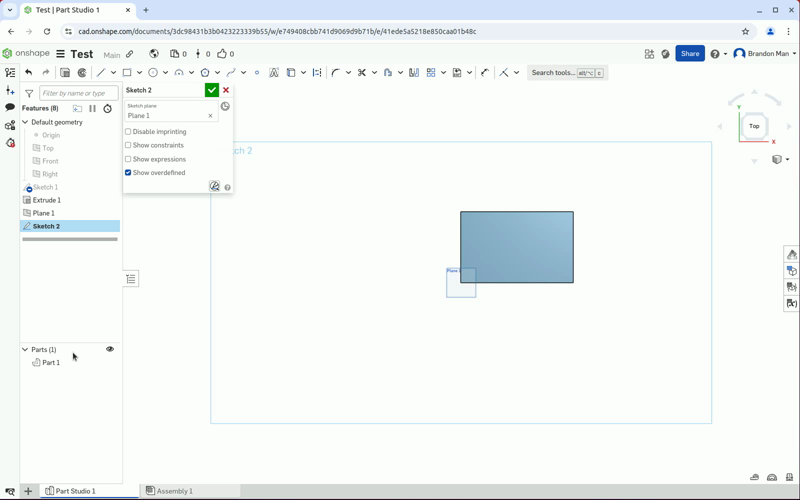
key(y)
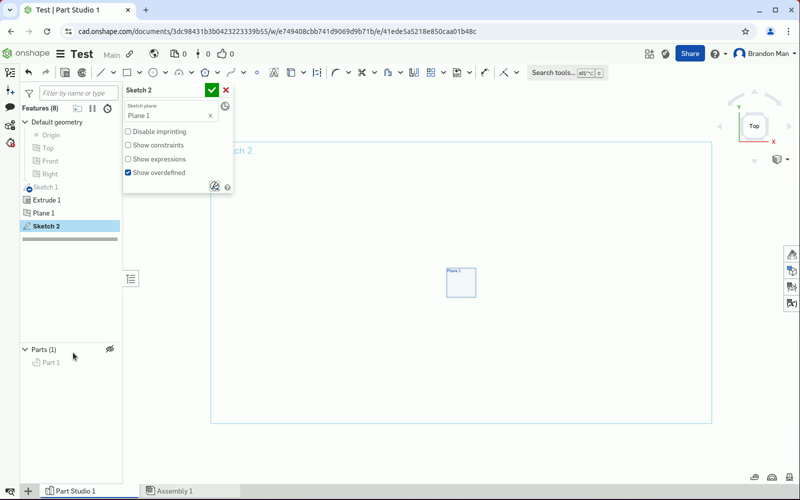
key(l)
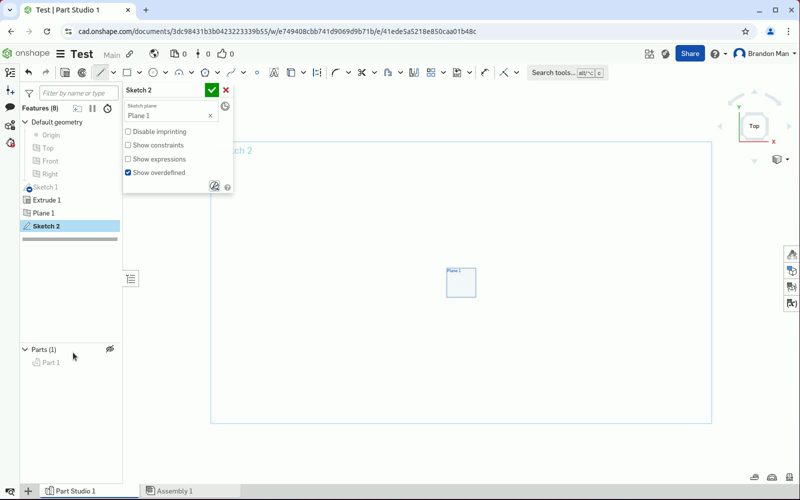
key_down(shift)
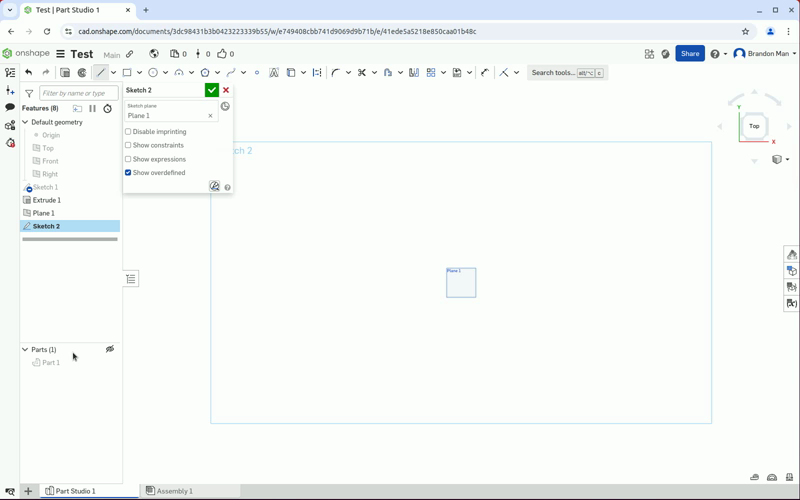
mouse_move(468, 274)
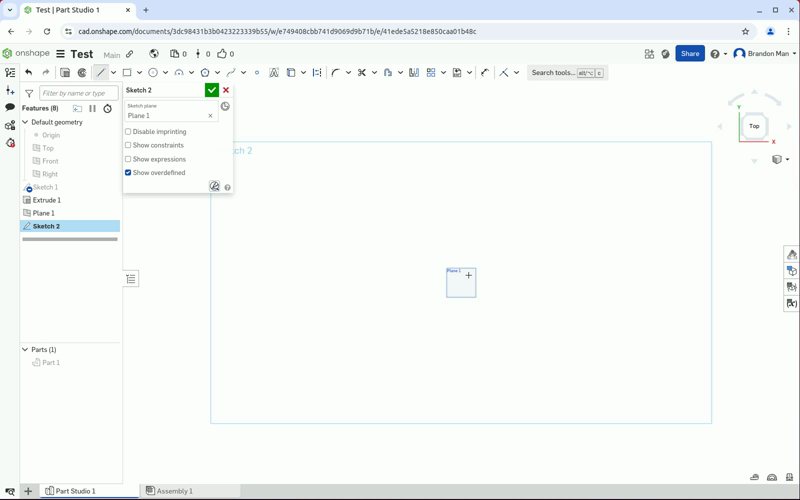
click(468, 274)
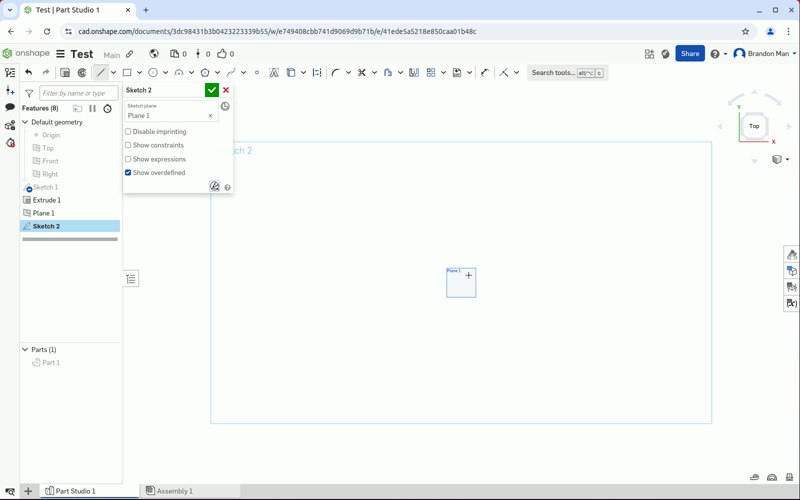
key_up(shift)
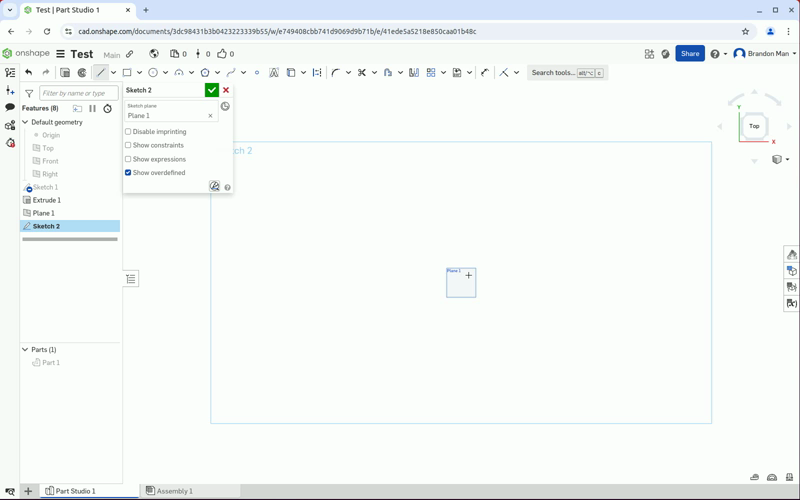
key_down(shift)
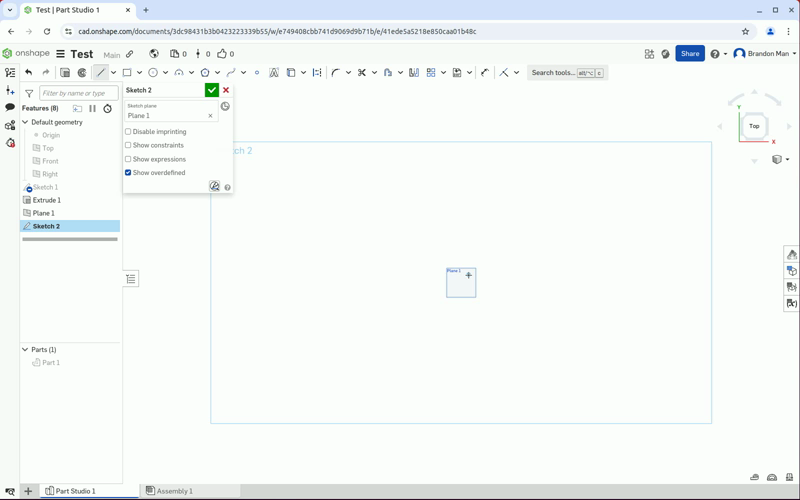
mouse_move(564, 274)
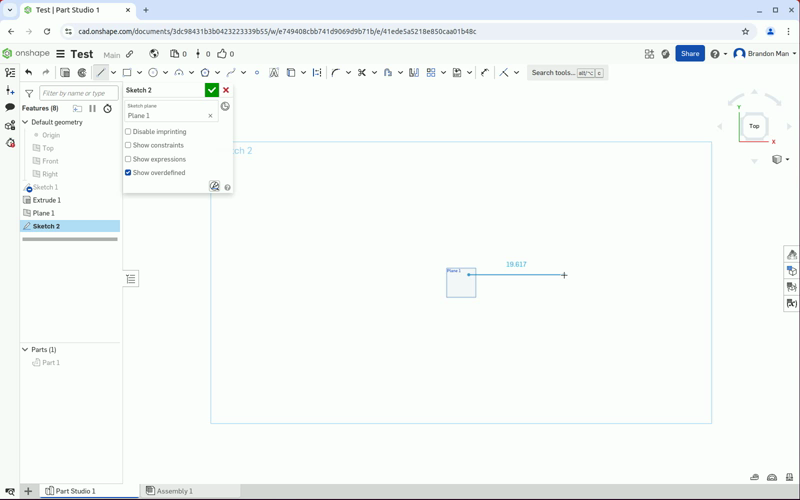
click(564, 274)
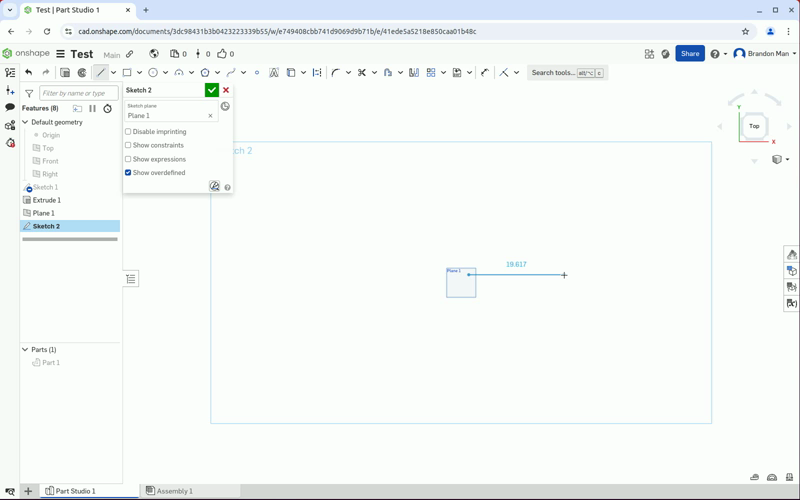
key_up(shift)
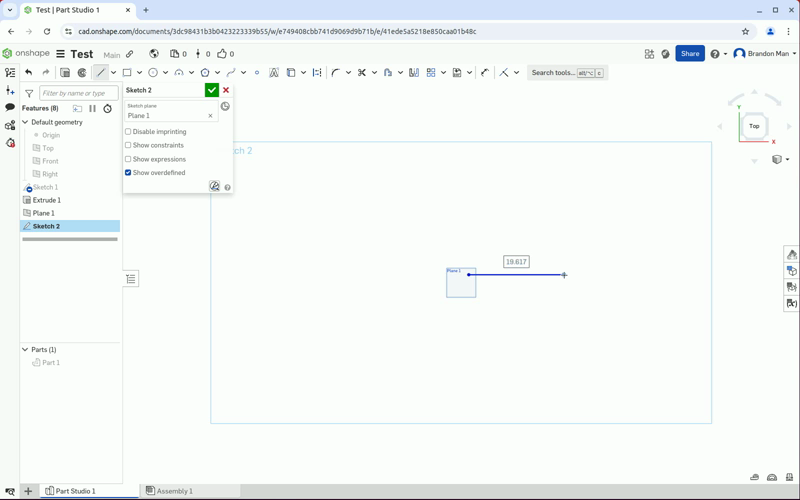
key_down(shift)
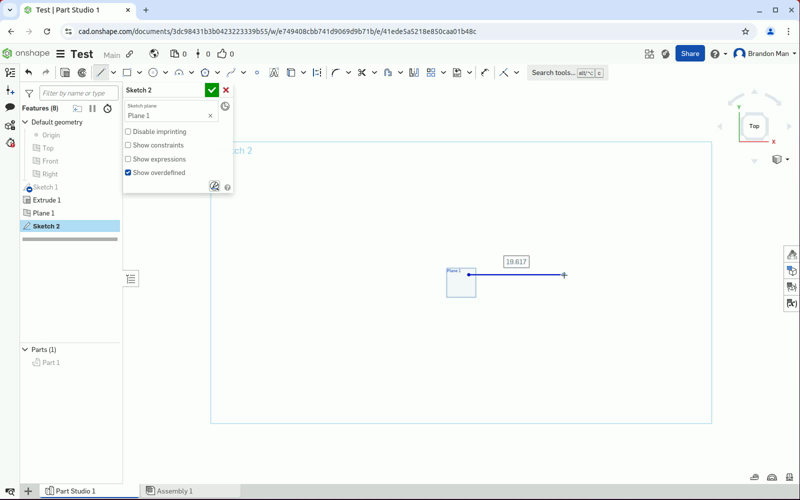
mouse_move(589, 274)
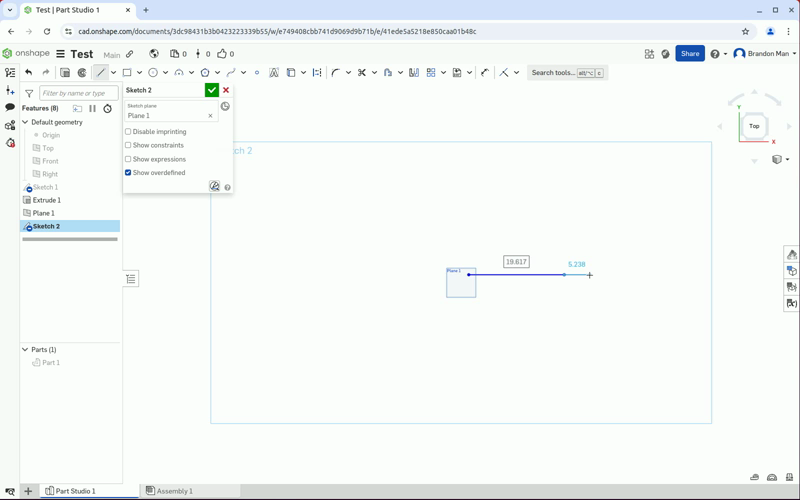
mouse_move(564, 220)
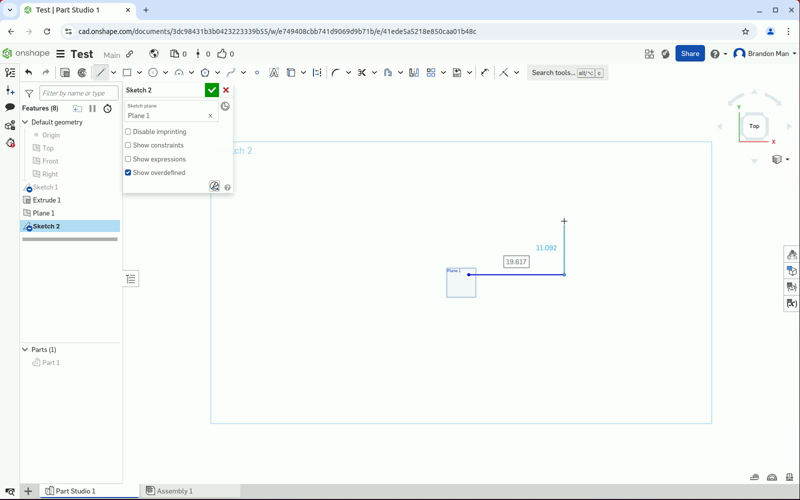
click(564, 220)
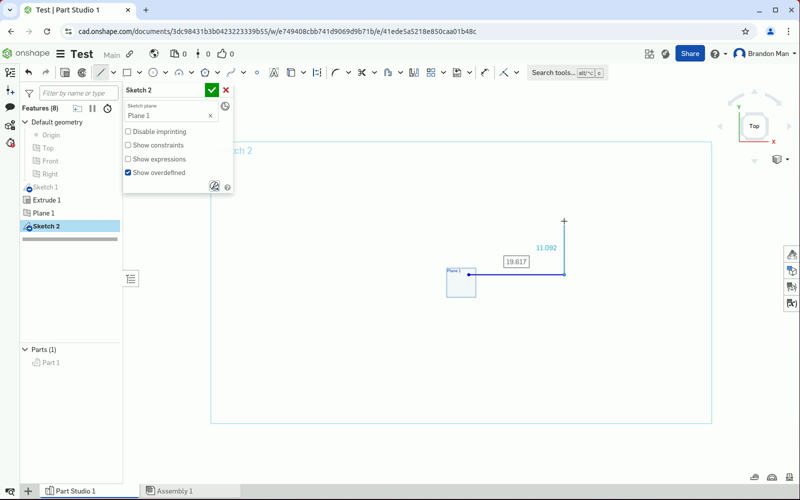
key_up(shift)
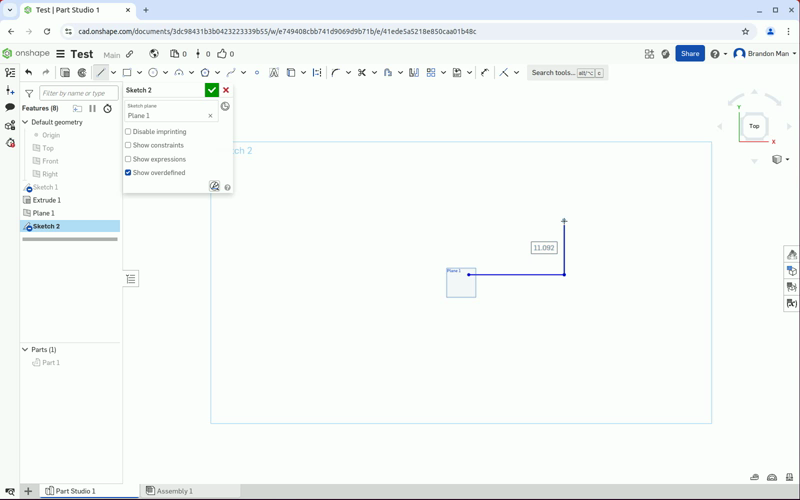
key_down(shift)
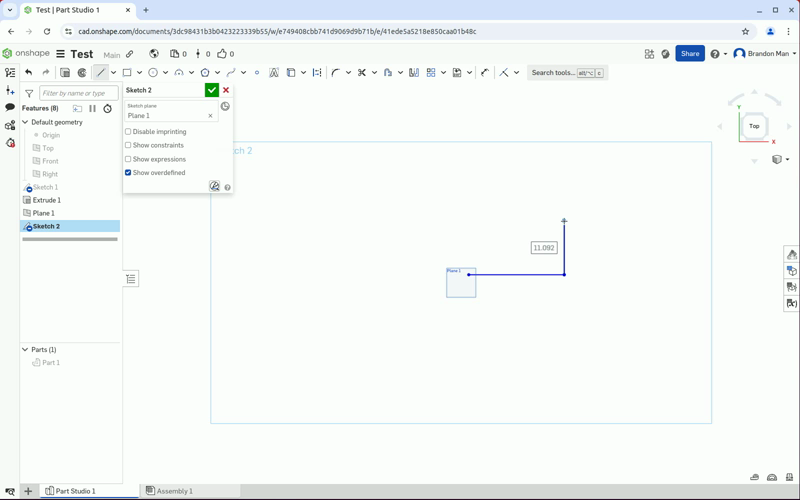
mouse_move(468, 220)
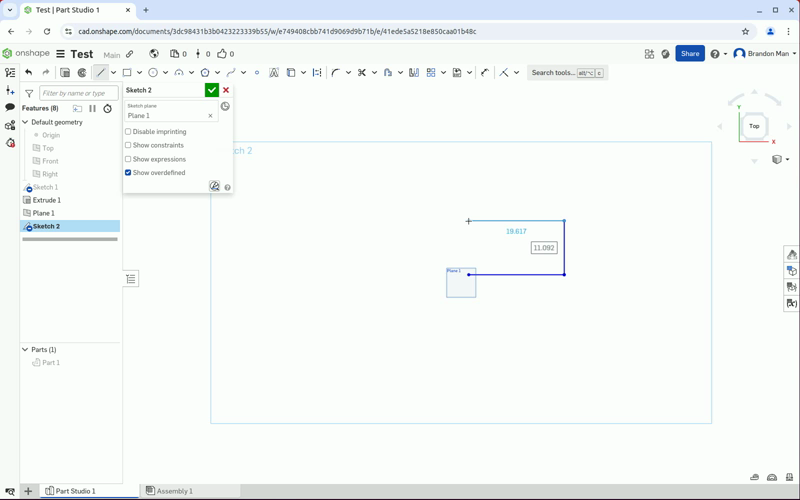
click(468, 220)
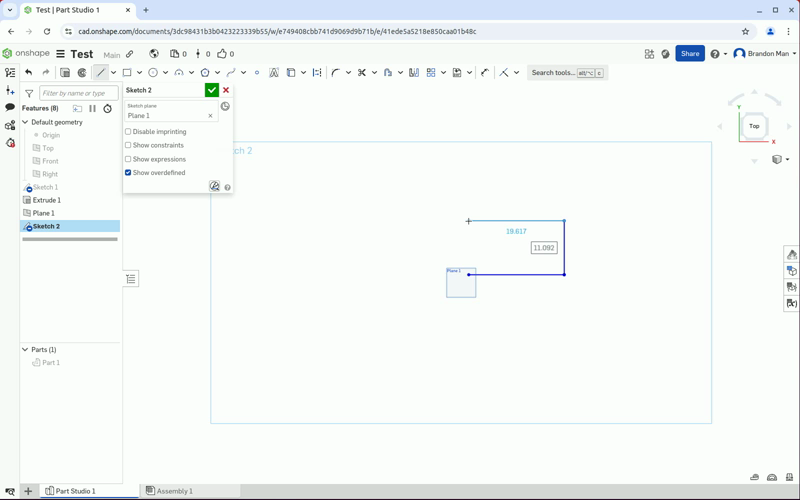
key_up(shift)
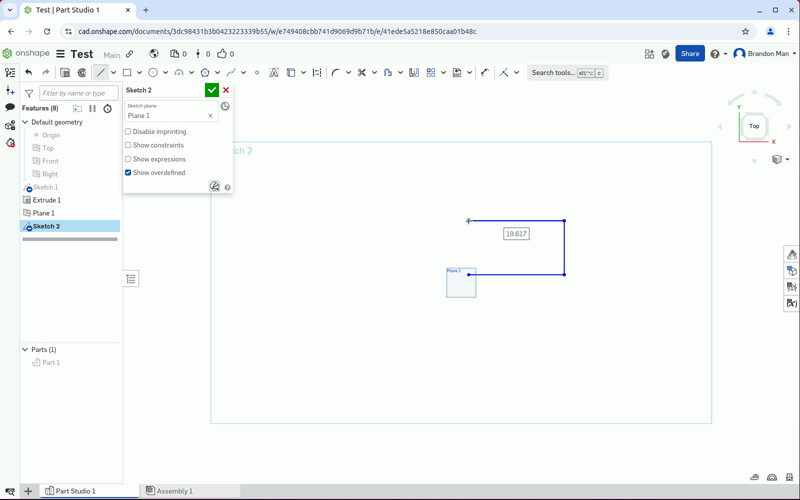
mouse_move(498, 220)
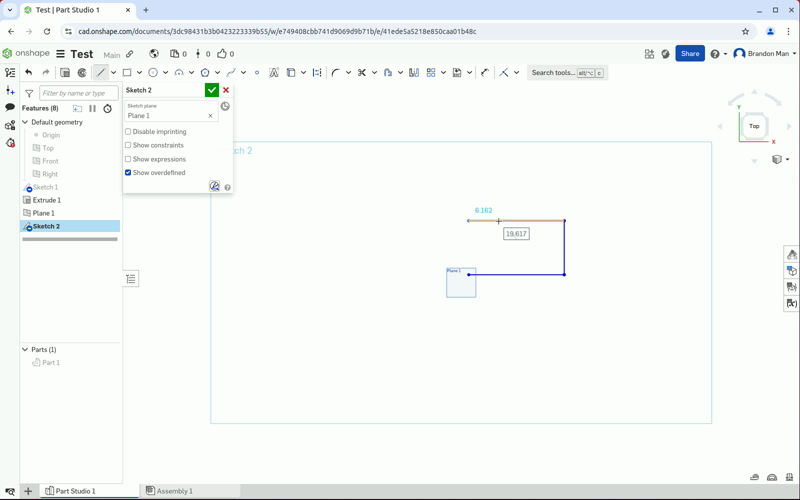
key_down(shift)
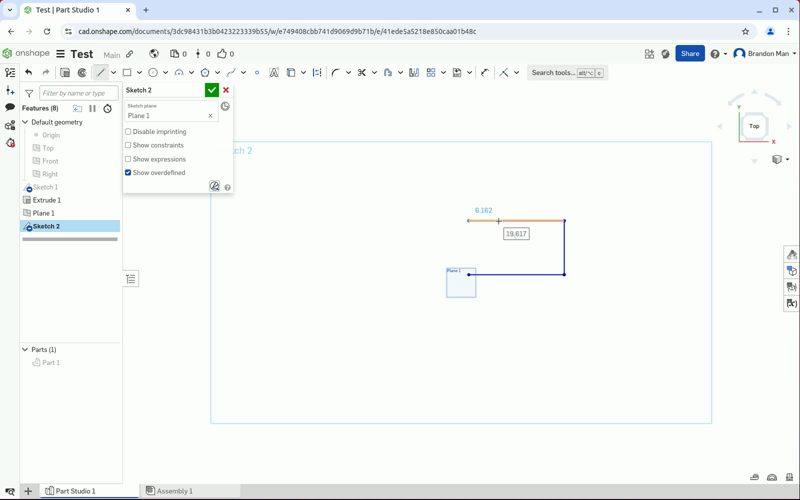
mouse_move(468, 274)
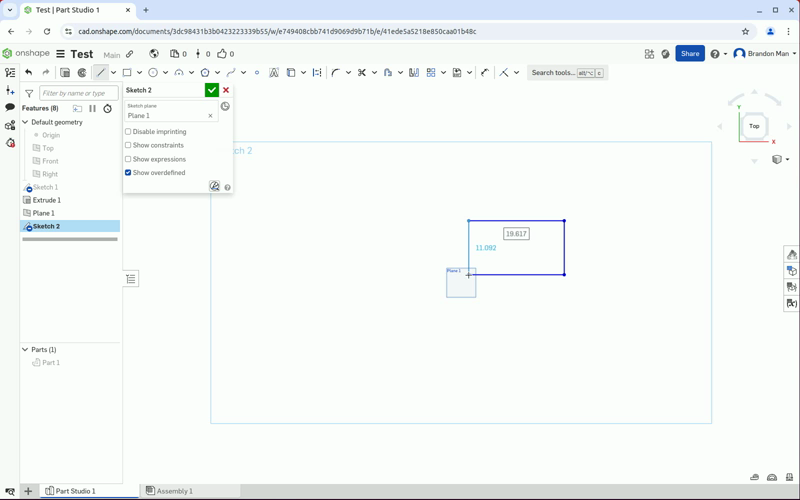
key_up(shift)
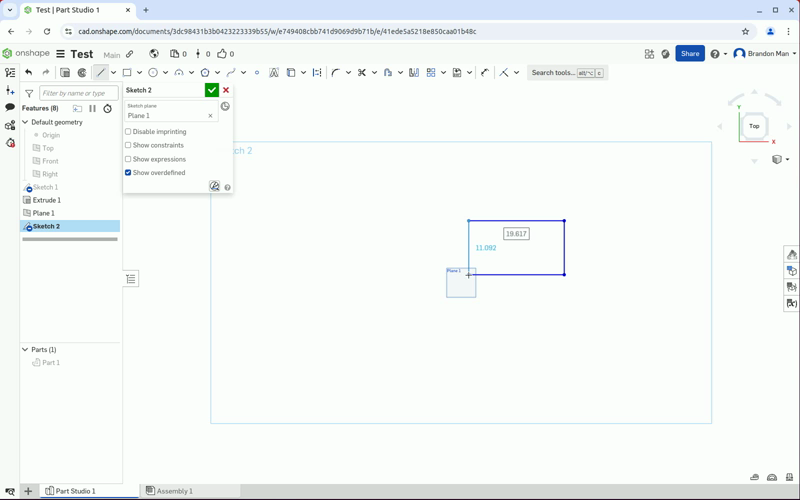
click(468, 274)
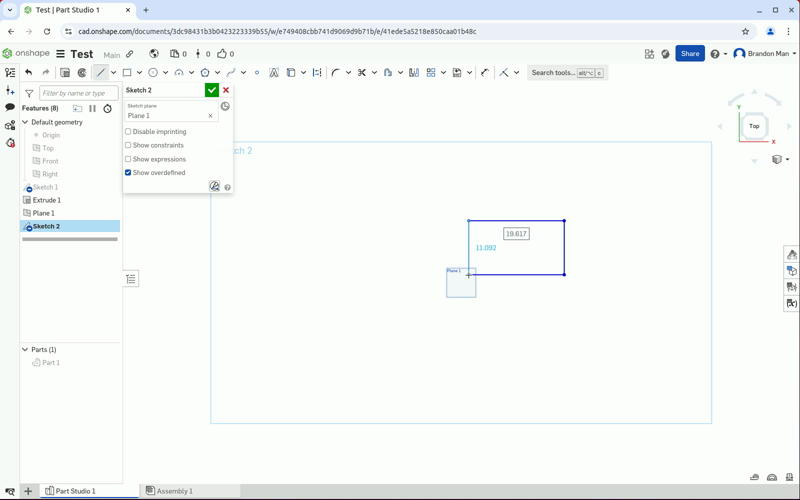
key(esc)
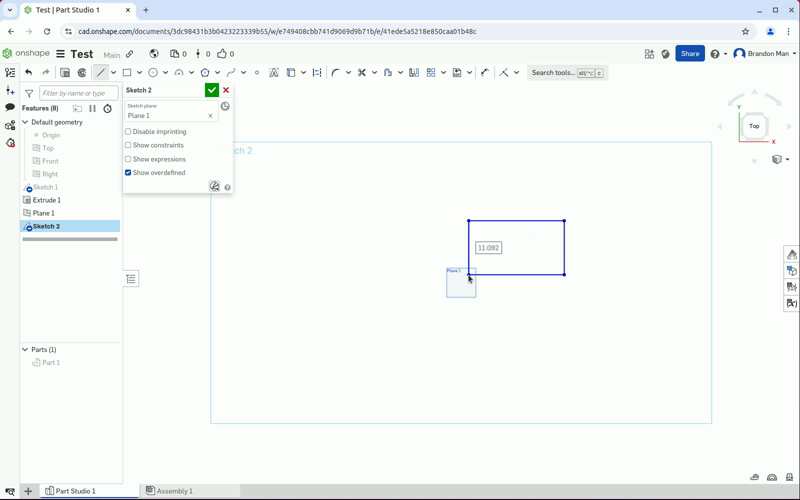
mouse_move(478, 262)
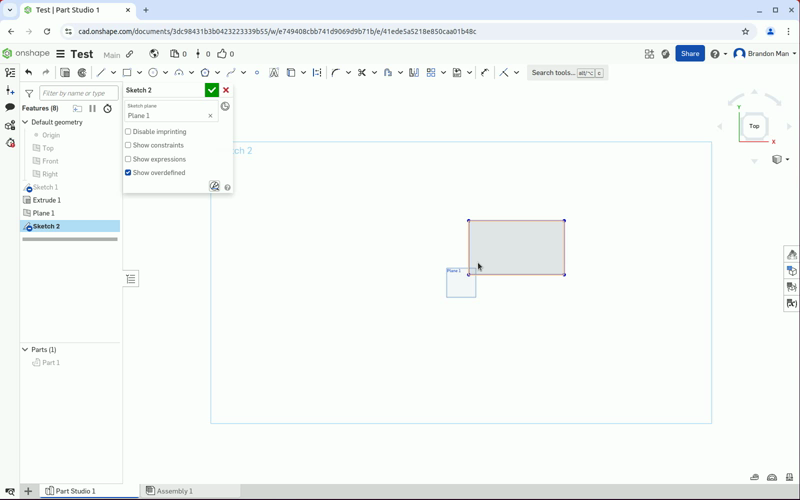
click(478, 262)
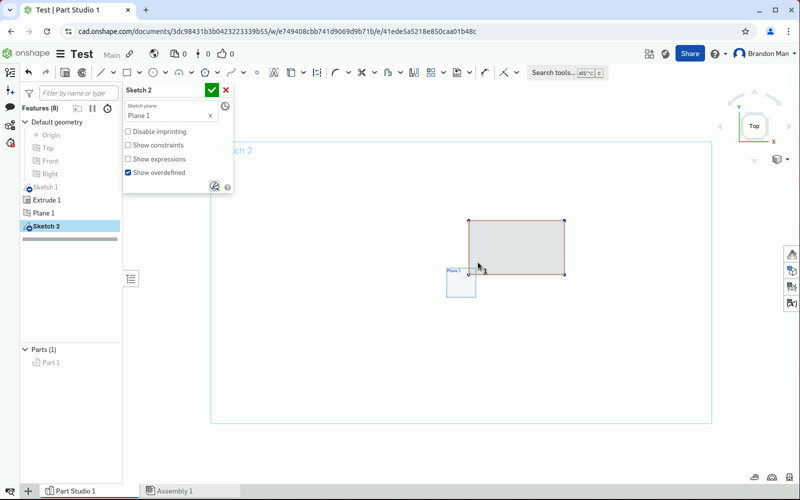
mouse_move(73, 352)
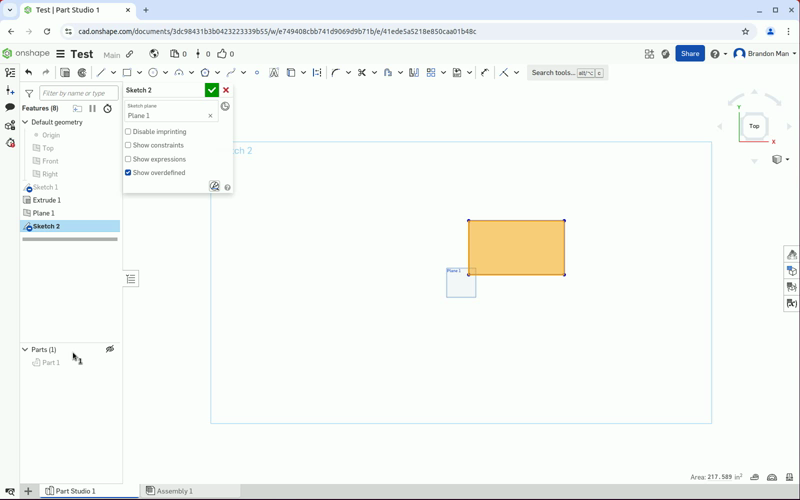
key(shift+y)
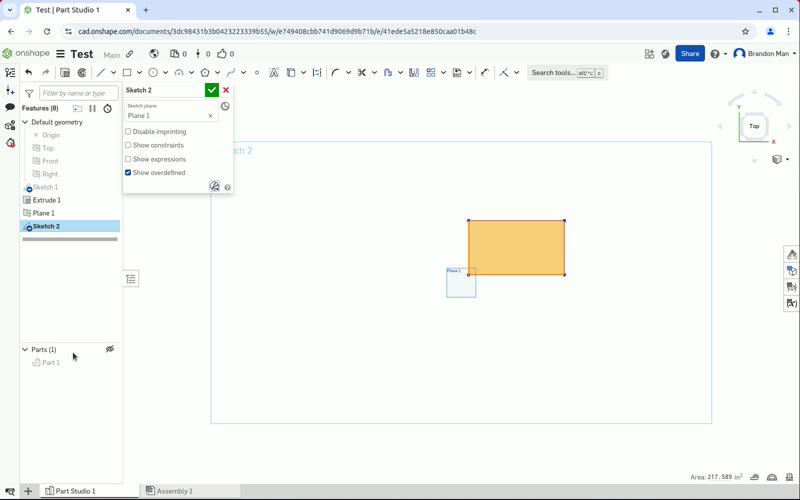
key(shift+e)
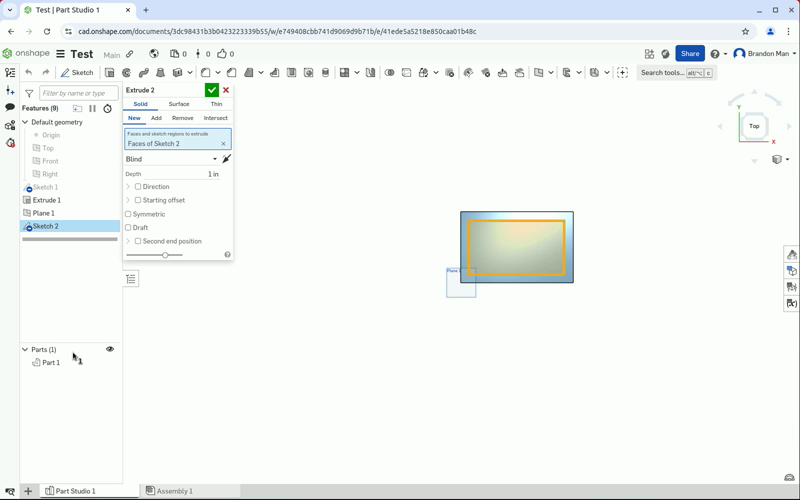
mouse_move(143, 106)
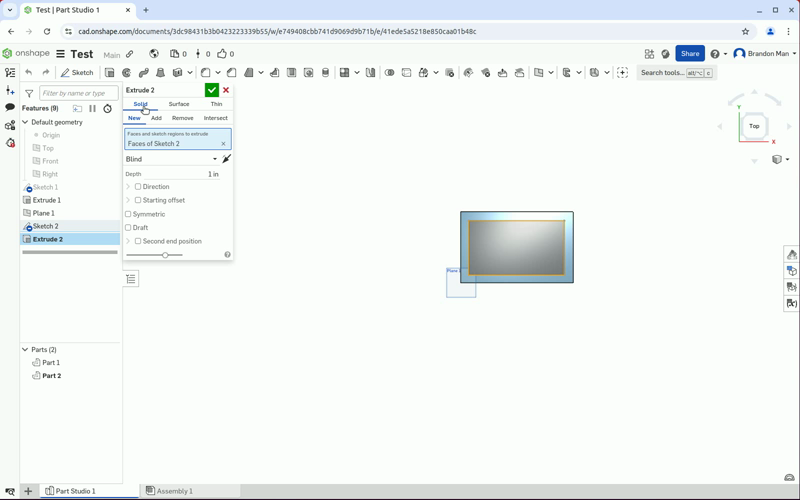
click(143, 106)
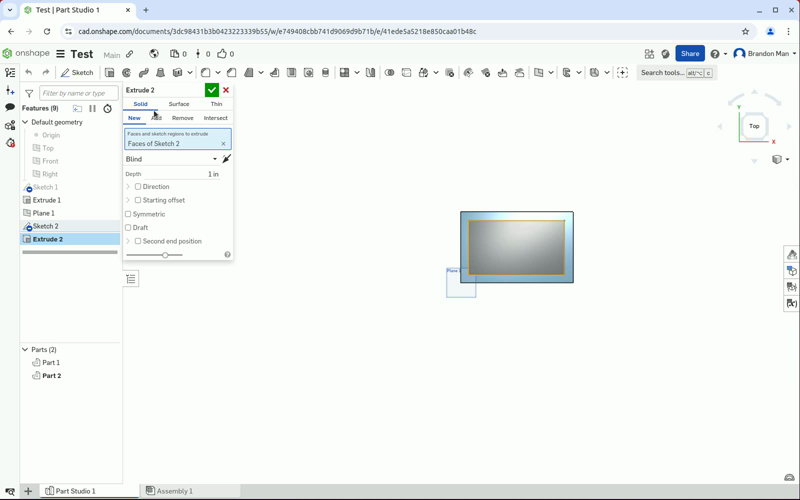
mouse_move(186, 120)
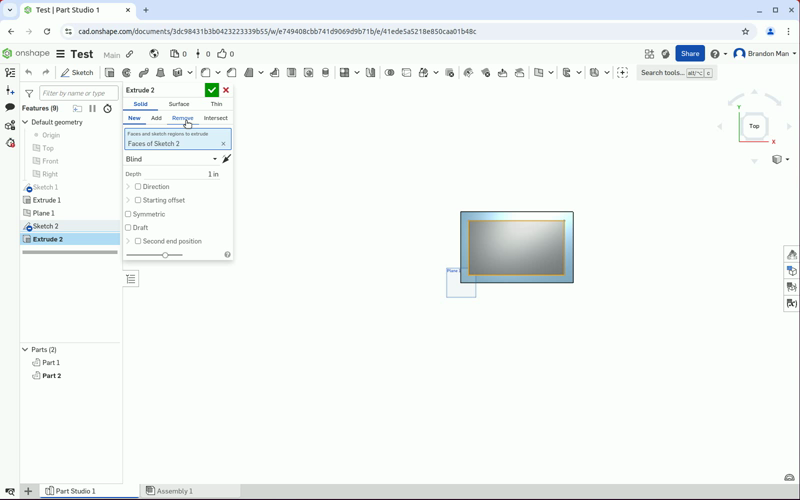
click(186, 120)
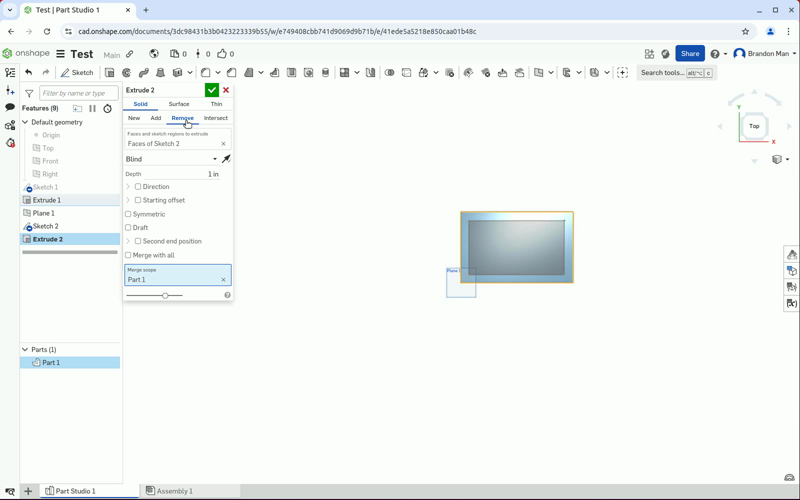
key(tab, 4)
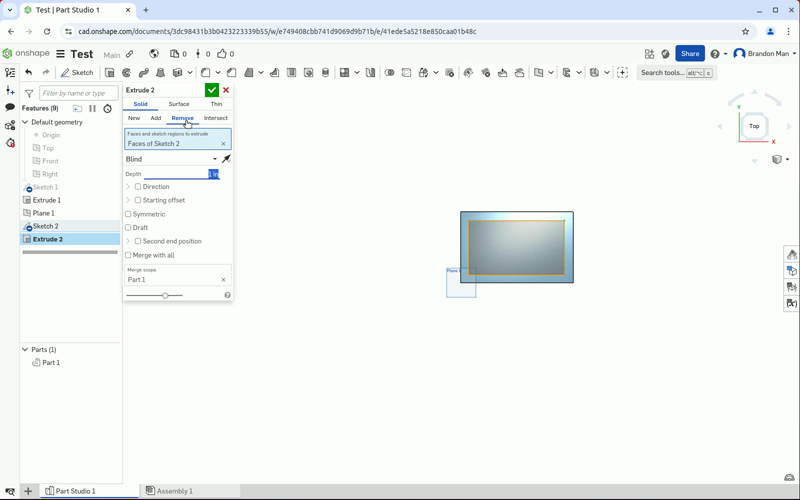
text(1.685)
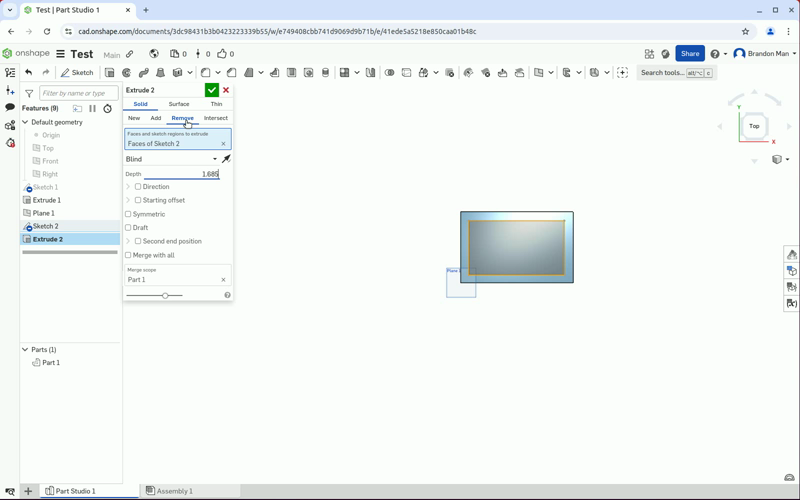
key(tab, 6)
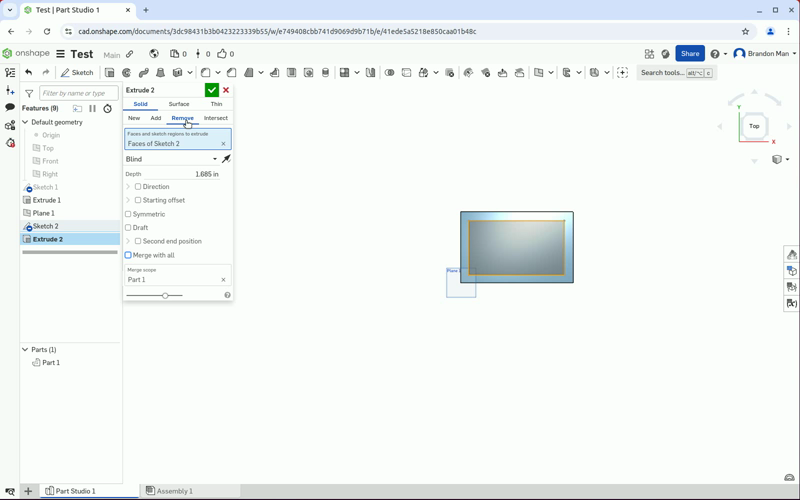
key(space)
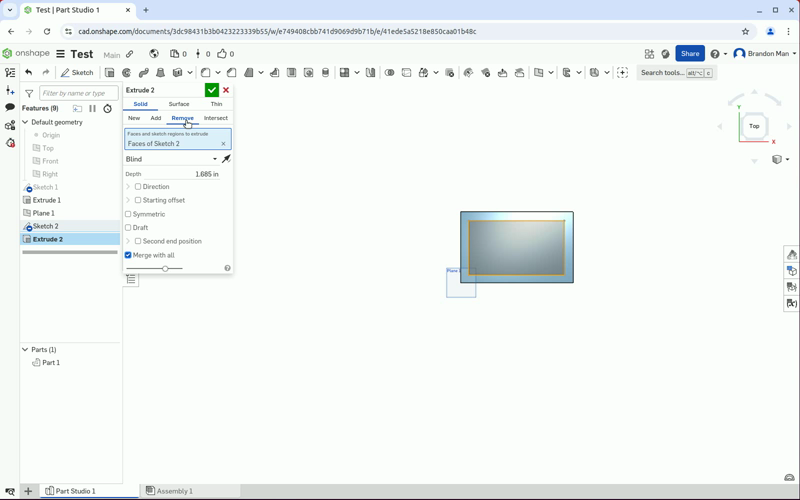
key(enter)
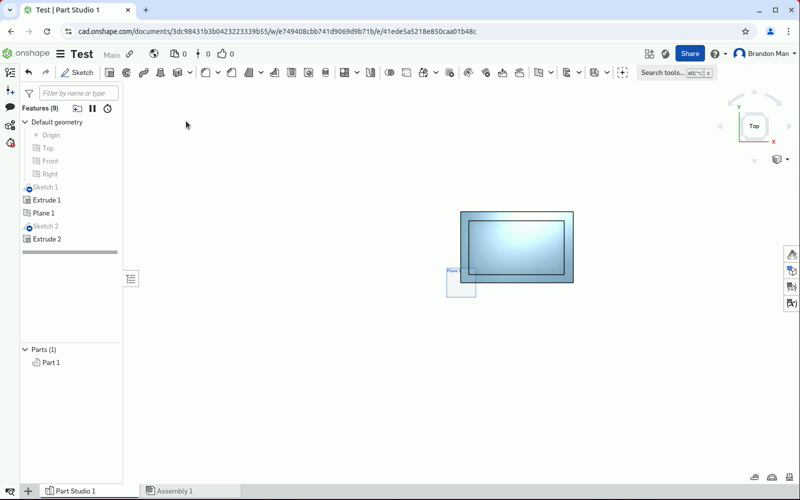
key(shift+h)
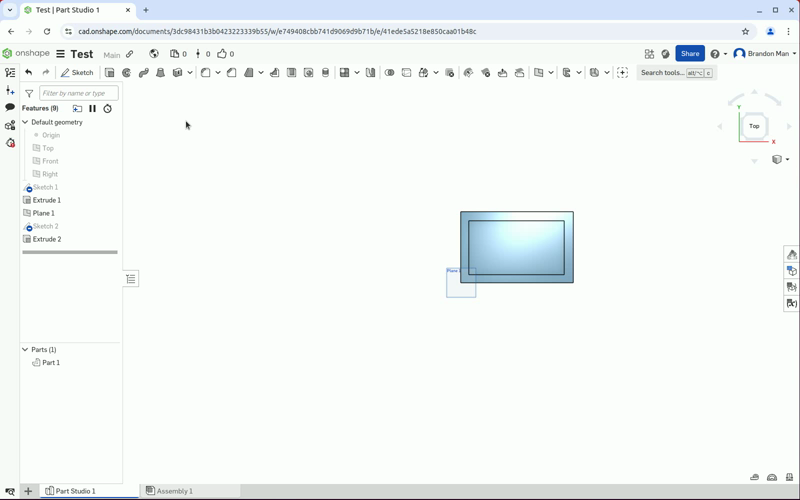
key(shift+h)
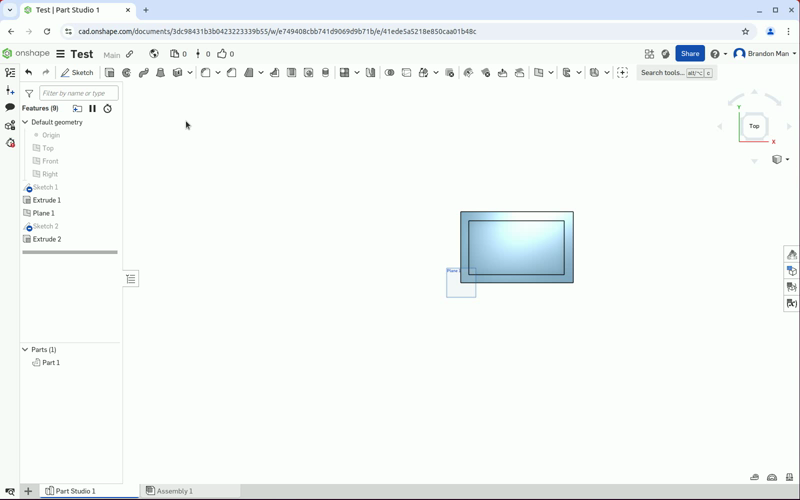
mouse_move(73, 189)
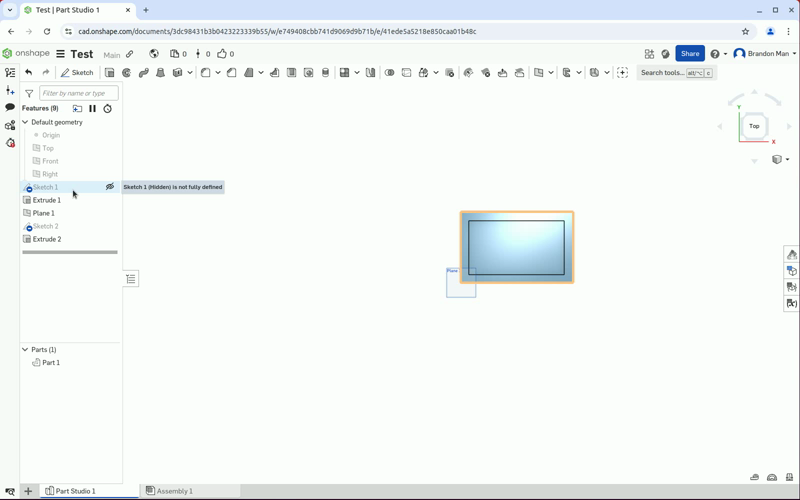
click(73, 189)
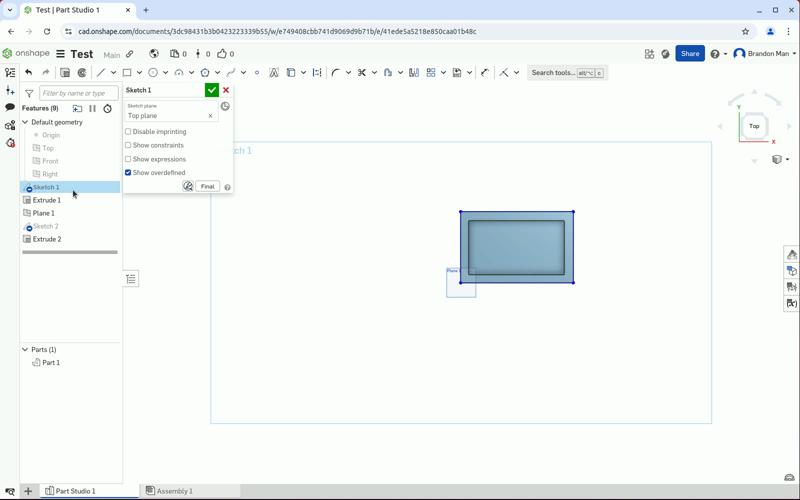
mouse_move(229, 92)
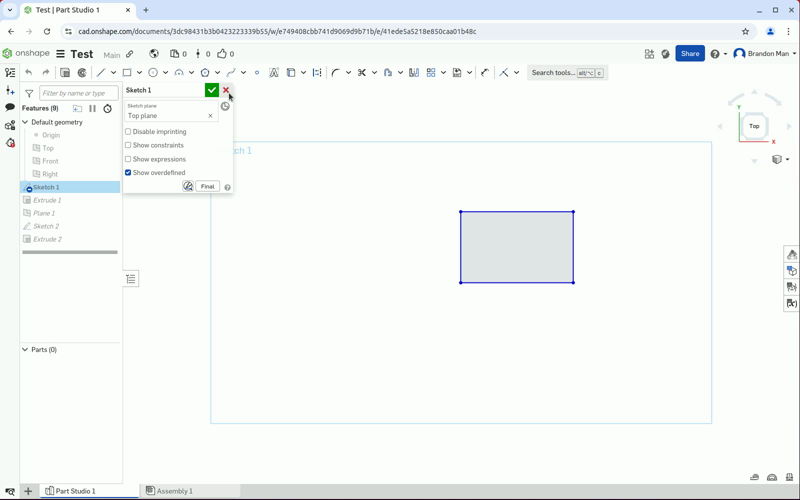
click(229, 92)
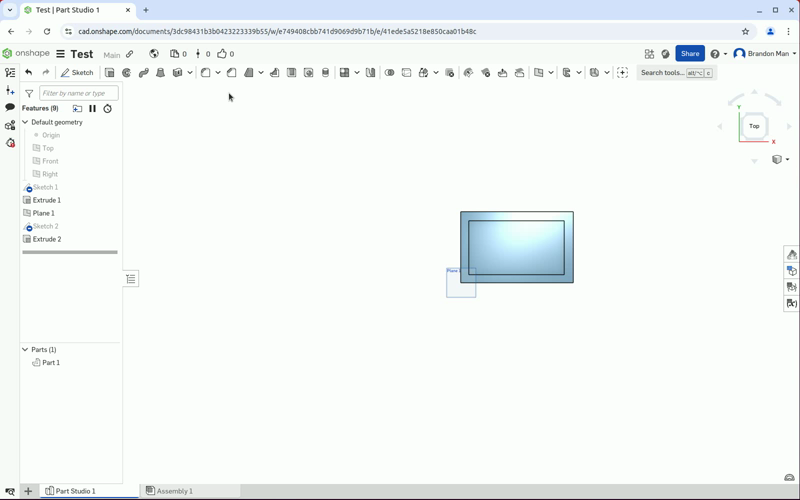
mouse_move(541, 75)
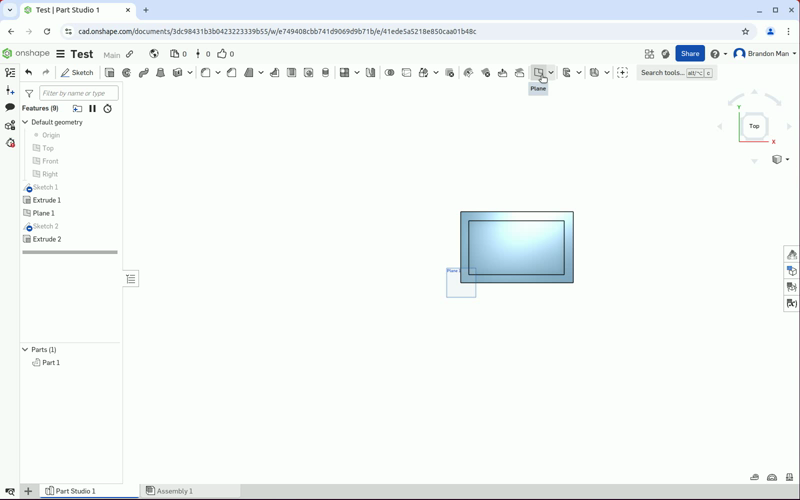
click(541, 75)
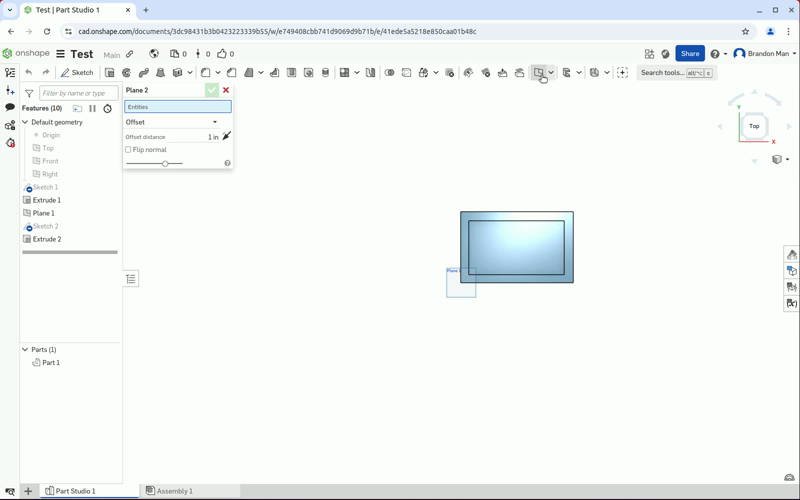
mouse_move(73, 150)
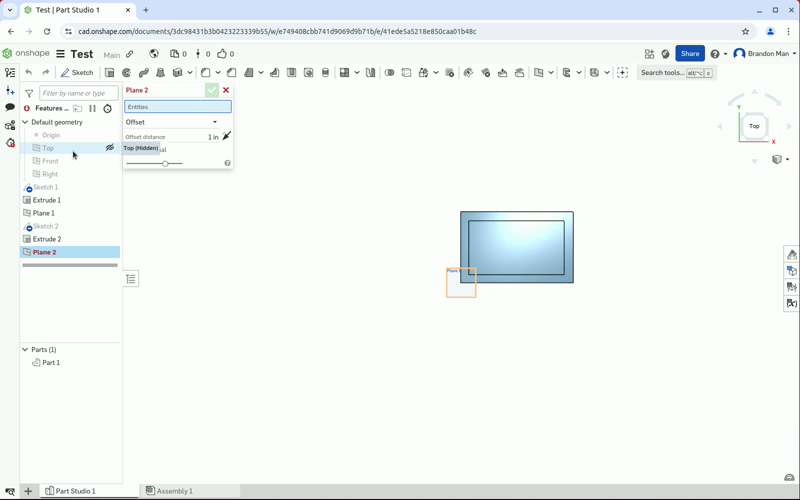
click(73, 150)
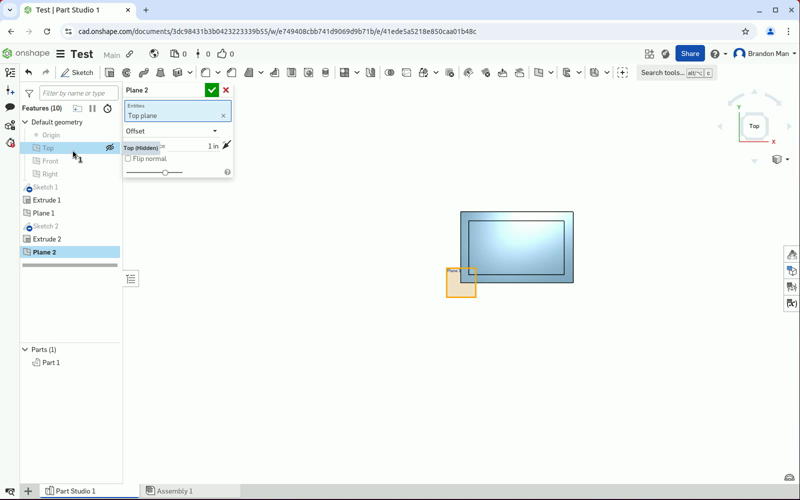
key(tab, 2)
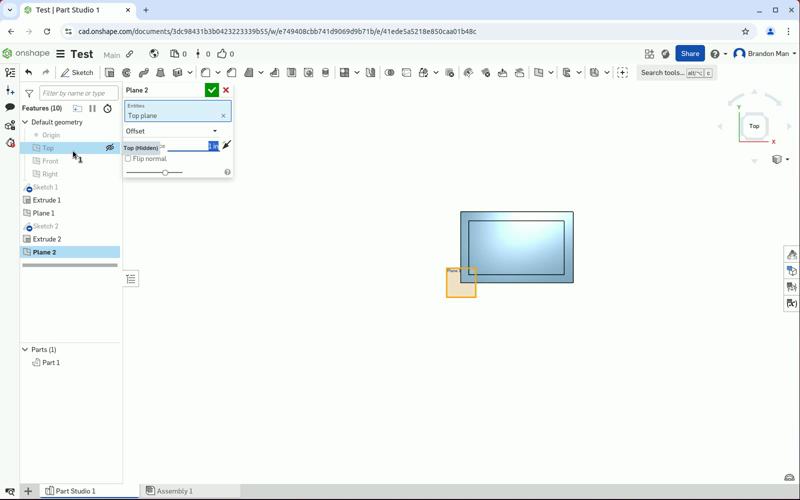
text(0.955)
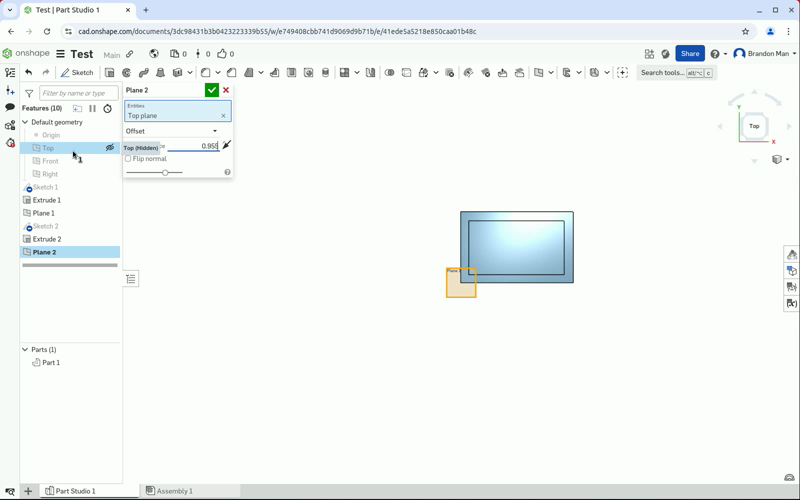
key(enter, 2)
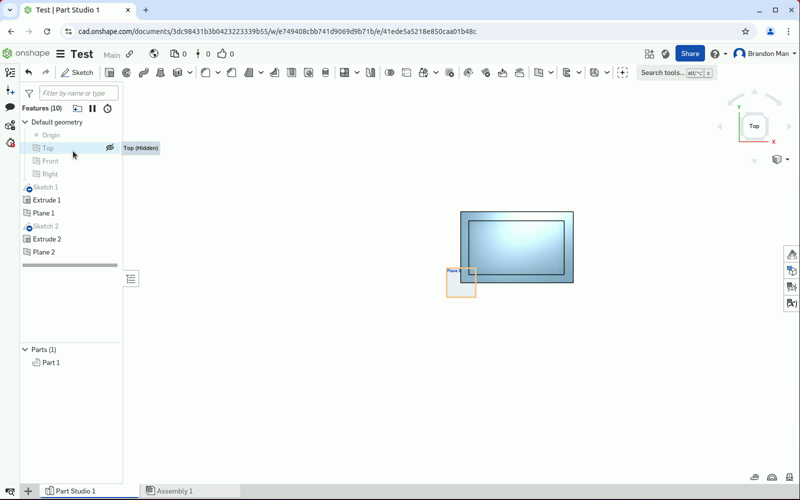
key(shift+s)
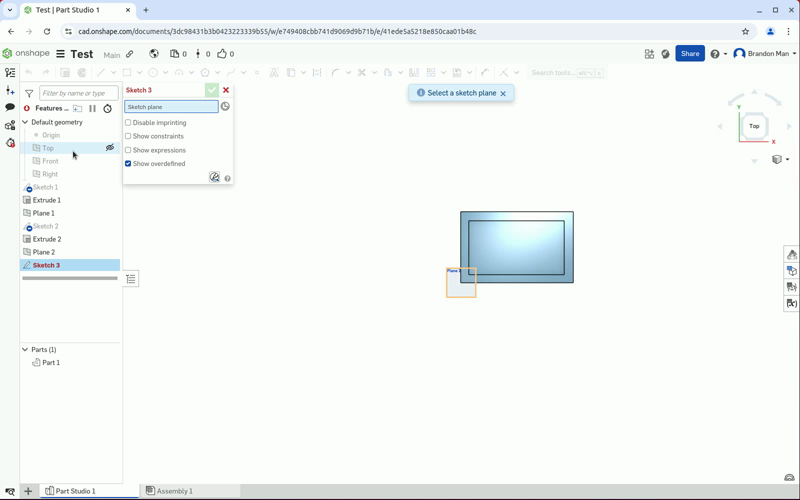
mouse_move(73, 254)
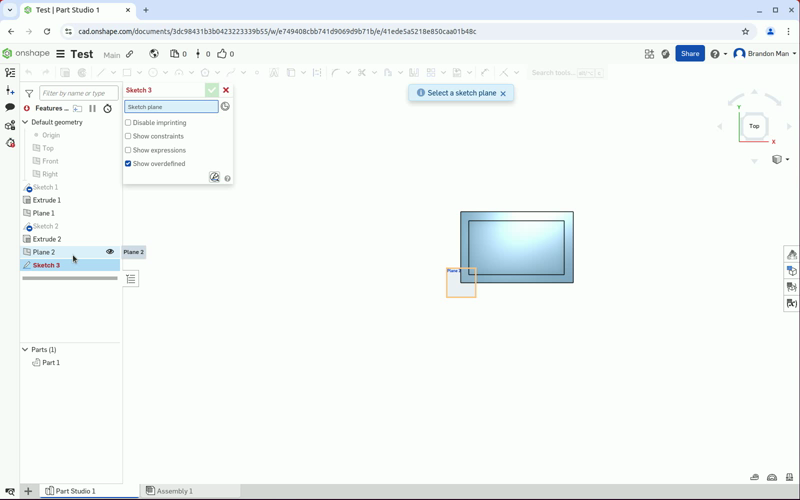
click(73, 254)
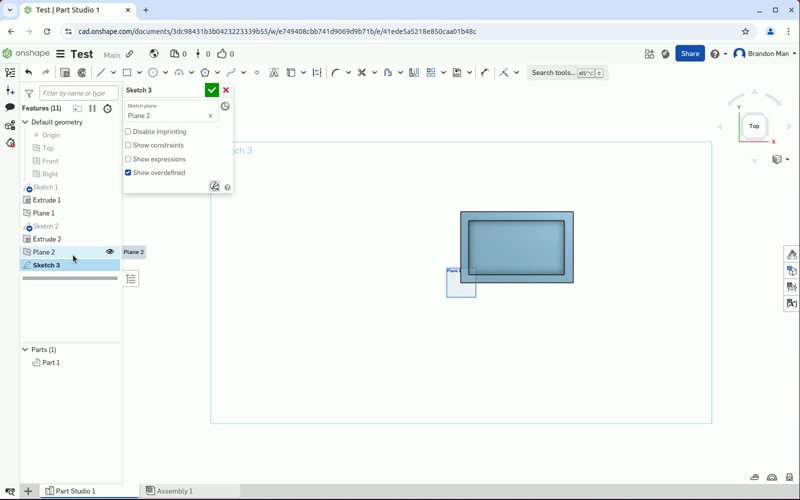
mouse_move(73, 352)
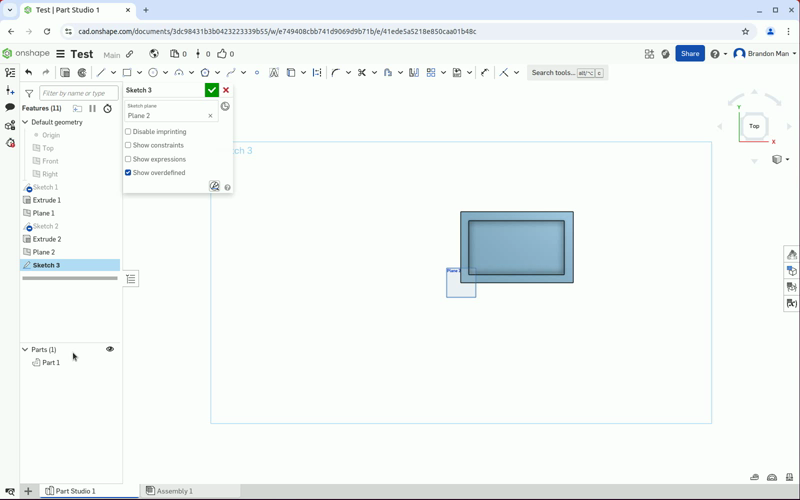
key(y)
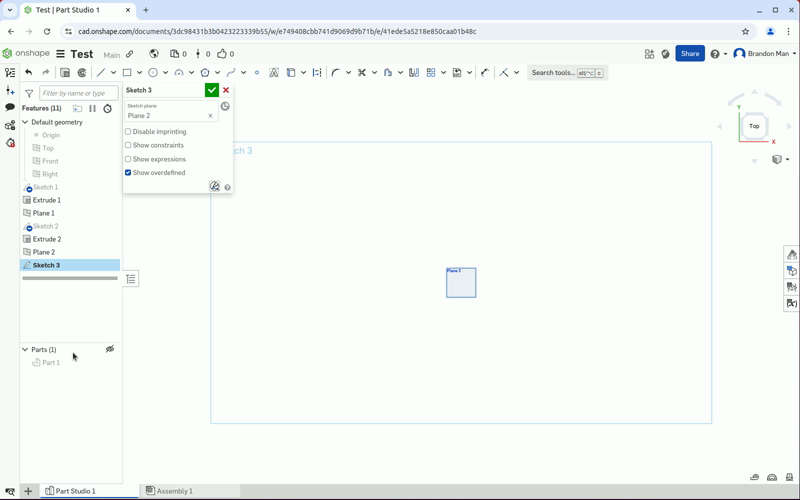
key(l)
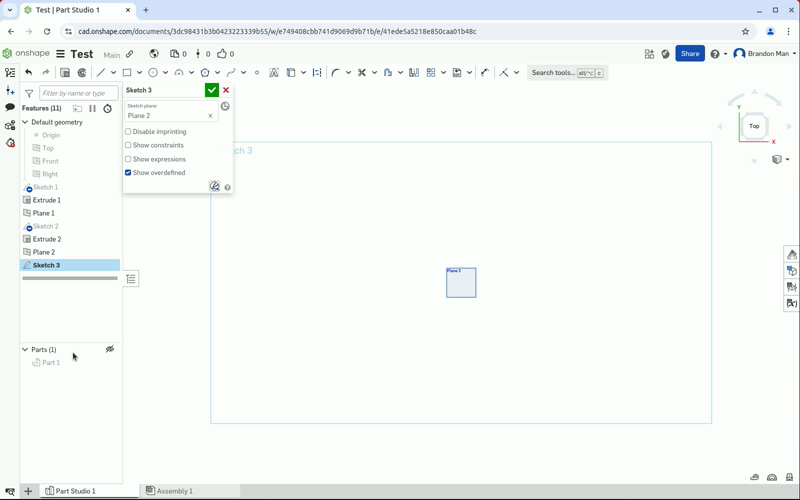
key_down(shift)
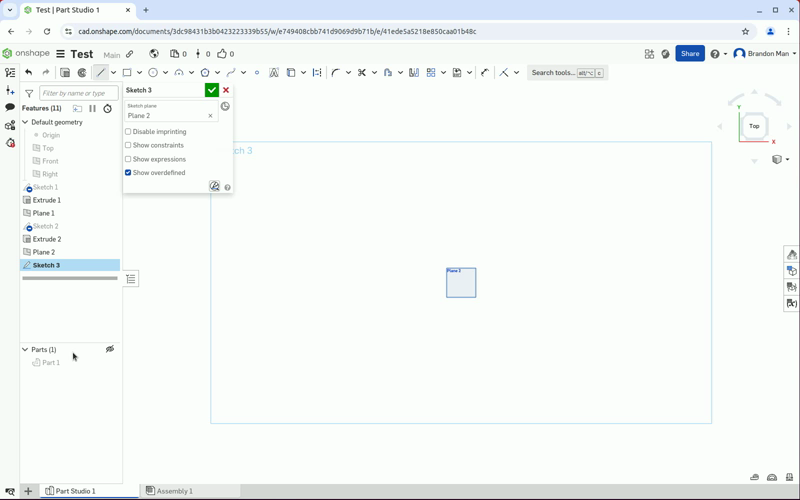
mouse_move(473, 272)
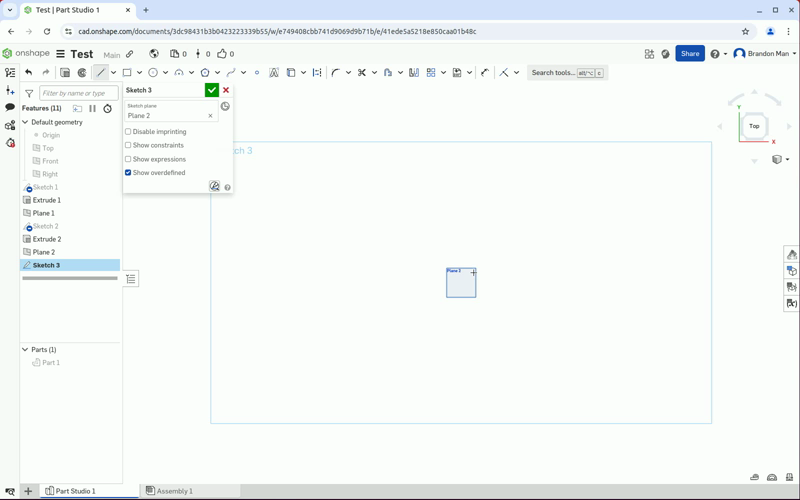
click(473, 272)
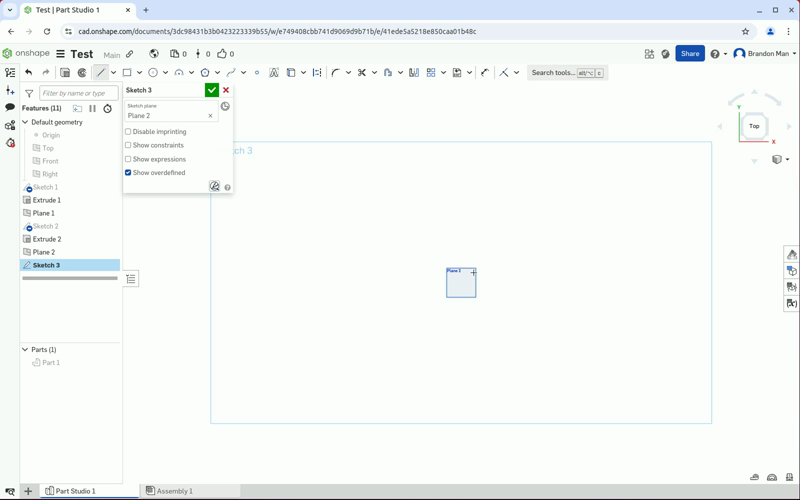
key_up(shift)
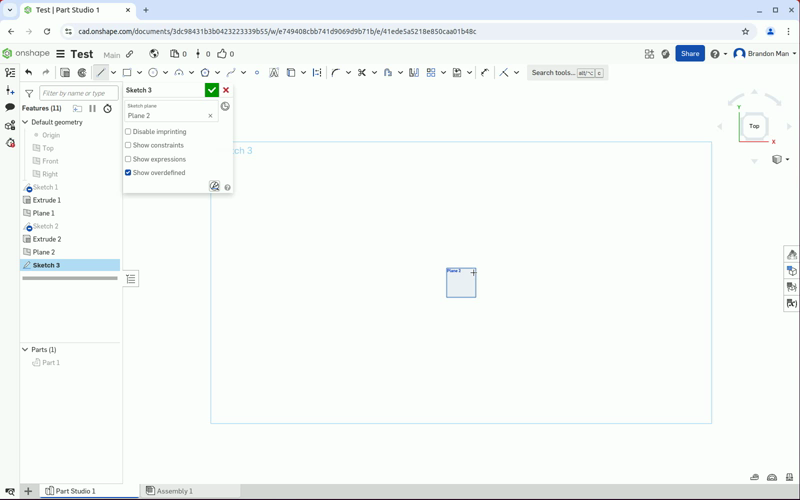
key_down(shift)
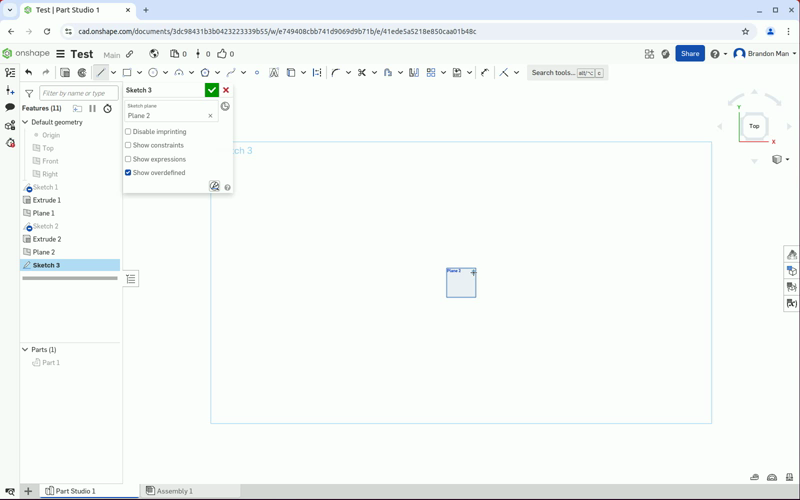
mouse_move(560, 272)
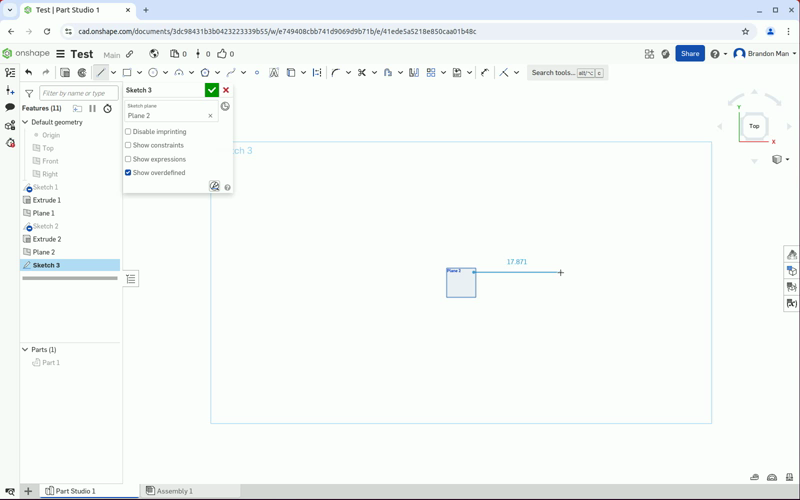
click(560, 272)
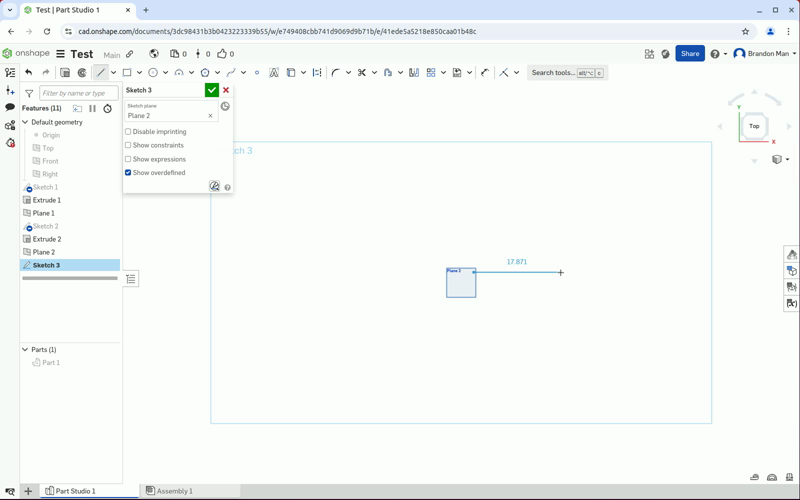
key_up(shift)
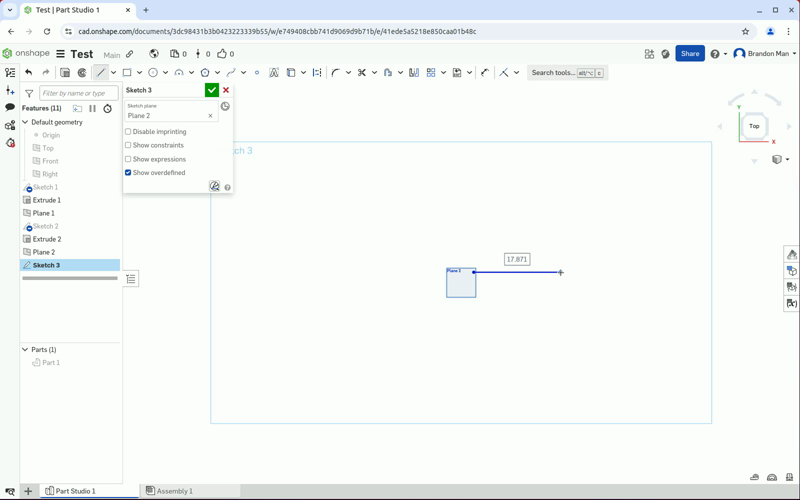
key_down(shift)
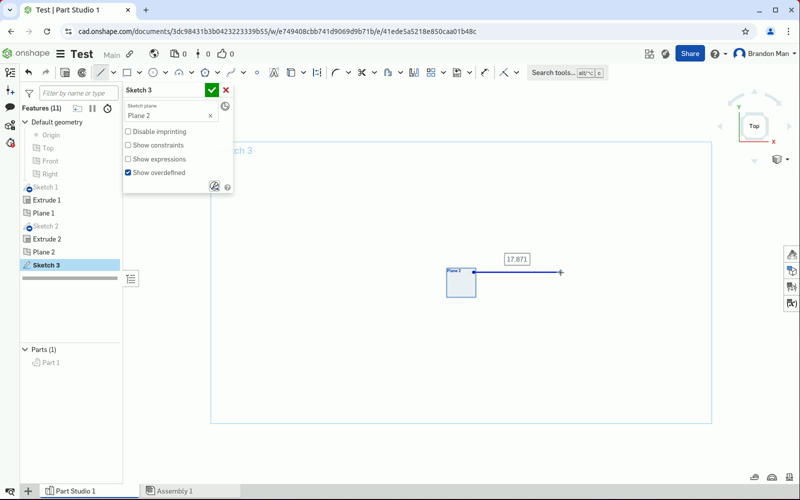
mouse_move(589, 272)
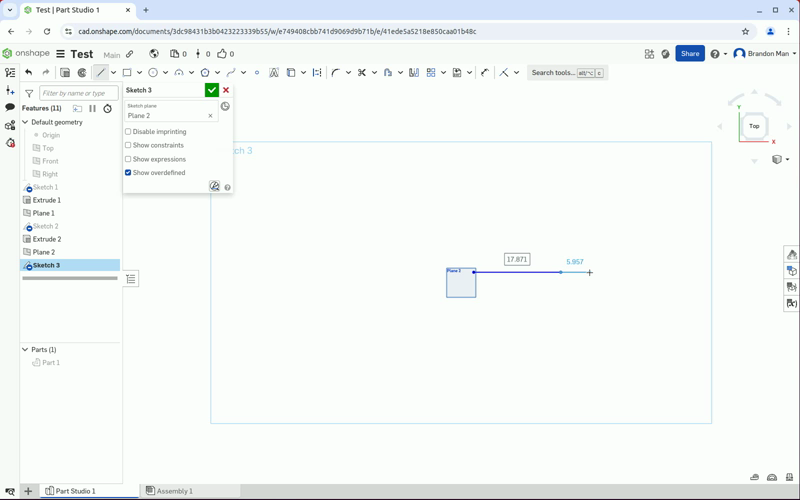
mouse_move(560, 222)
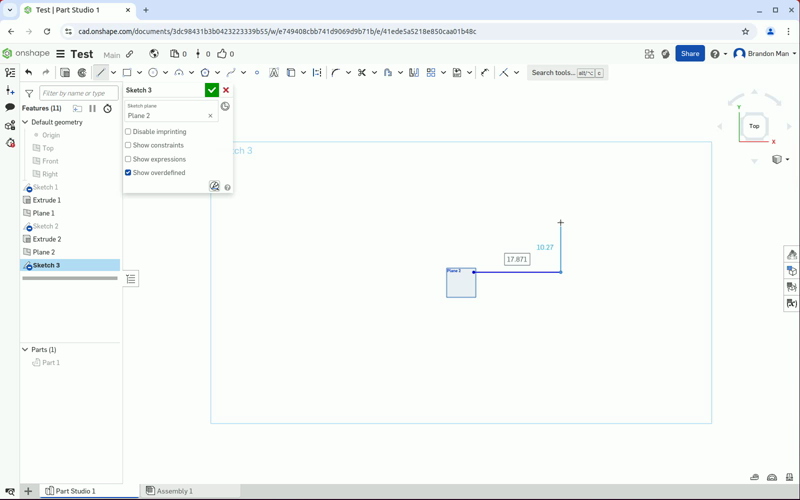
click(560, 222)
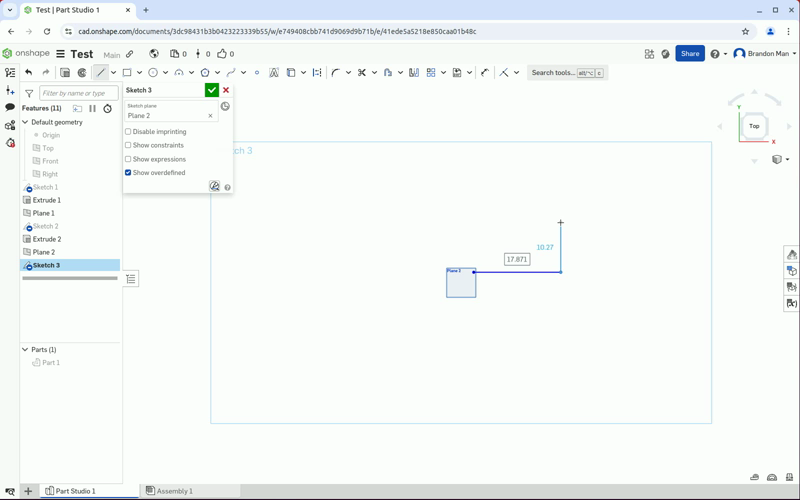
key_up(shift)
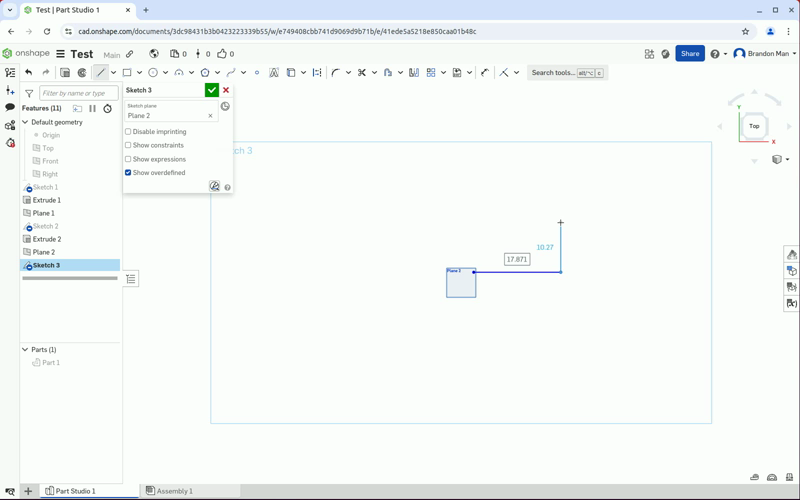
key_down(shift)
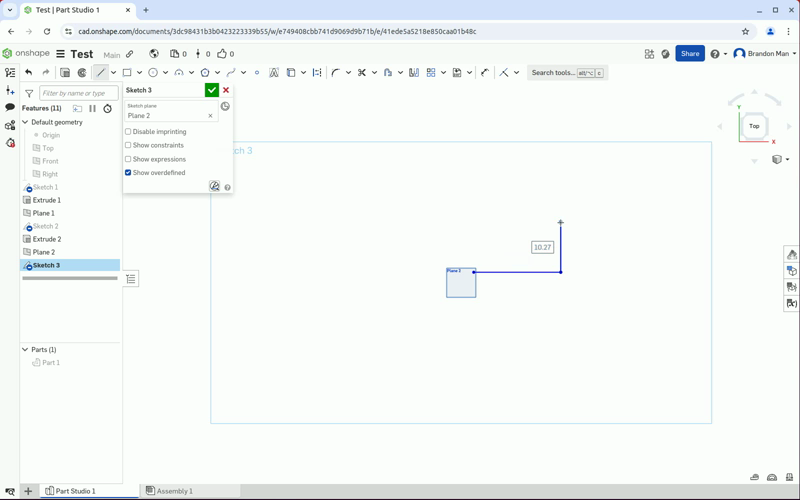
mouse_move(473, 222)
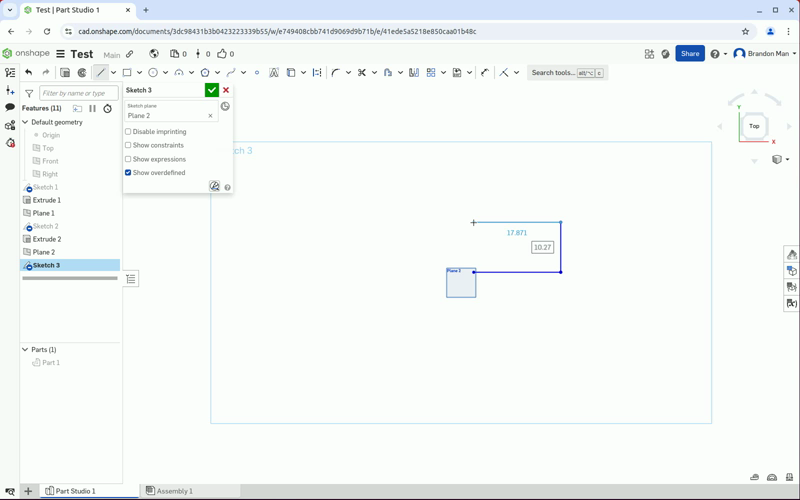
click(473, 222)
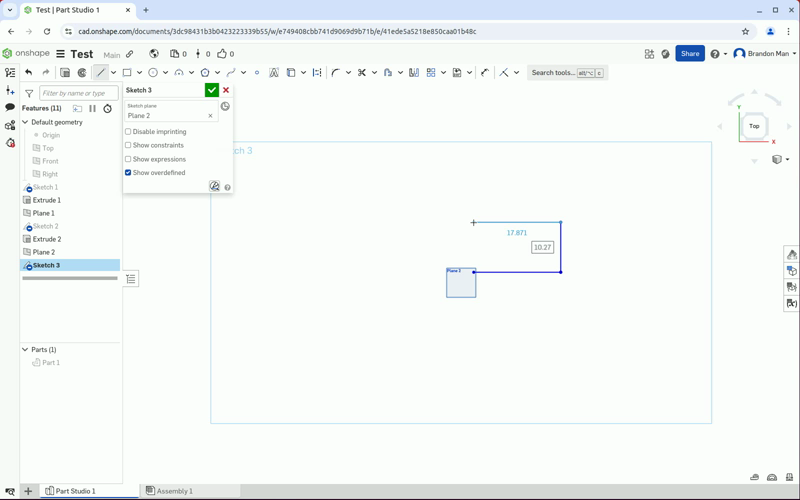
key_up(shift)
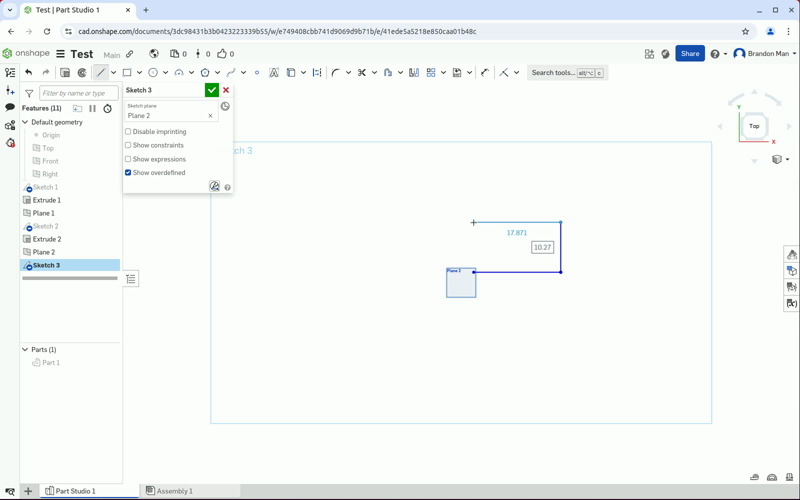
mouse_move(503, 222)
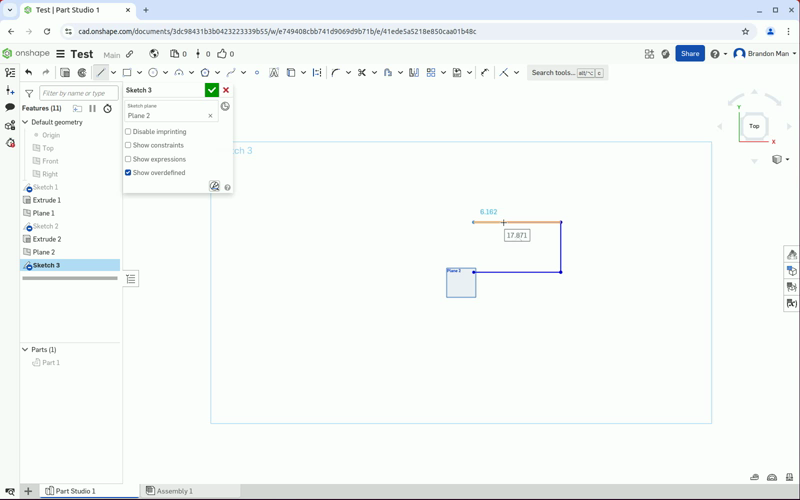
key_down(shift)
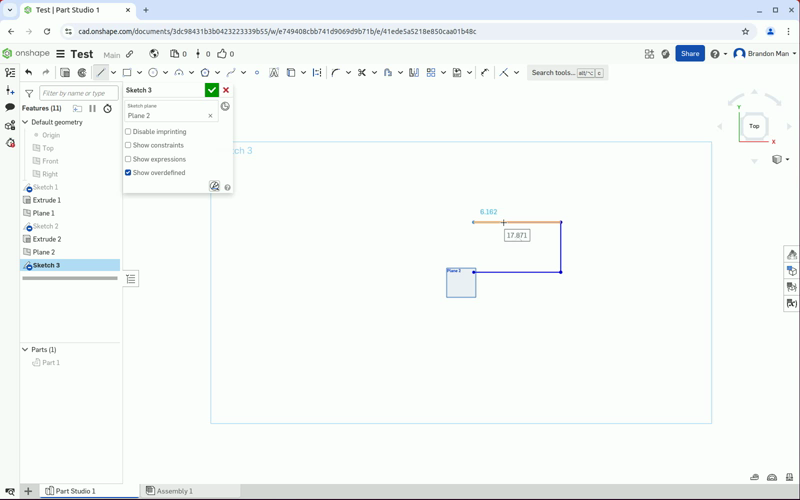
mouse_move(473, 272)
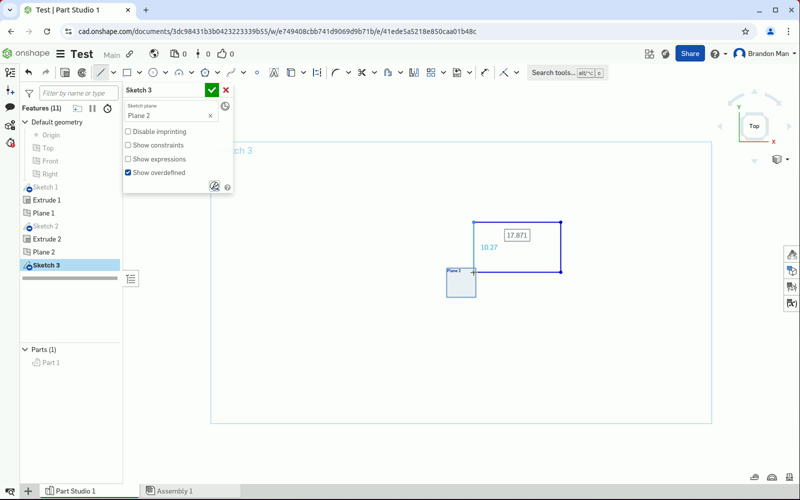
key_up(shift)
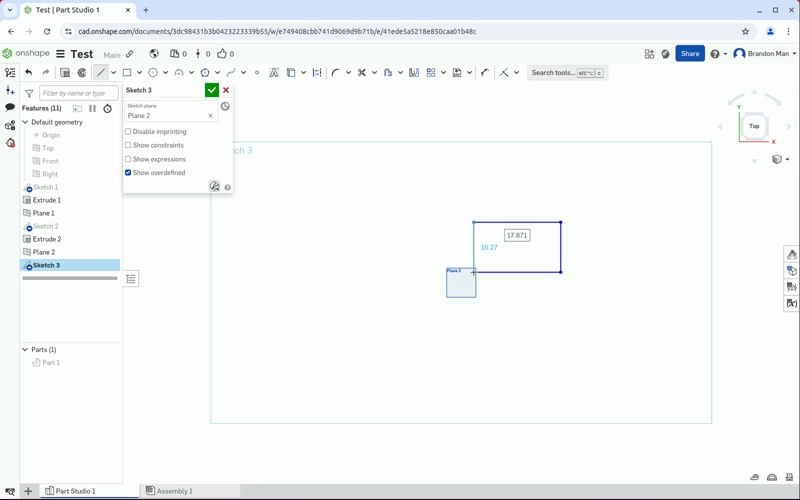
click(473, 272)
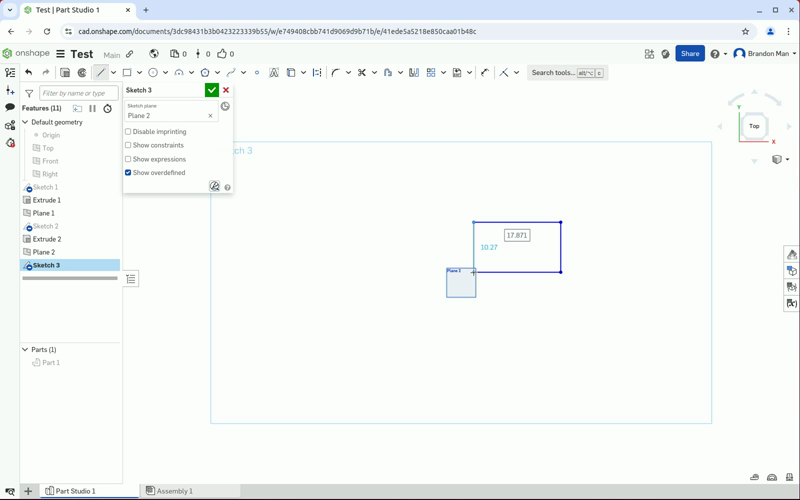
key(esc)
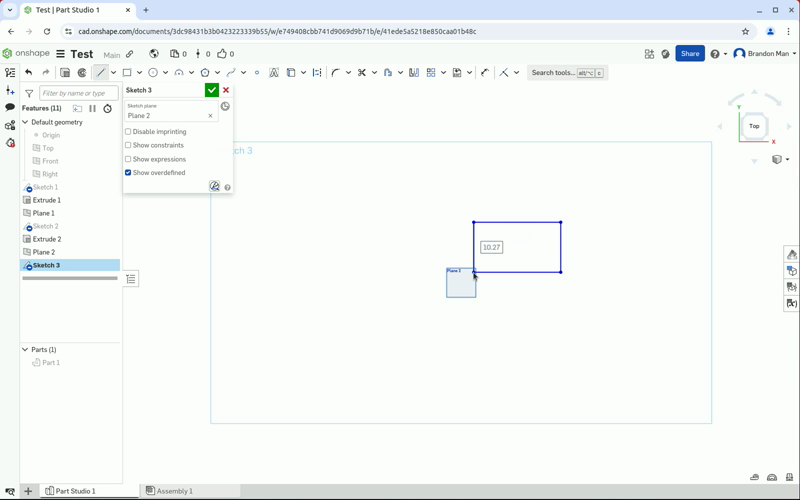
mouse_move(555, 224)
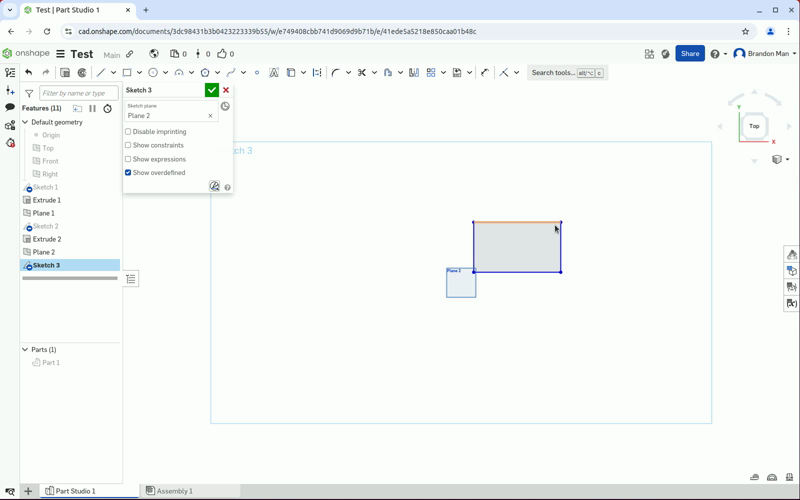
click(555, 224)
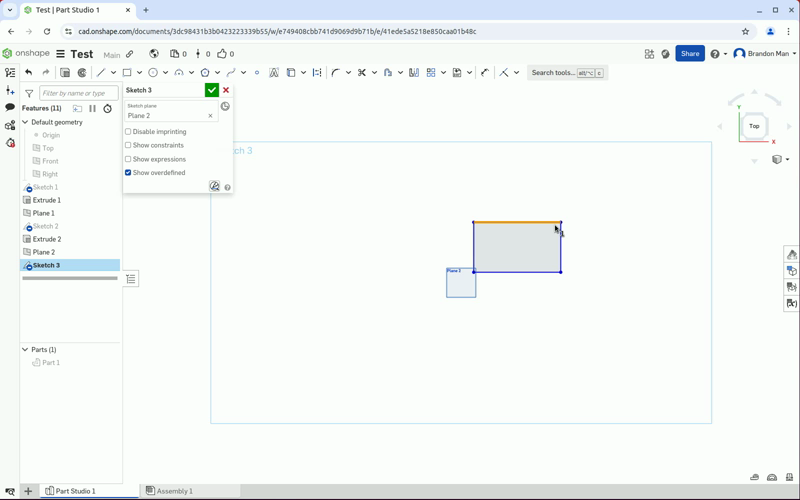
mouse_move(73, 352)
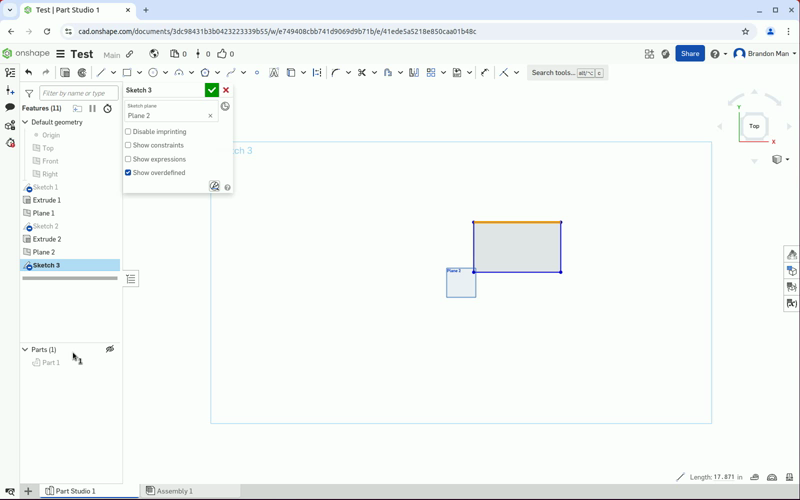
key(shift+y)
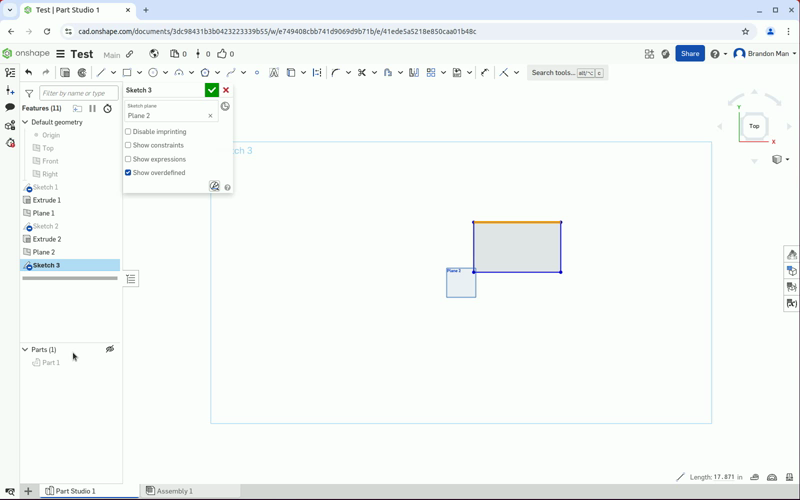
key(shift+e)
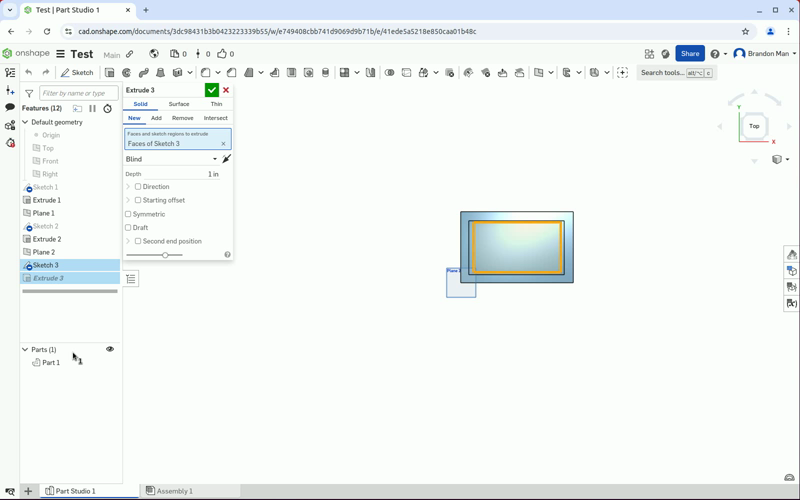
mouse_move(143, 106)
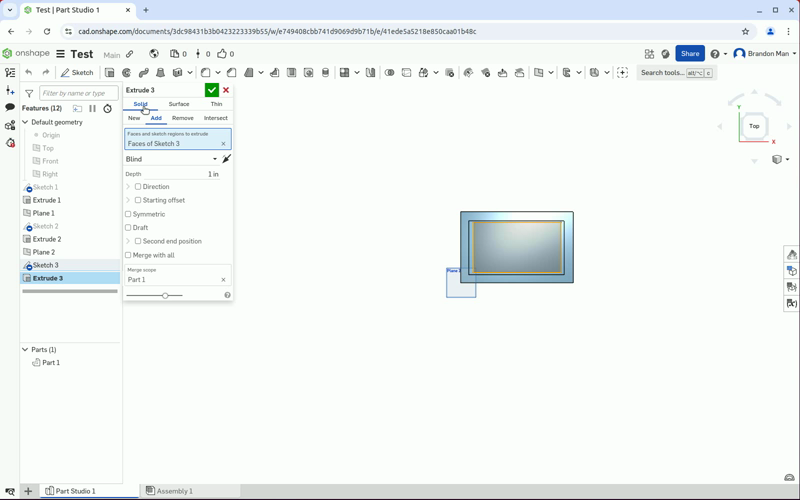
click(143, 106)
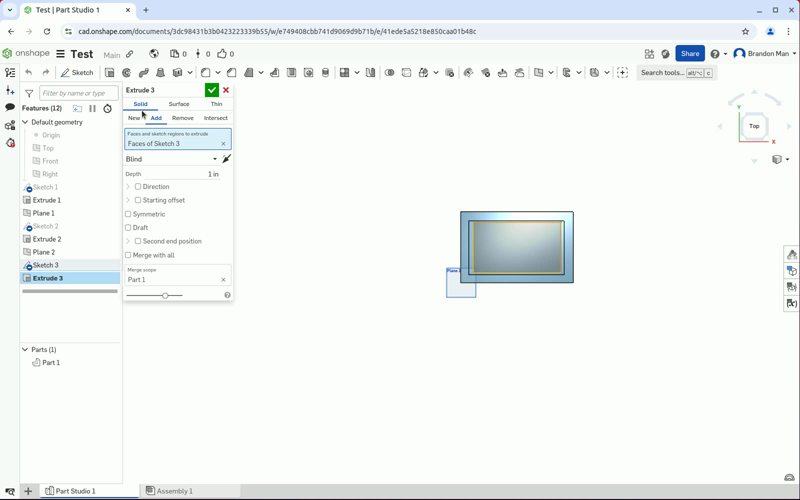
mouse_move(137, 120)
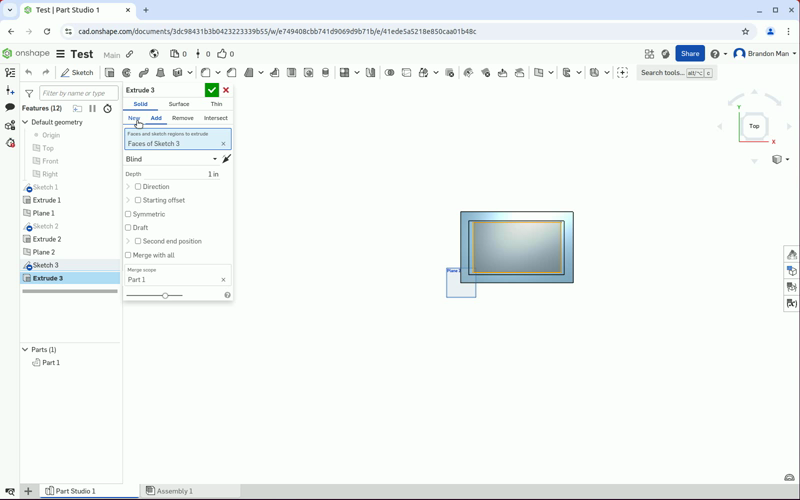
click(137, 120)
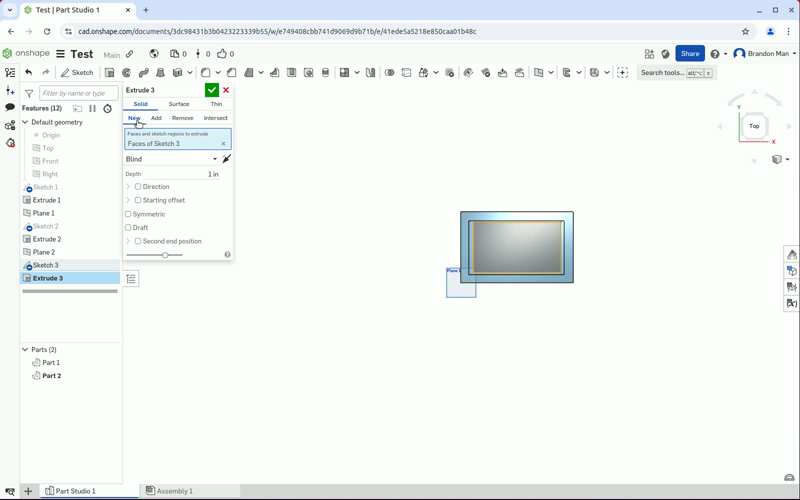
key(tab, 4)
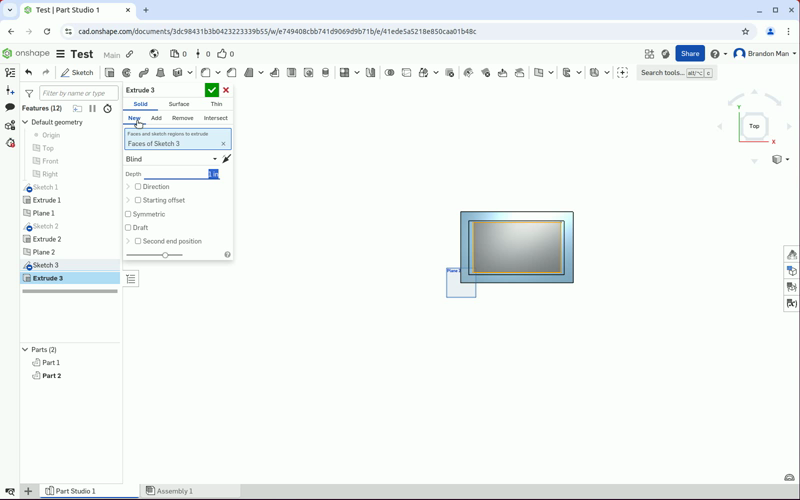
text(0.241)
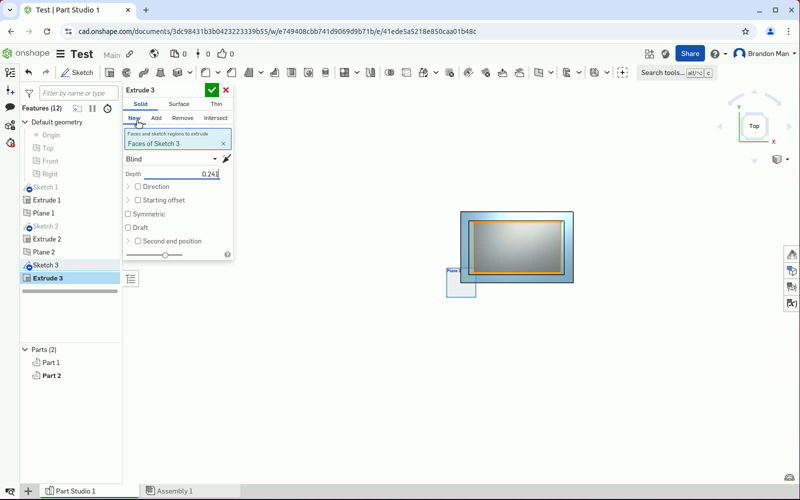
key(enter)
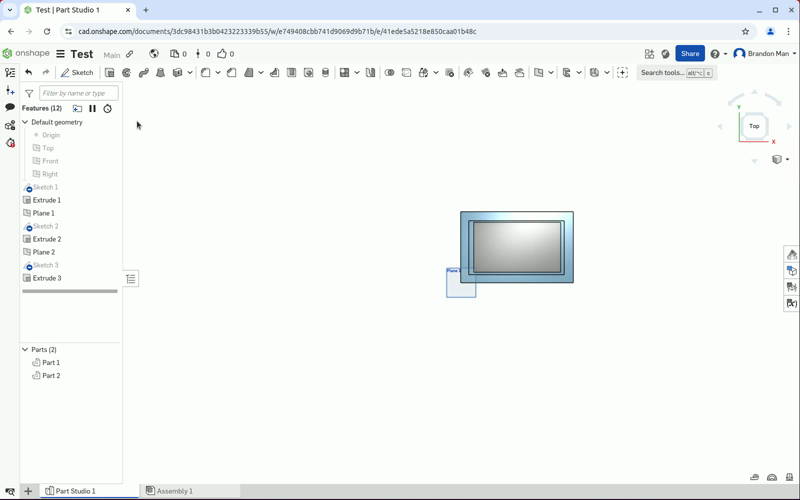
key(shift+h)
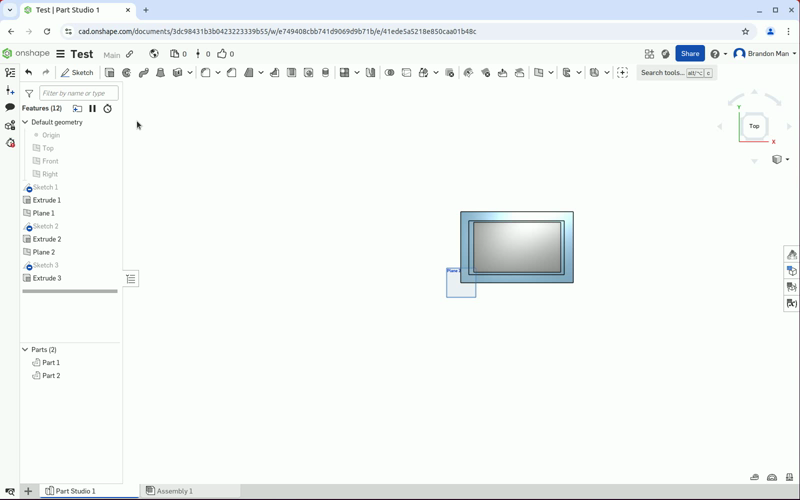
key(shift+h)
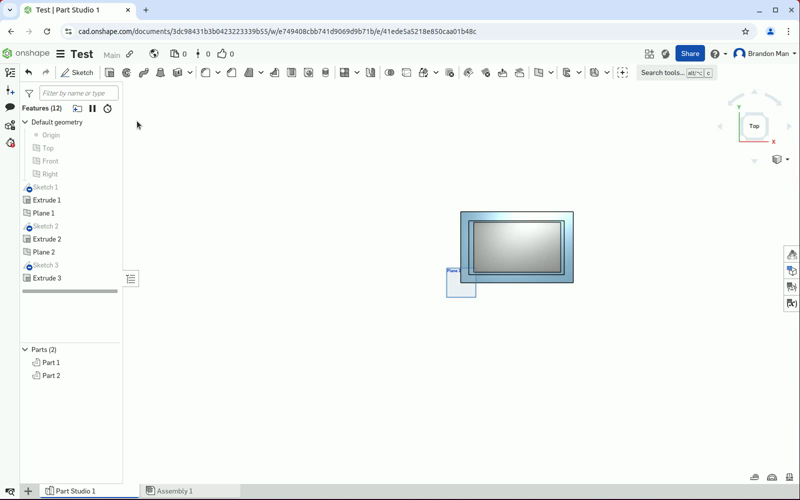
mouse_move(73, 189)
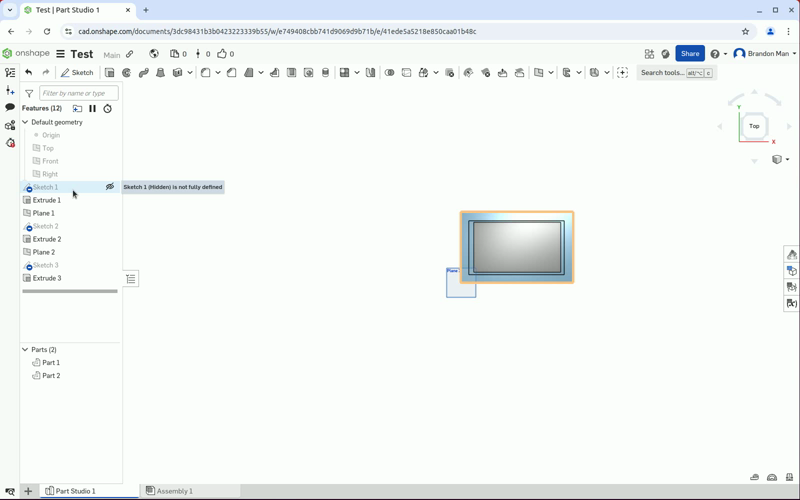
click(73, 189)
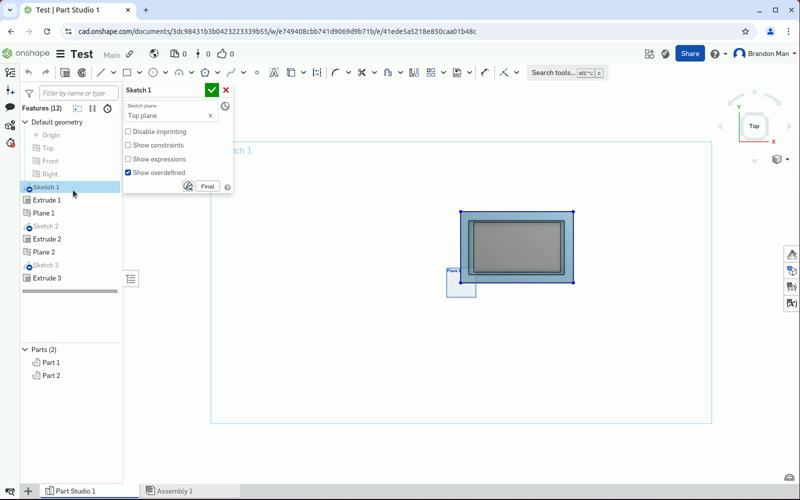
mouse_move(229, 92)
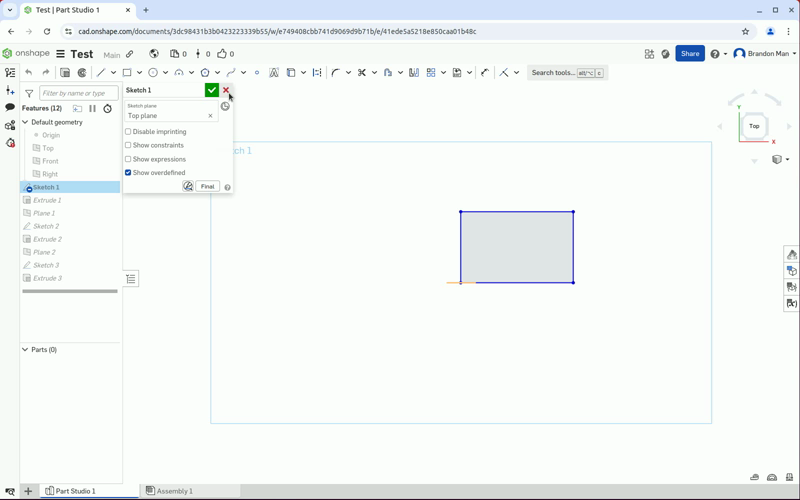
click(229, 92)
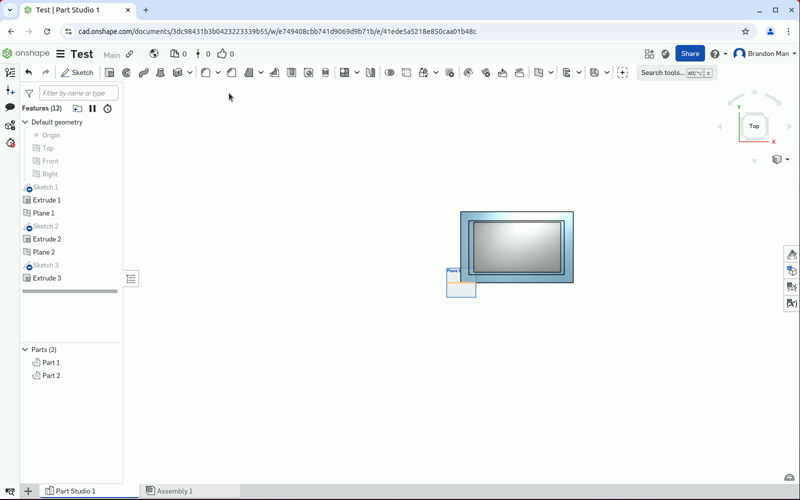
mouse_move(541, 75)
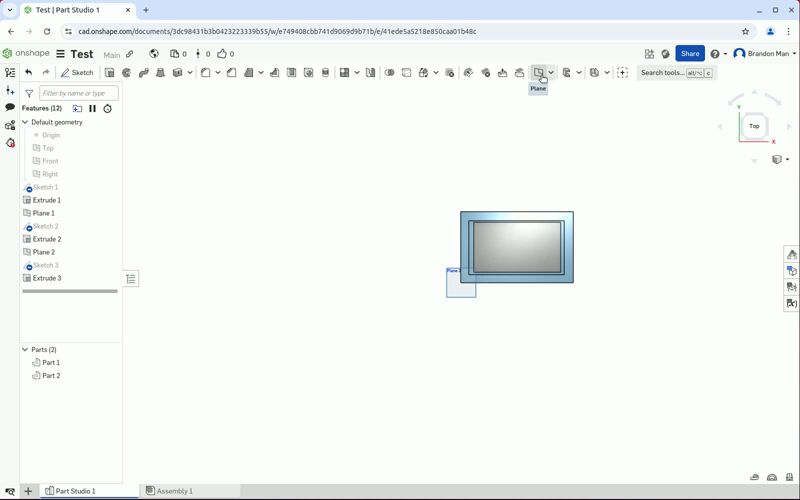
click(541, 75)
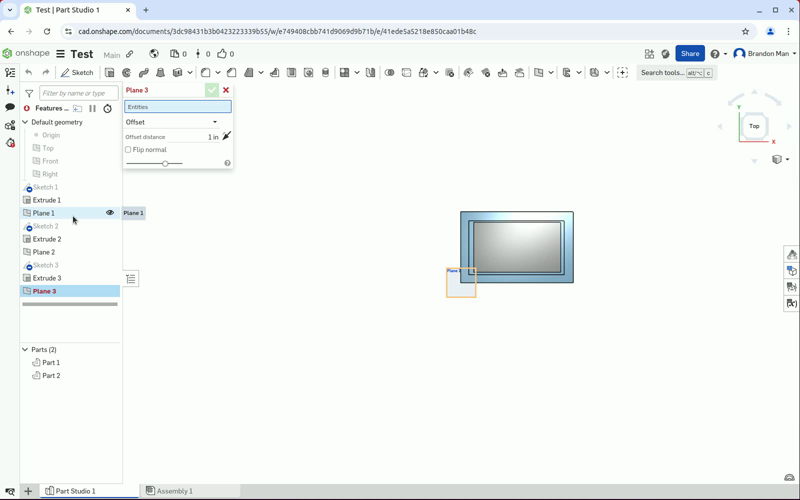
scroll(3)
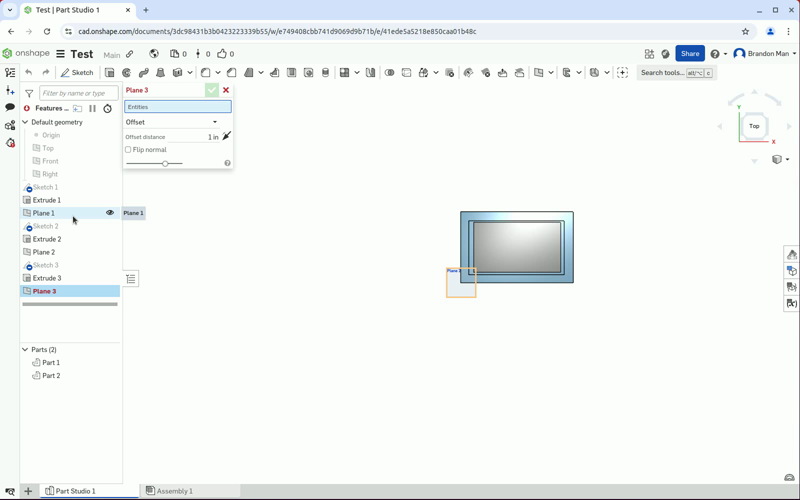
mouse_move(73, 150)
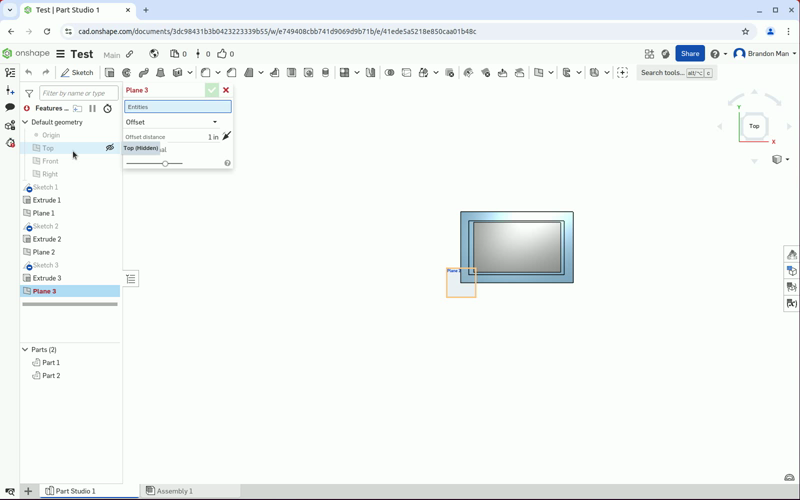
click(73, 150)
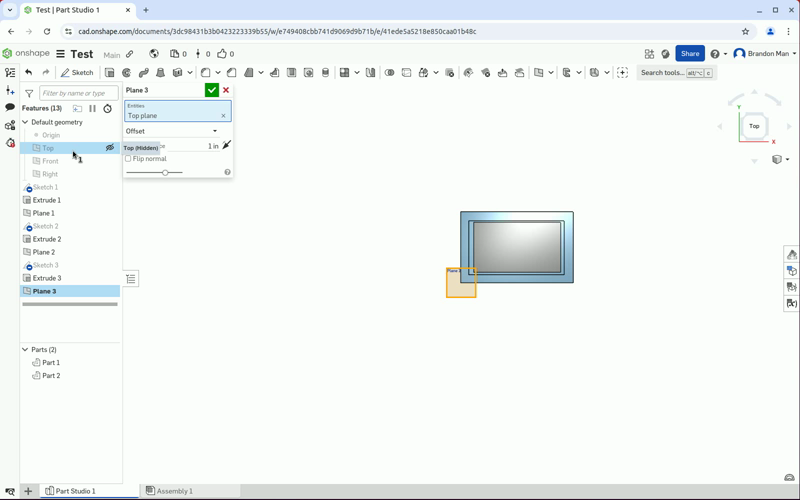
key(tab, 2)
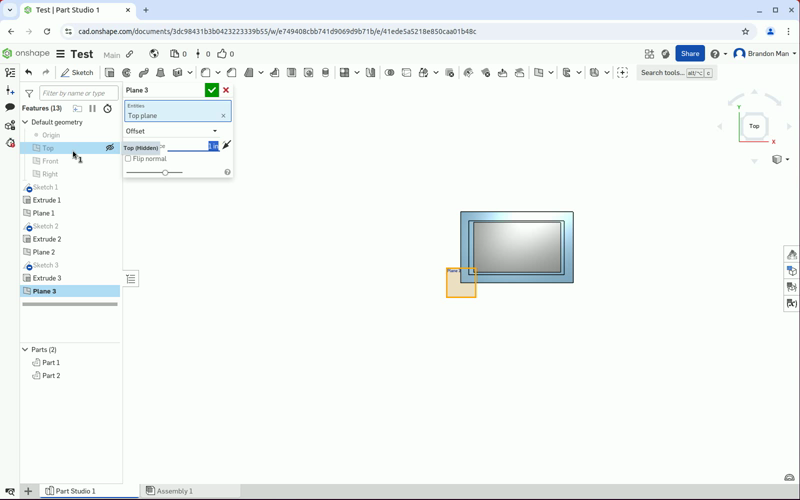
text(1.202)
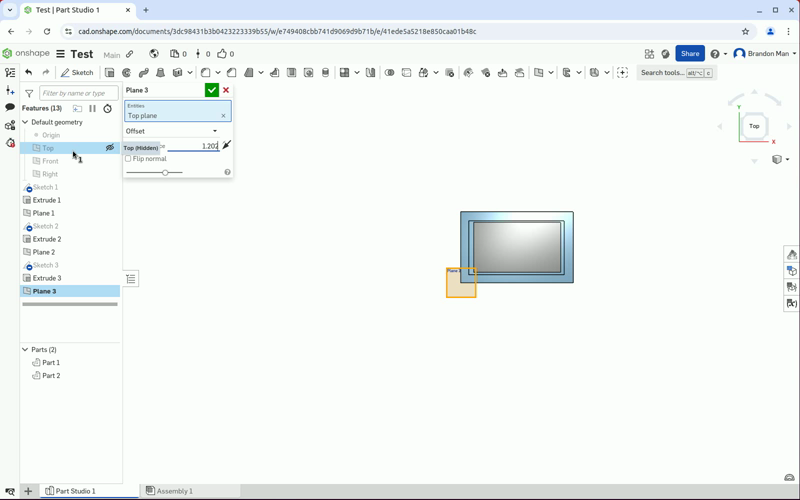
key(enter, 2)
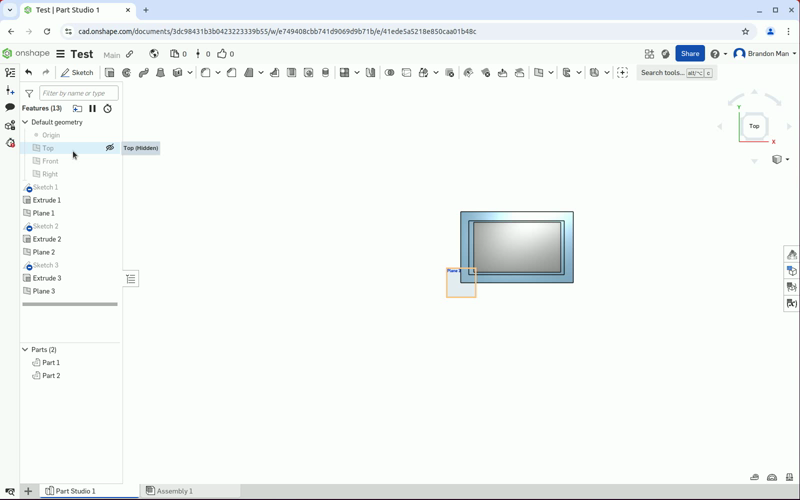
key(shift+s)
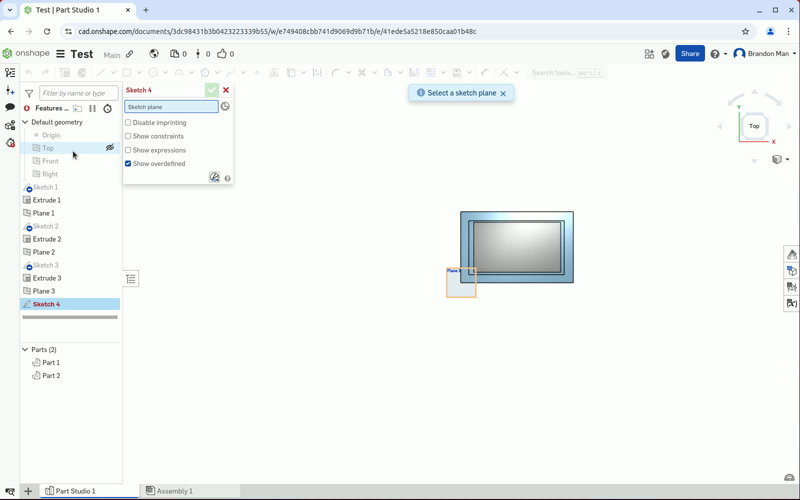
mouse_move(73, 293)
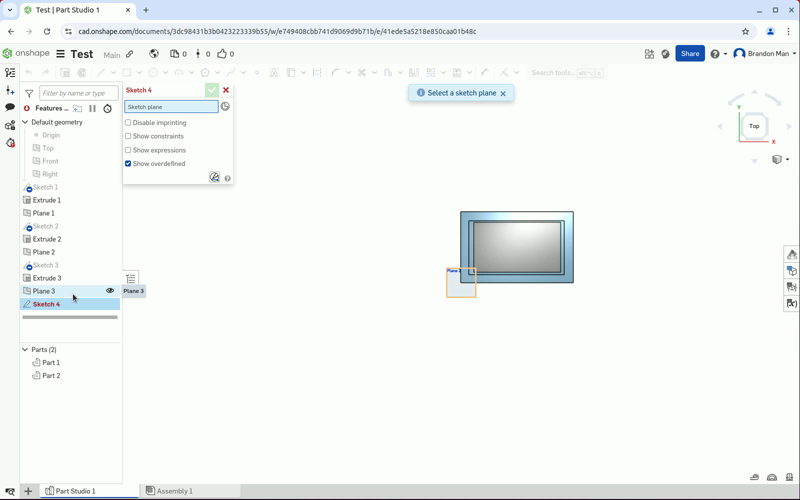
click(73, 293)
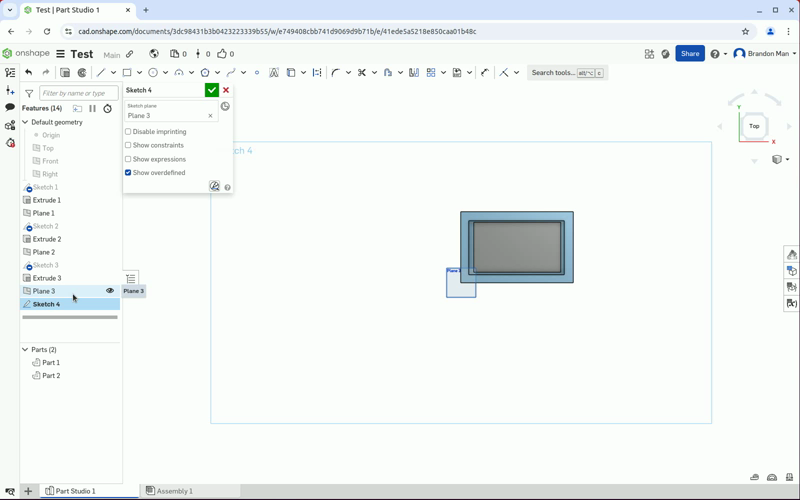
mouse_move(73, 352)
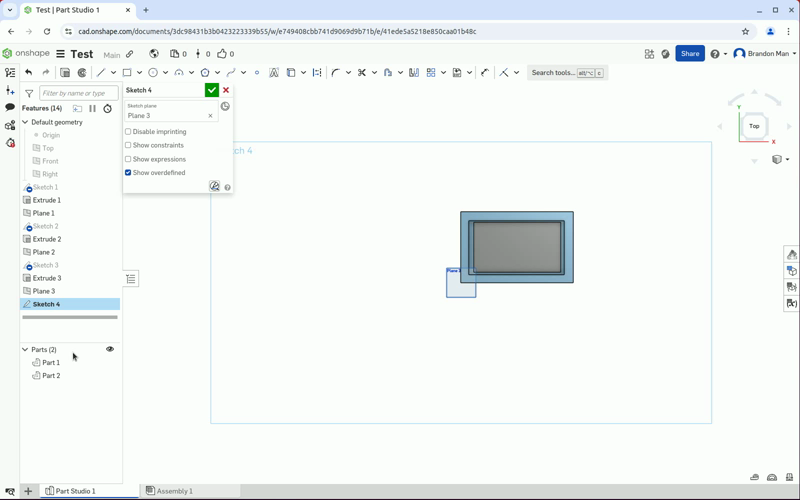
key(y)
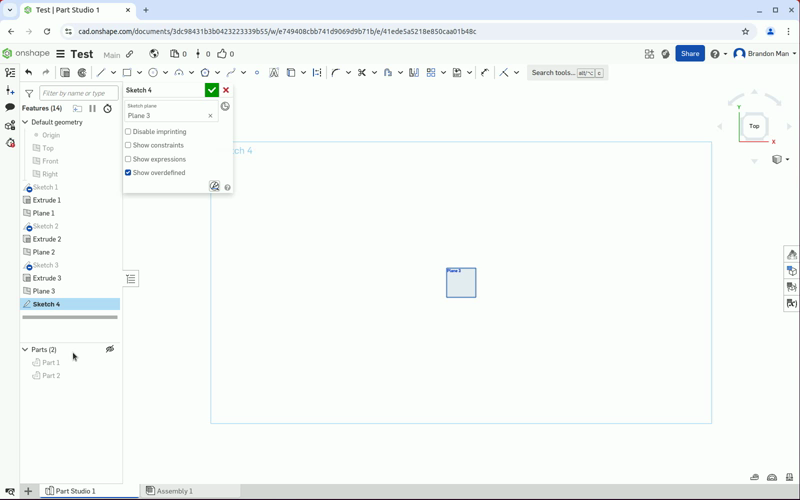
key(l)
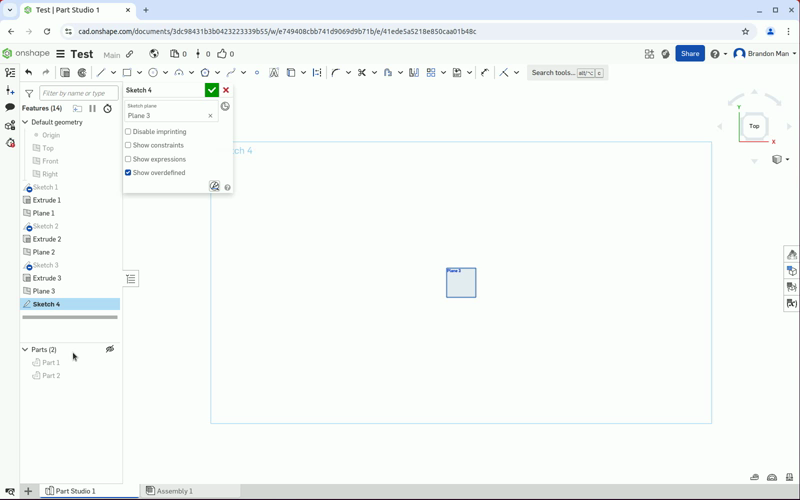
key_down(shift)
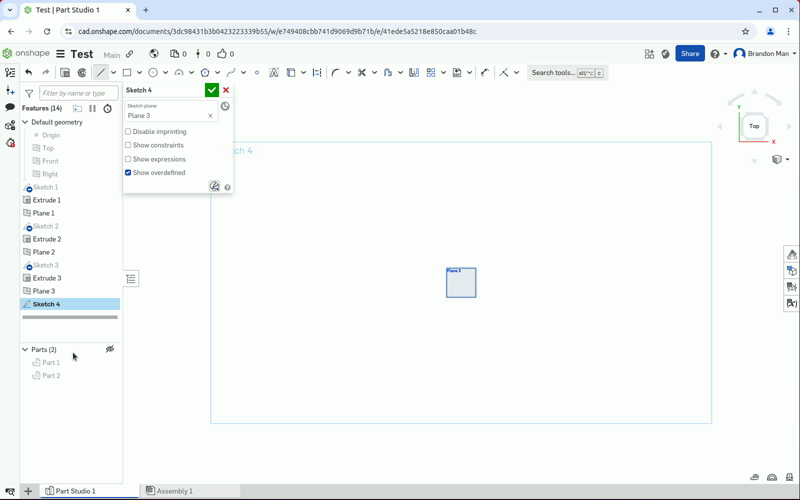
mouse_move(473, 233)
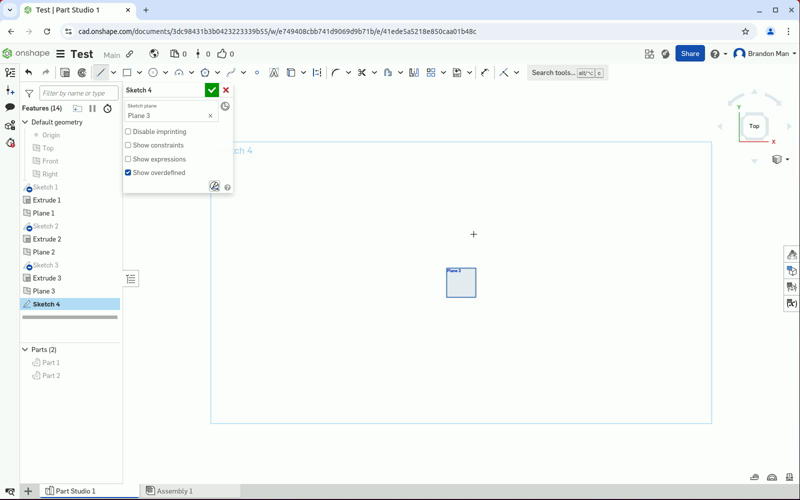
click(473, 233)
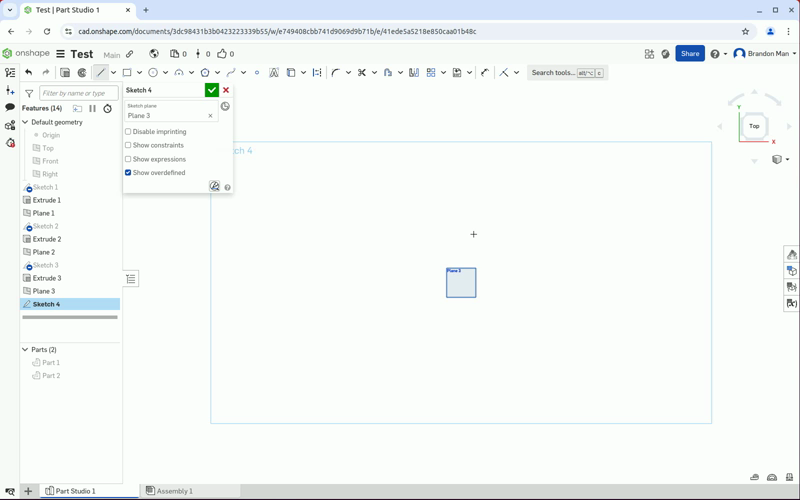
key_up(shift)
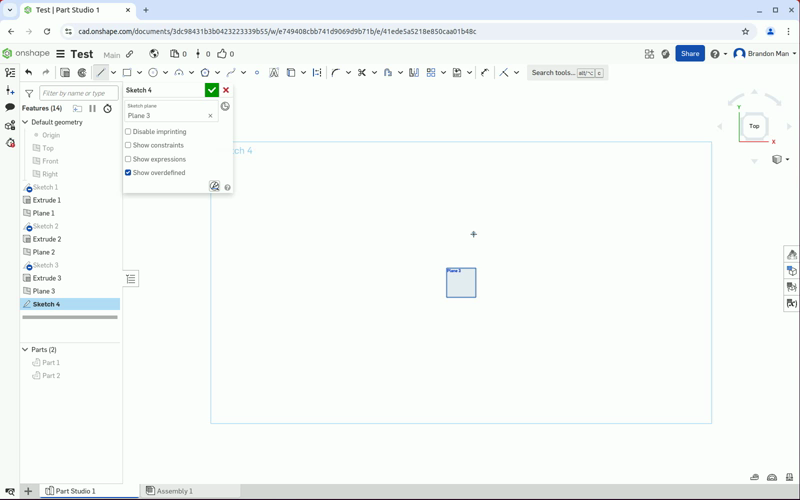
key_down(shift)
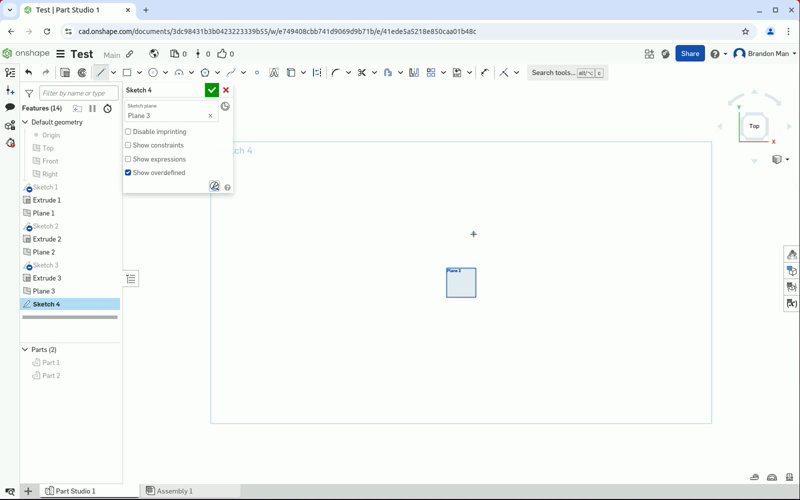
mouse_move(560, 233)
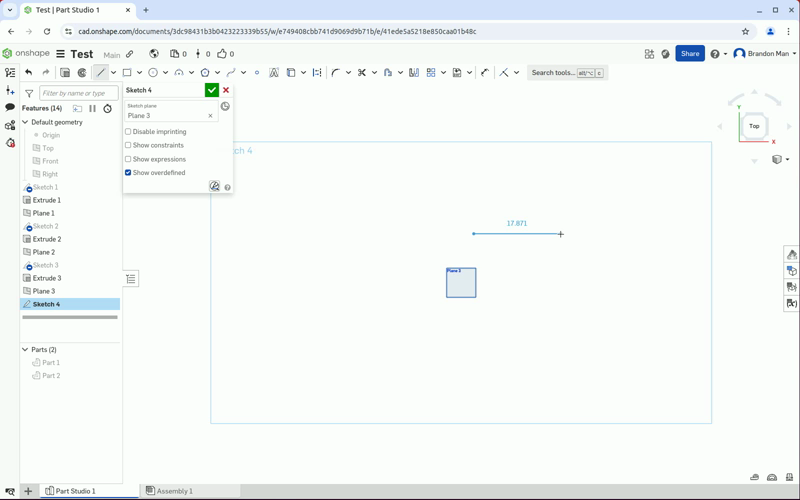
click(560, 233)
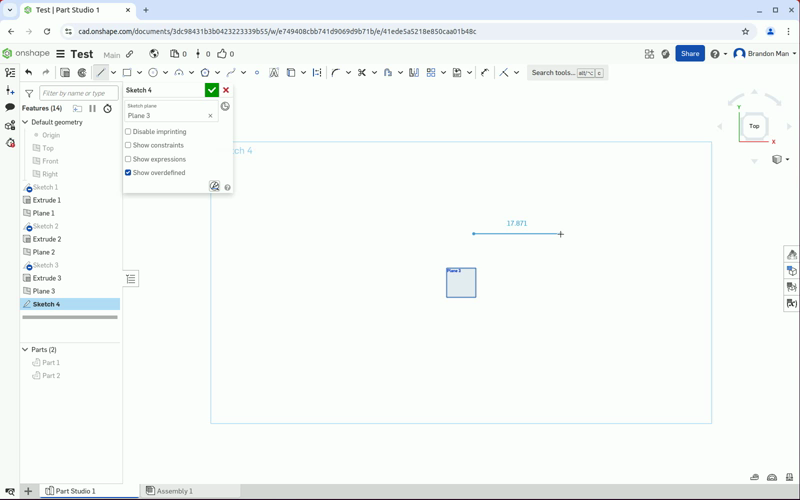
key_up(shift)
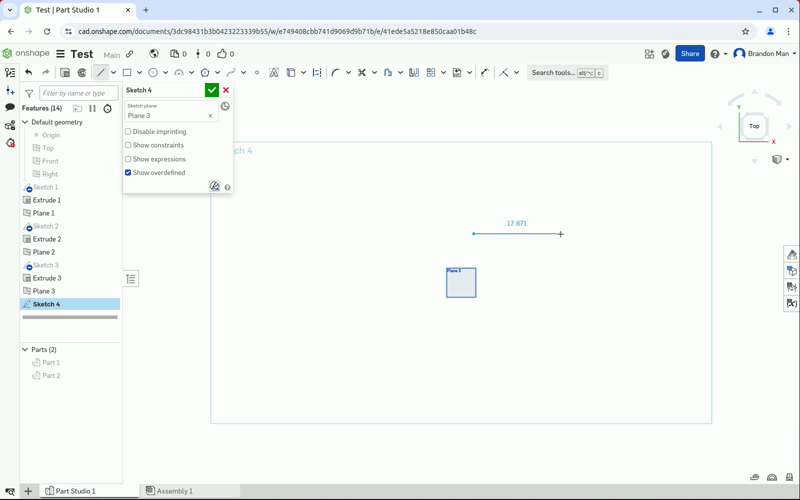
key_down(shift)
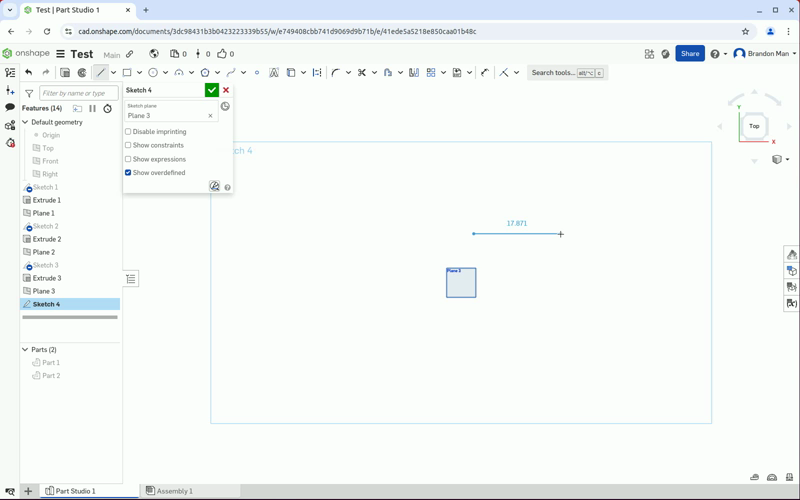
mouse_move(589, 233)
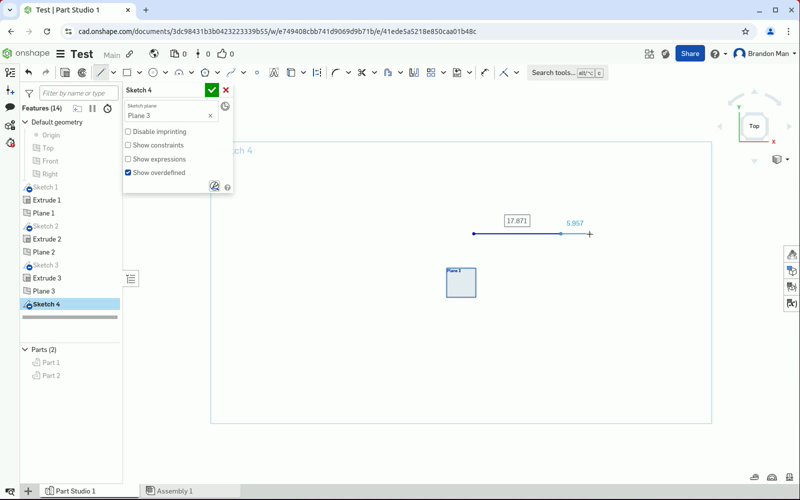
mouse_move(560, 227)
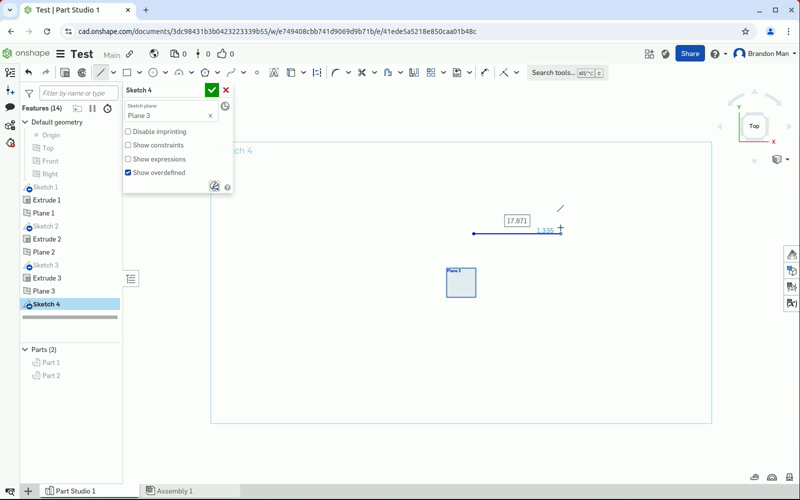
scroll(6)
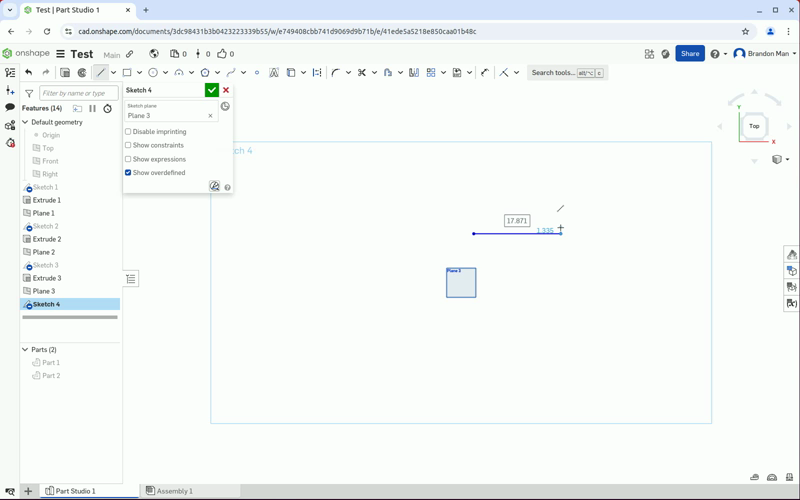
scroll(6)
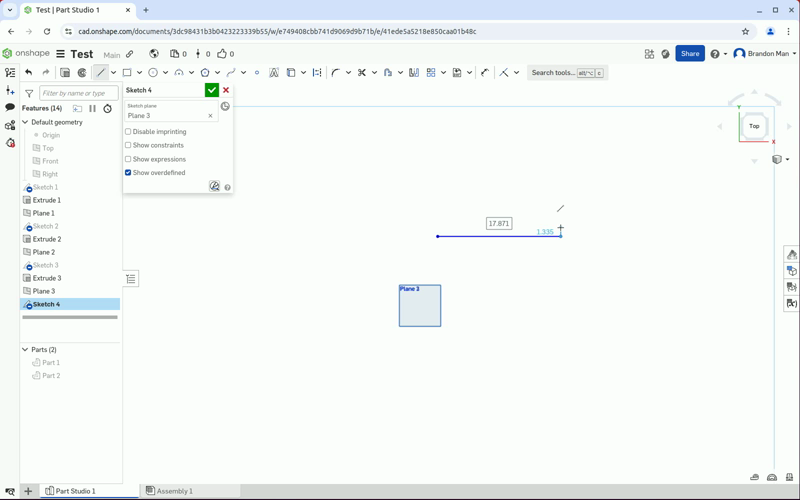
scroll(6)
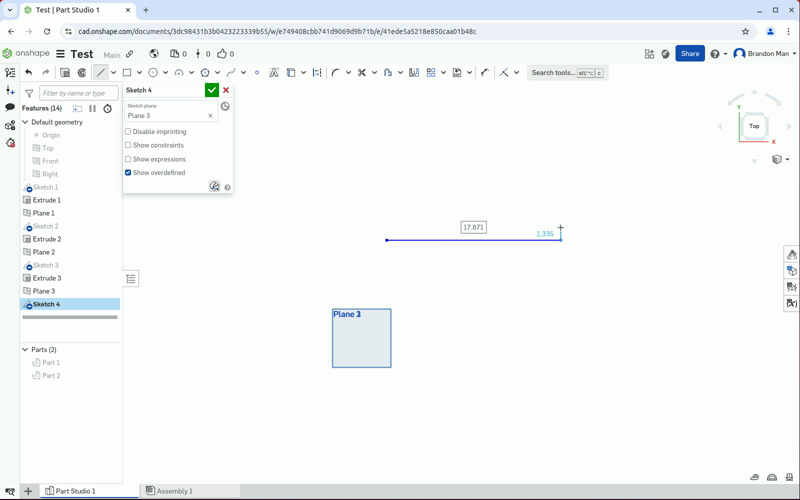
scroll(6)
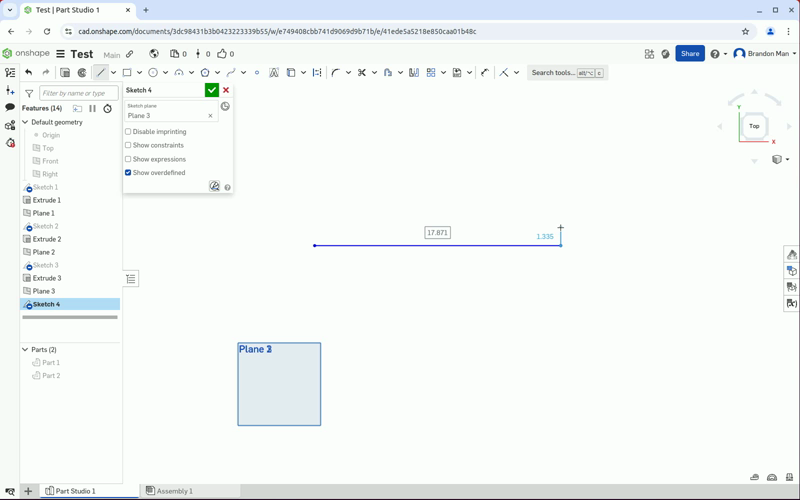
scroll(6)
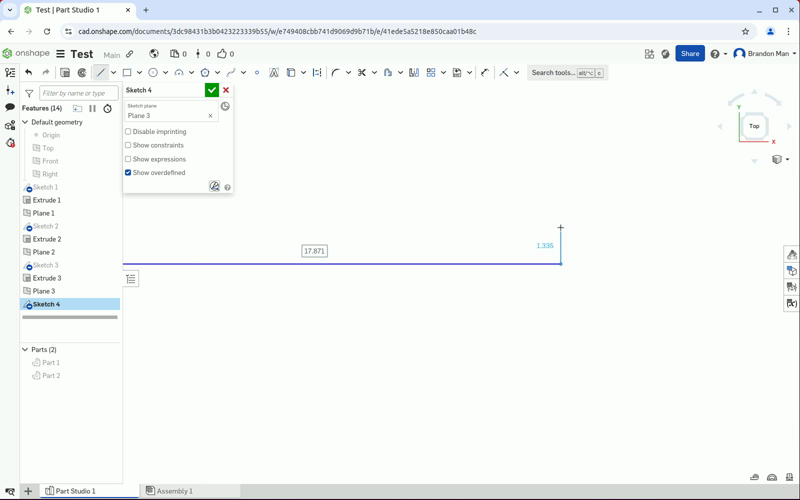
scroll(6)
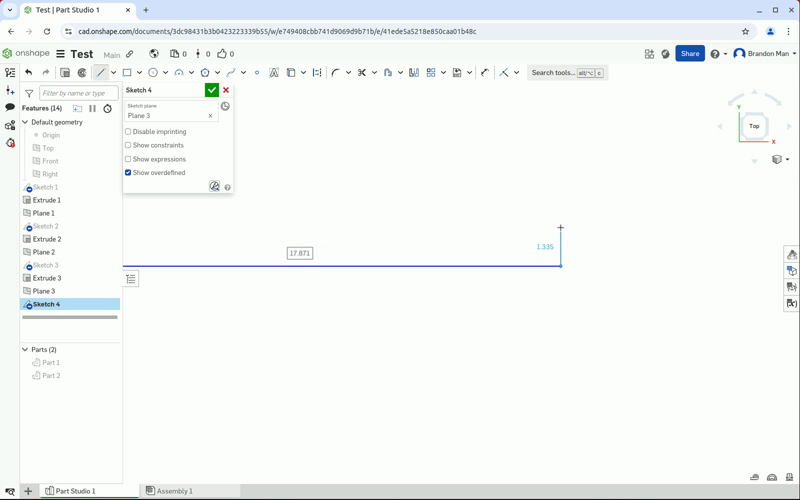
scroll(6)
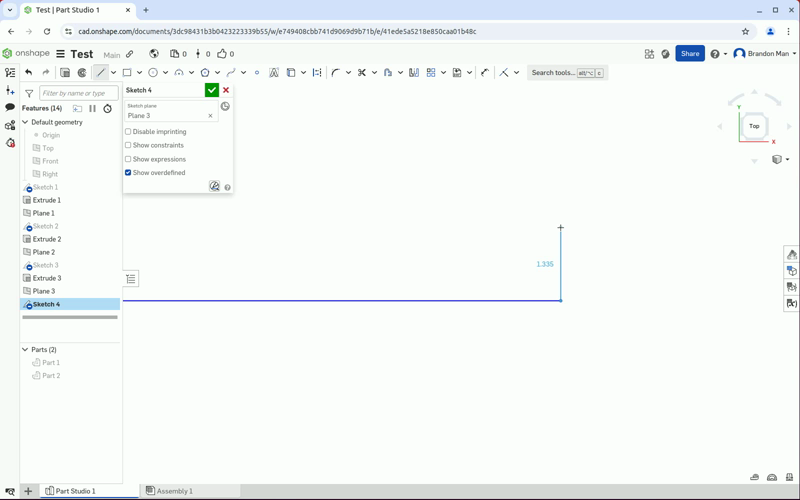
click(560, 227)
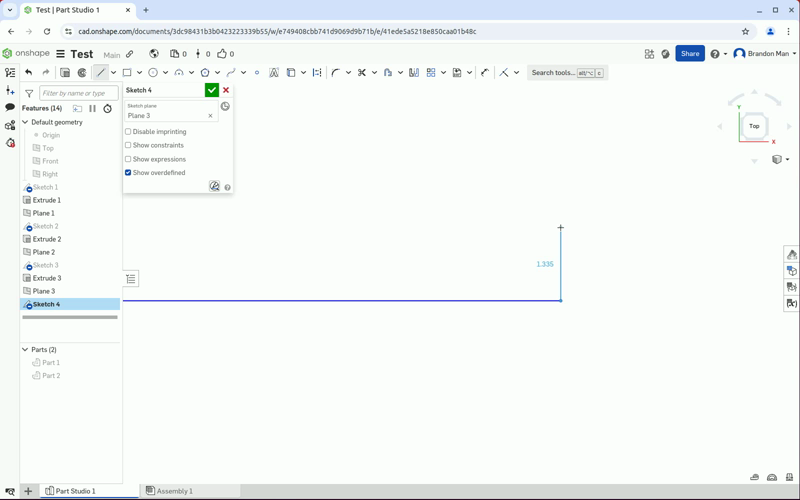
scroll(-6)
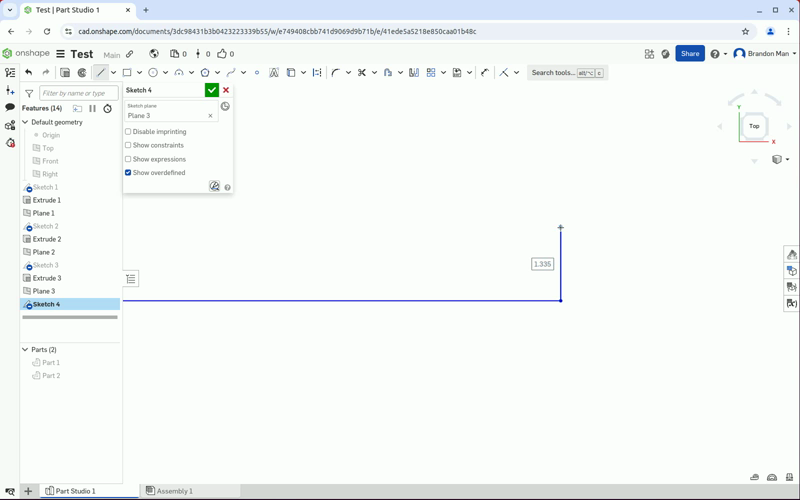
scroll(-6)
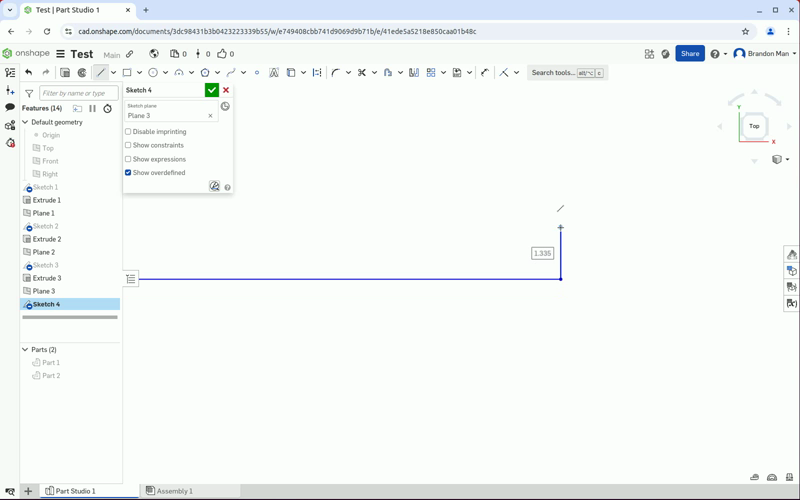
scroll(-6)
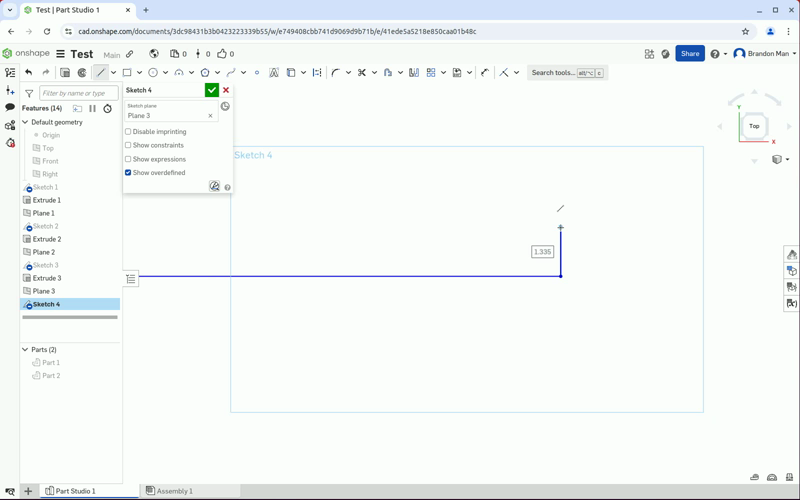
scroll(-6)
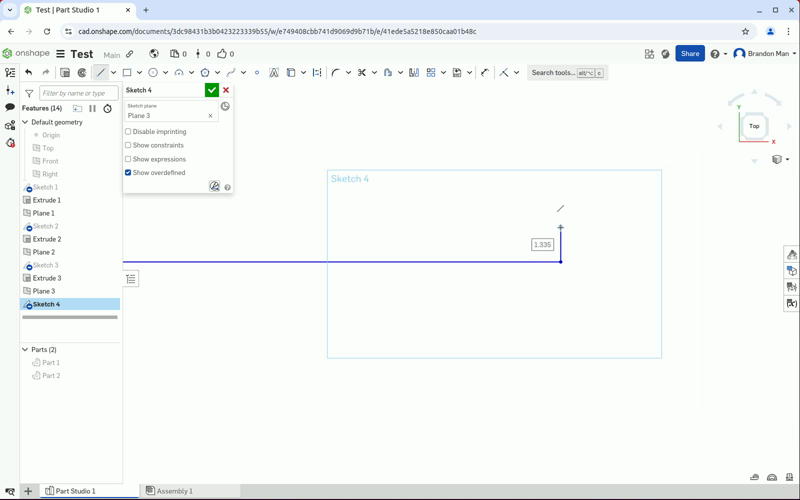
scroll(-6)
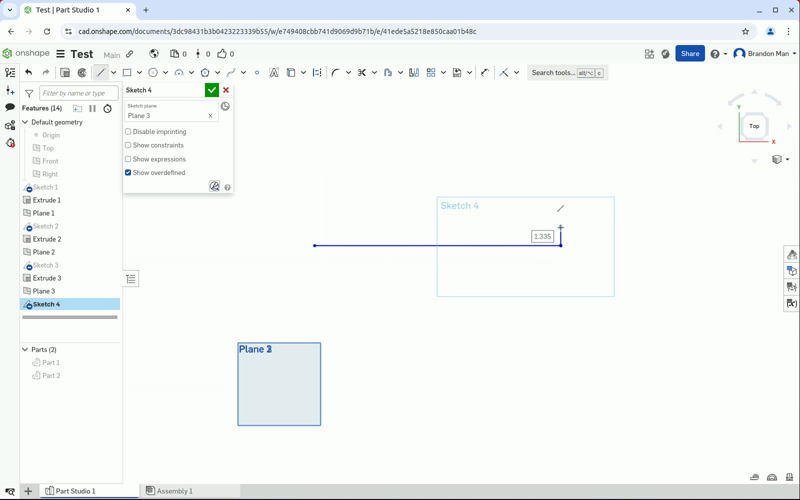
scroll(-6)
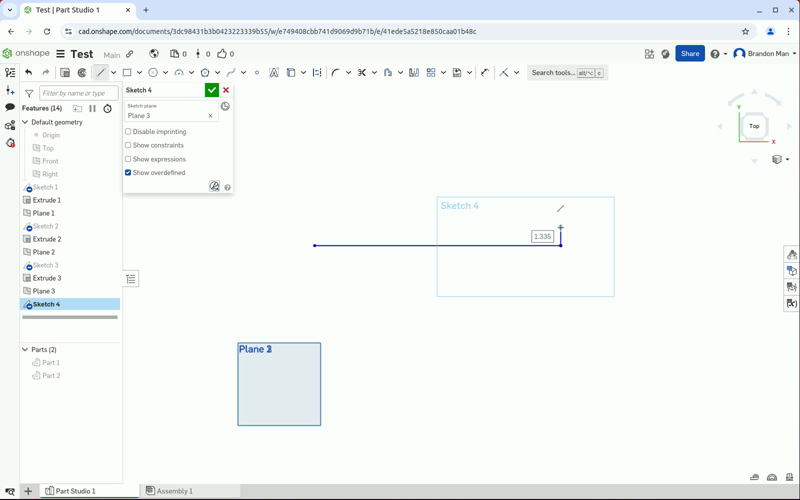
scroll(-6)
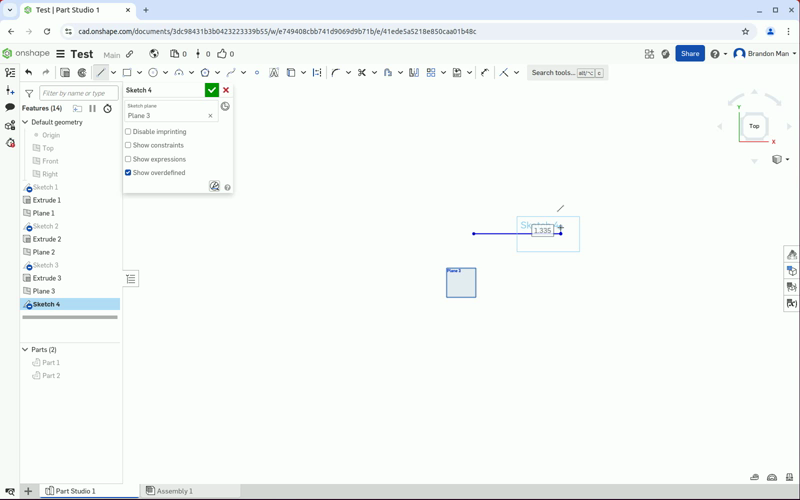
key_up(shift)
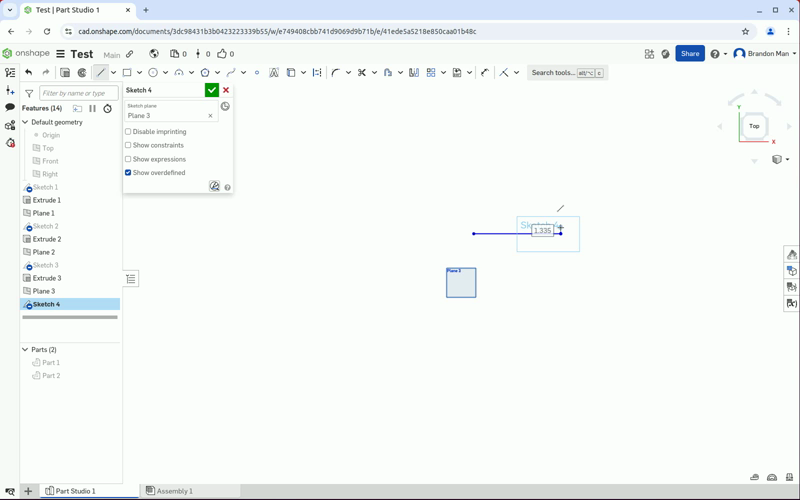
key_down(shift)
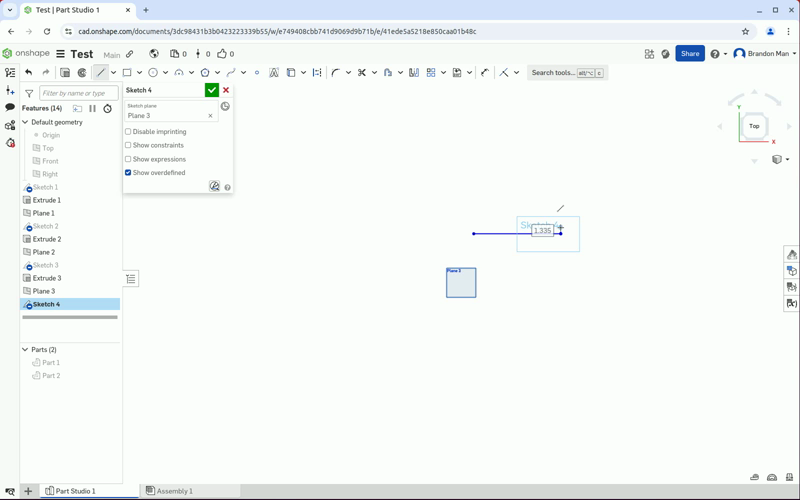
mouse_move(473, 227)
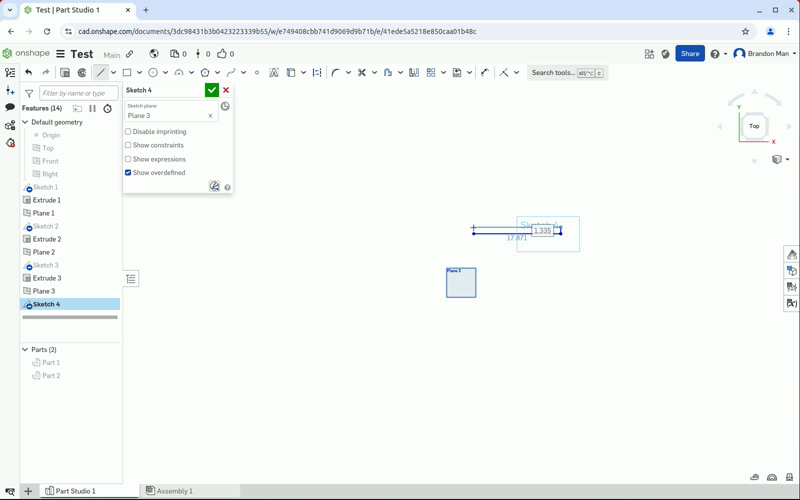
click(473, 227)
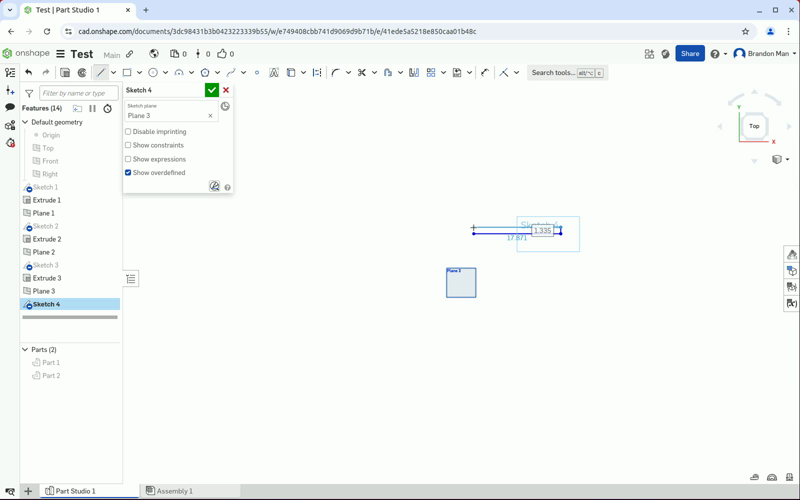
key_up(shift)
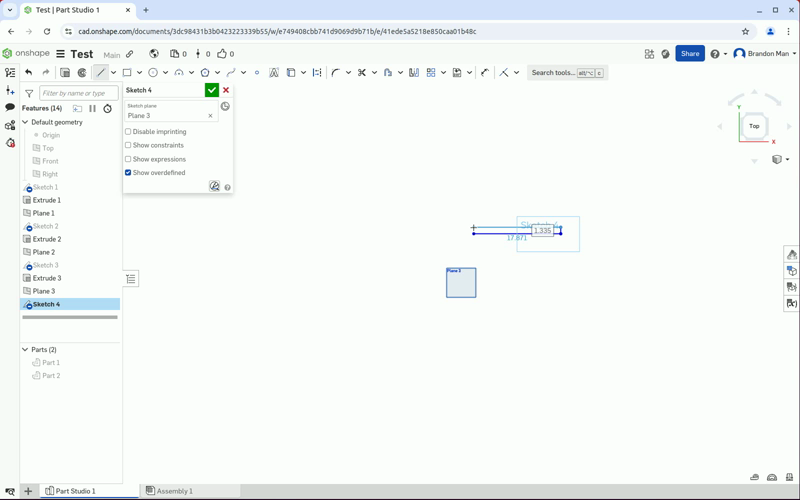
mouse_move(503, 227)
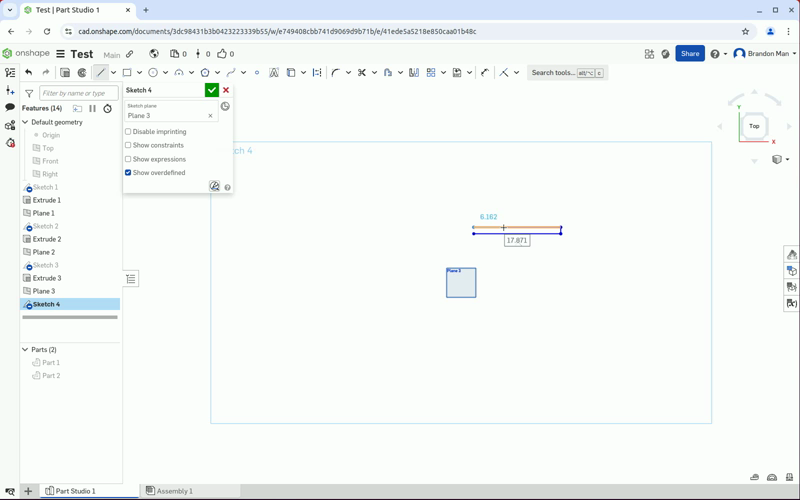
key_down(shift)
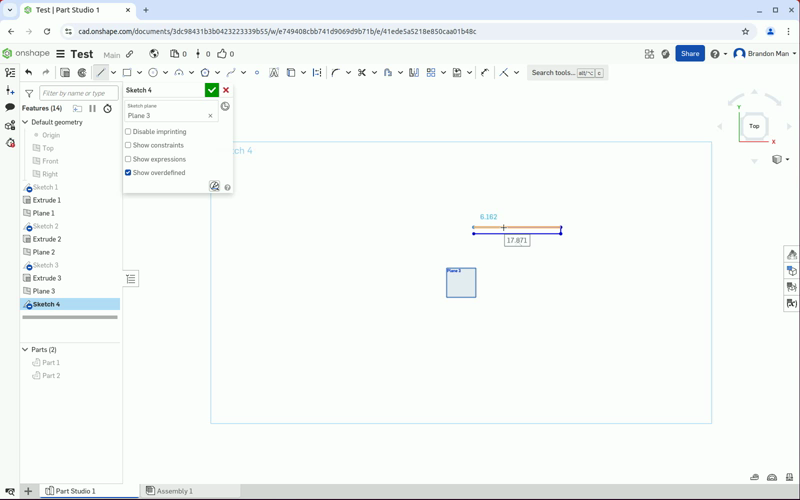
mouse_move(473, 233)
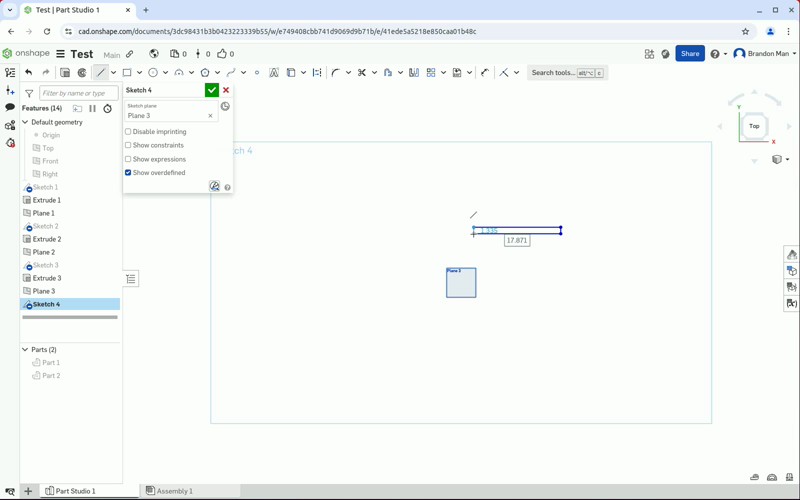
scroll(6)
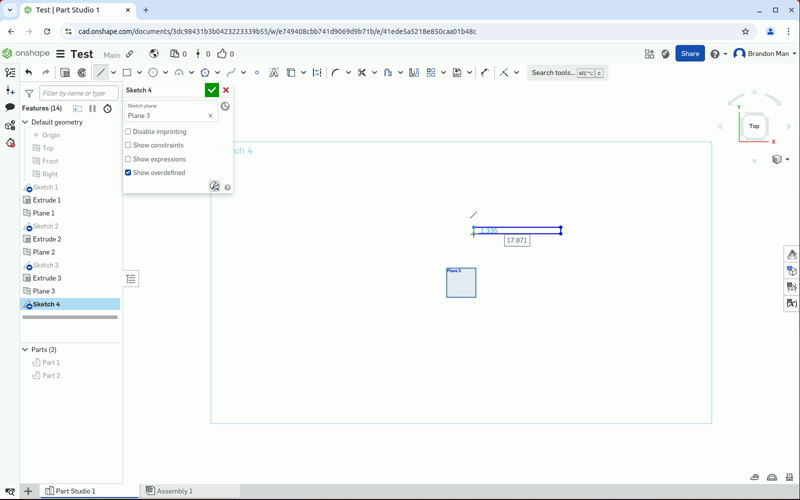
scroll(6)
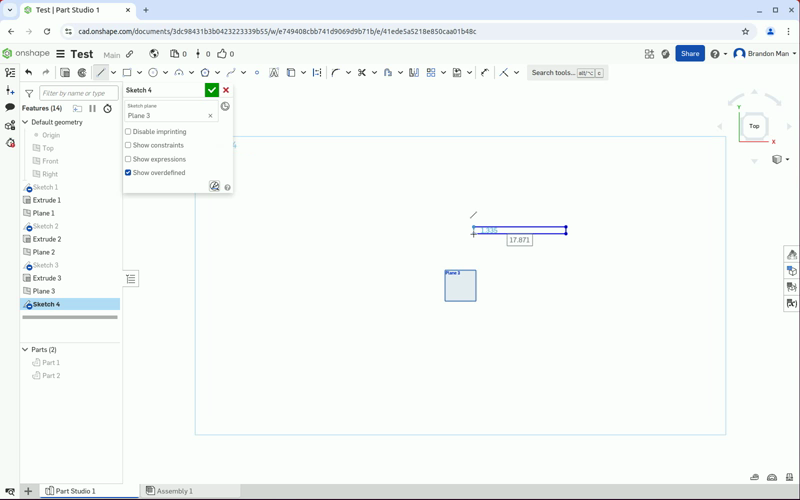
scroll(6)
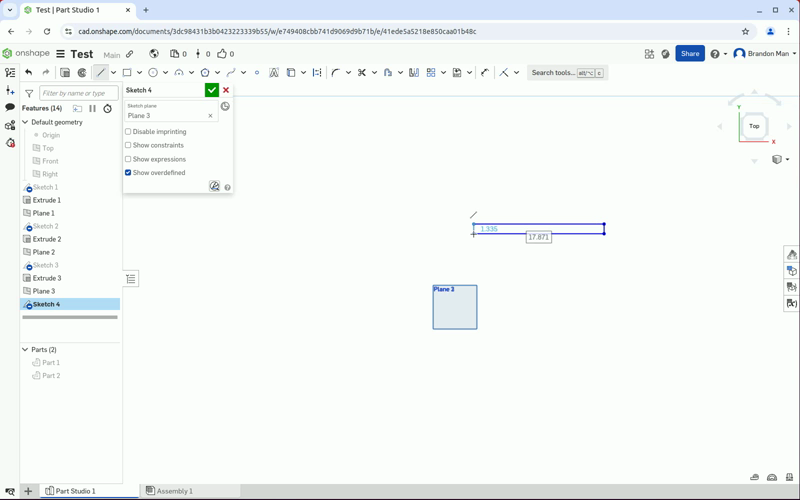
scroll(6)
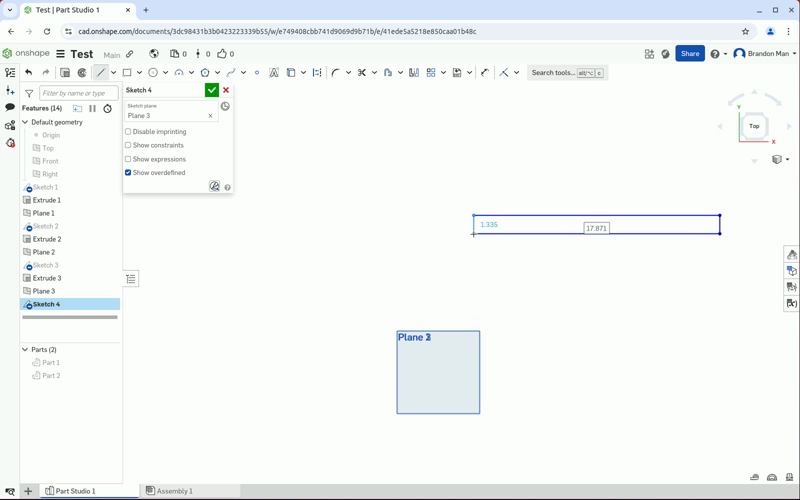
scroll(6)
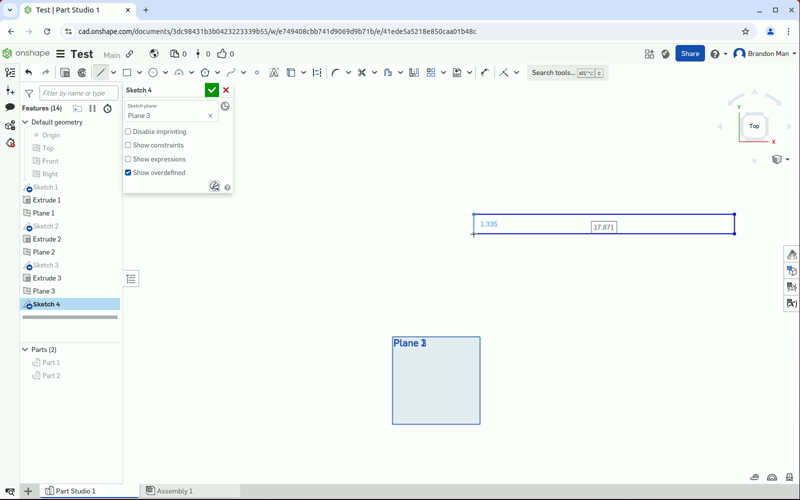
scroll(6)
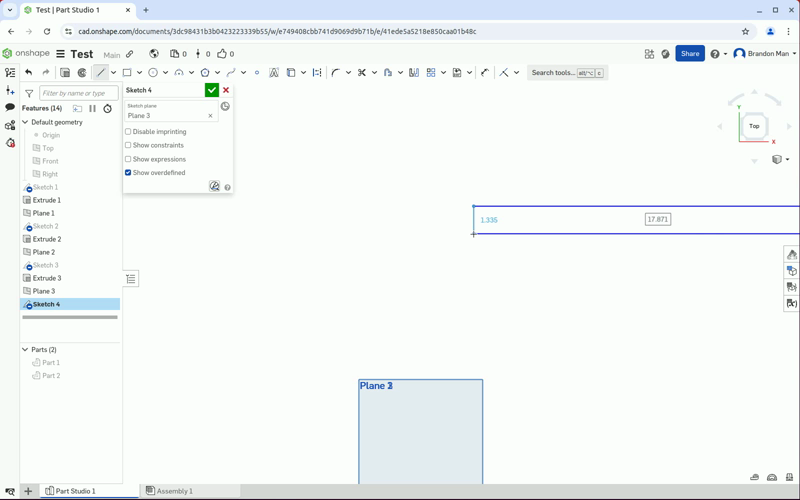
scroll(6)
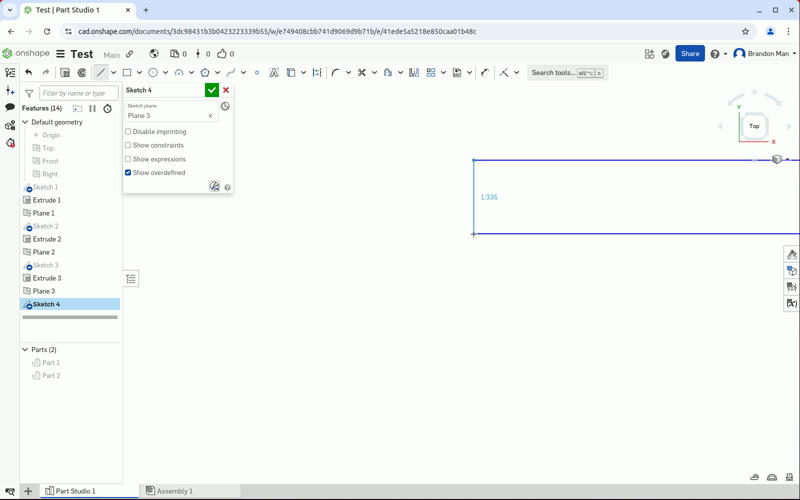
key_up(shift)
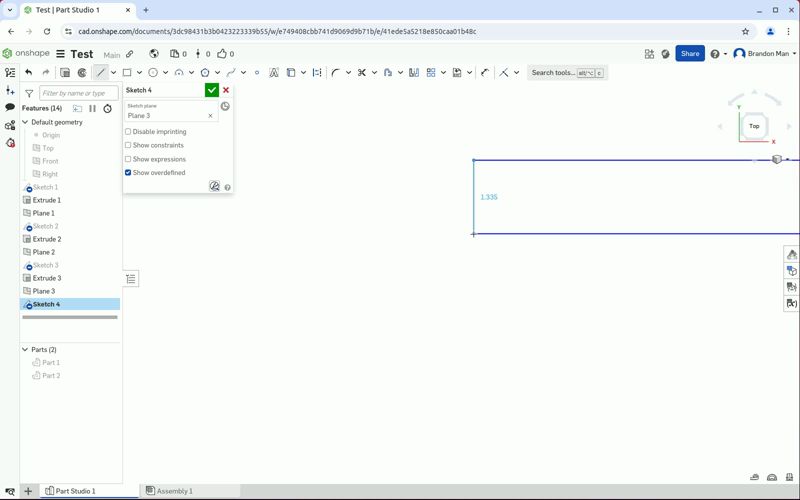
click(473, 233)
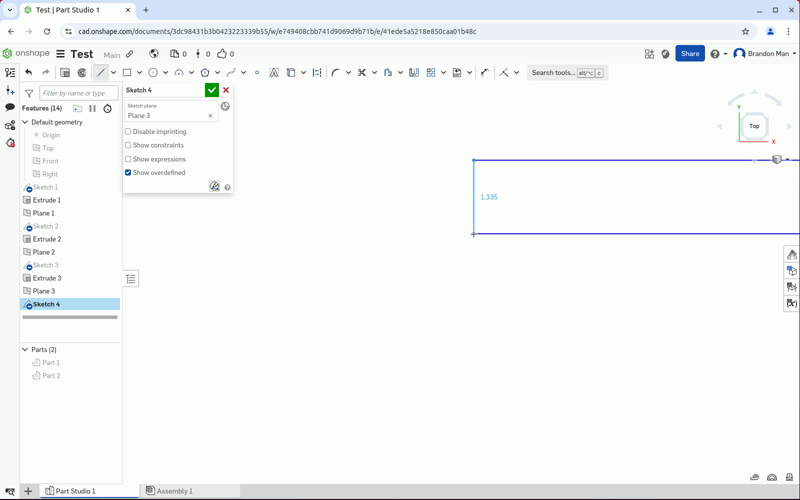
scroll(-6)
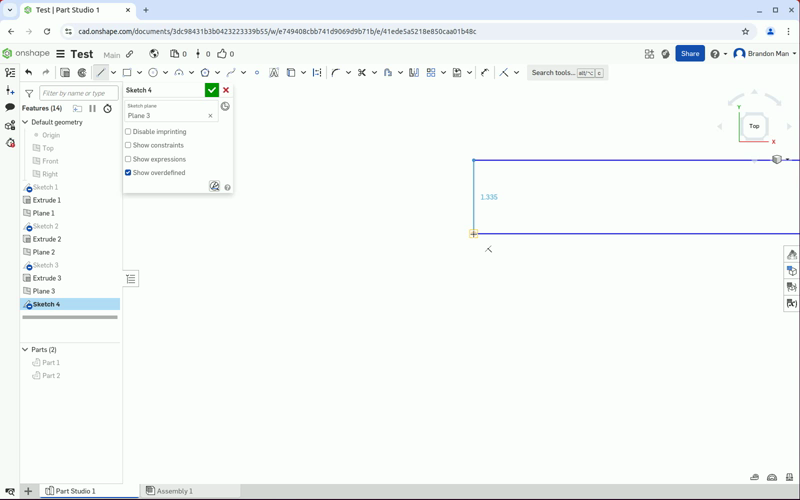
scroll(-6)
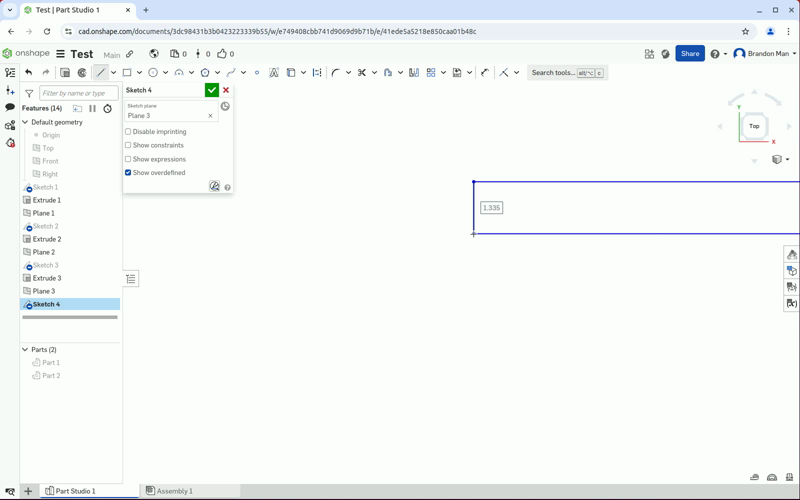
scroll(-6)
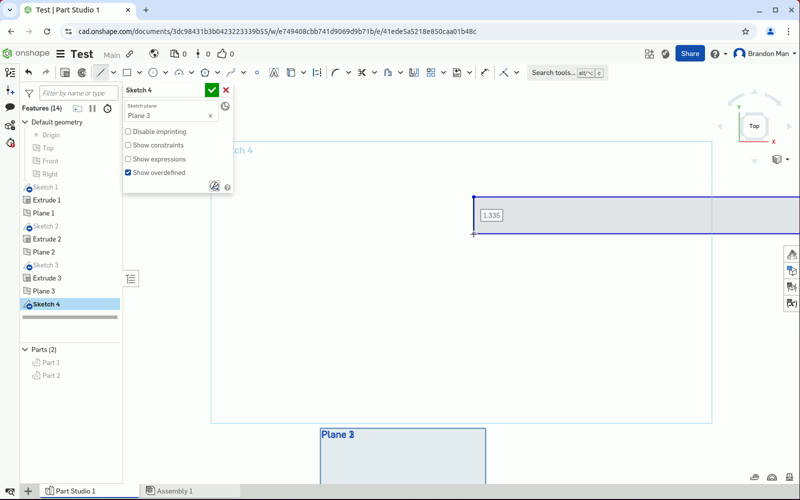
scroll(-6)
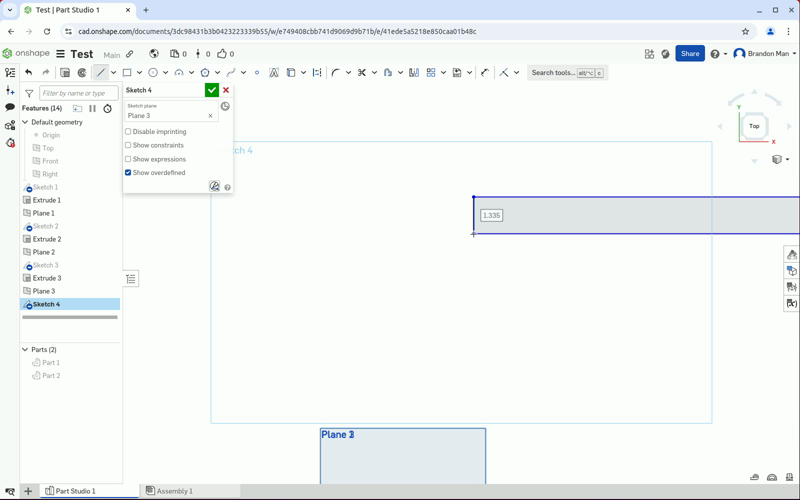
scroll(-6)
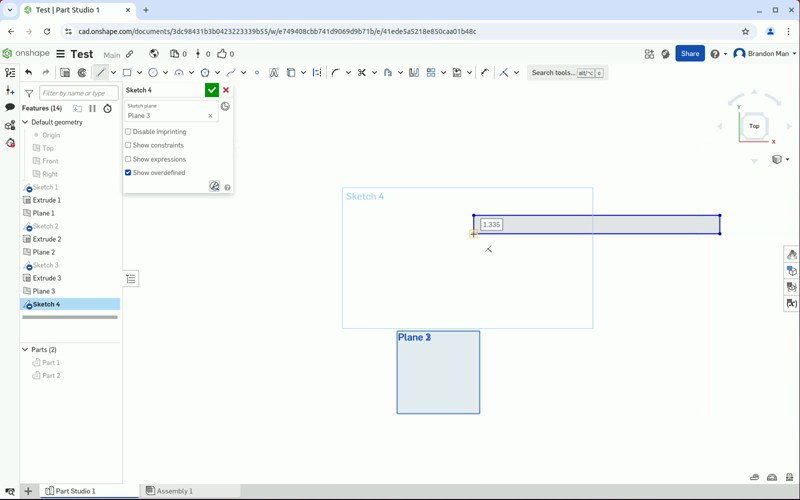
scroll(-6)
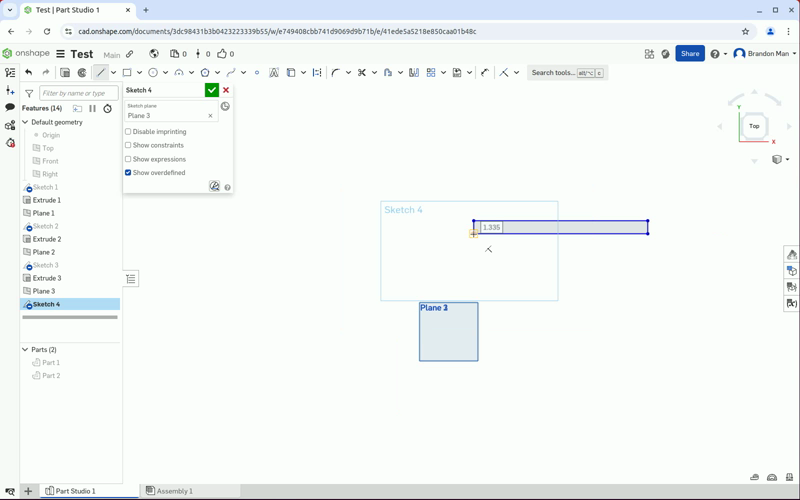
scroll(-6)
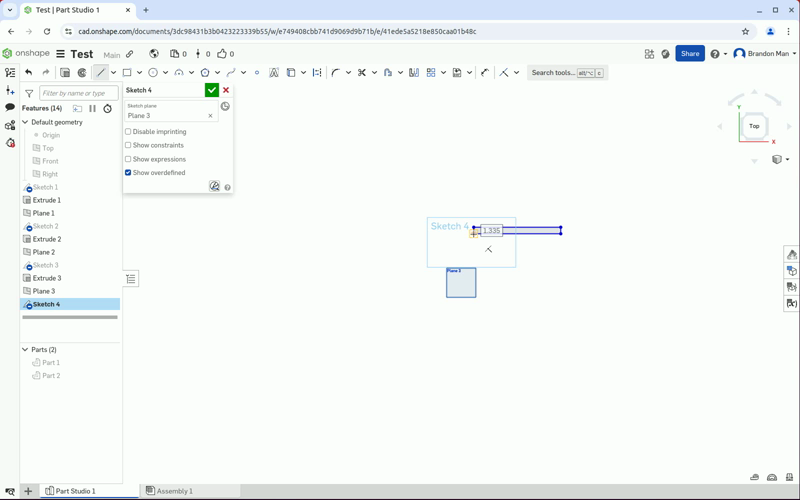
key(esc)
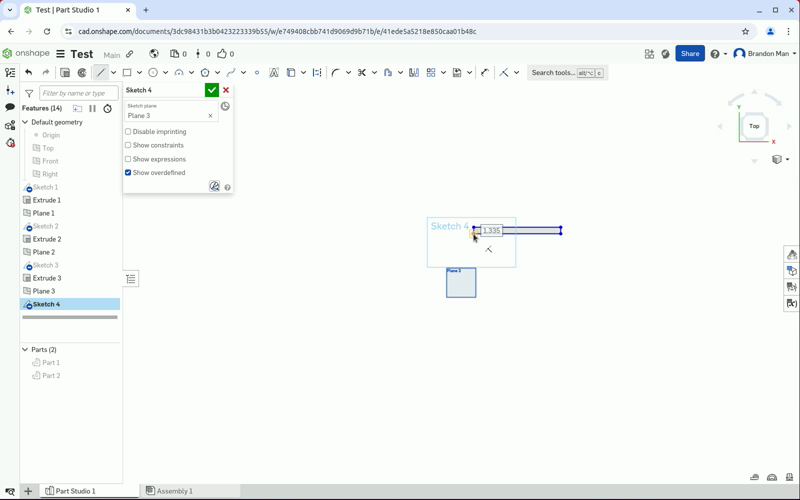
mouse_move(514, 231)
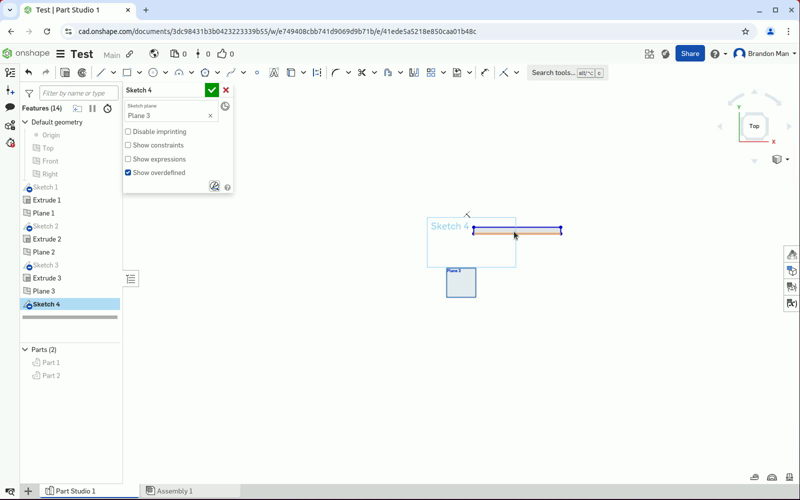
scroll(6)
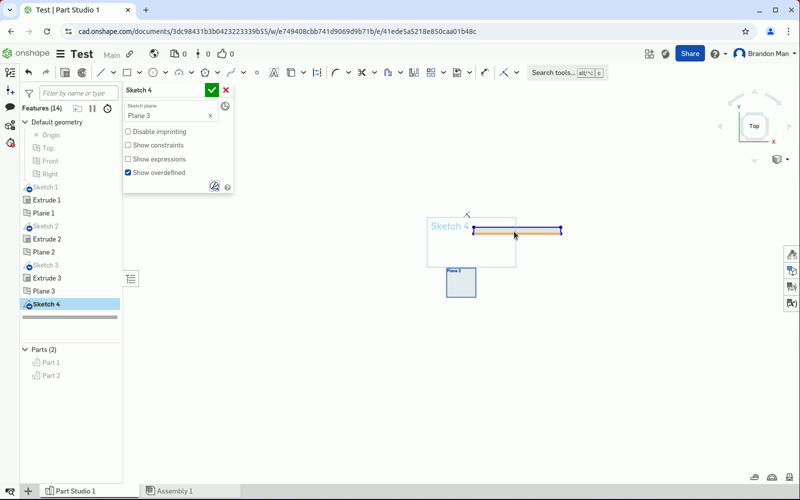
scroll(6)
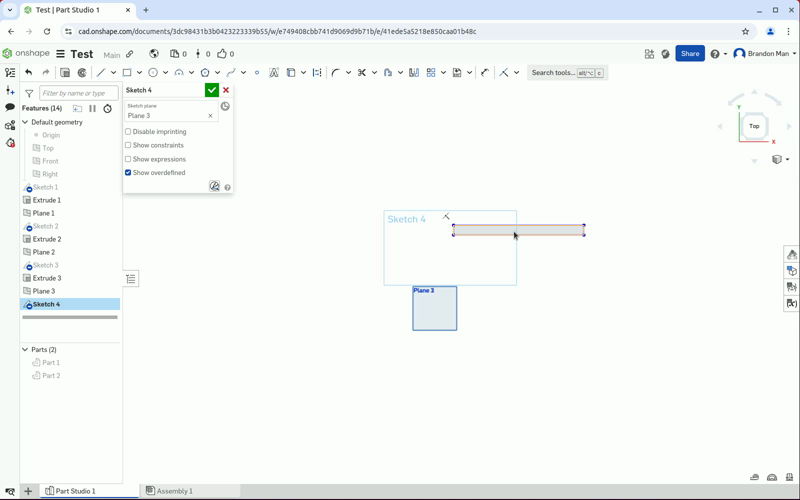
scroll(6)
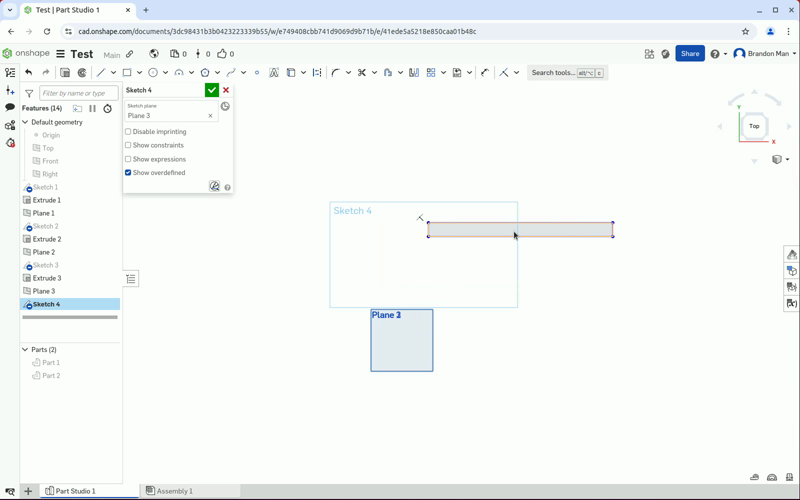
scroll(6)
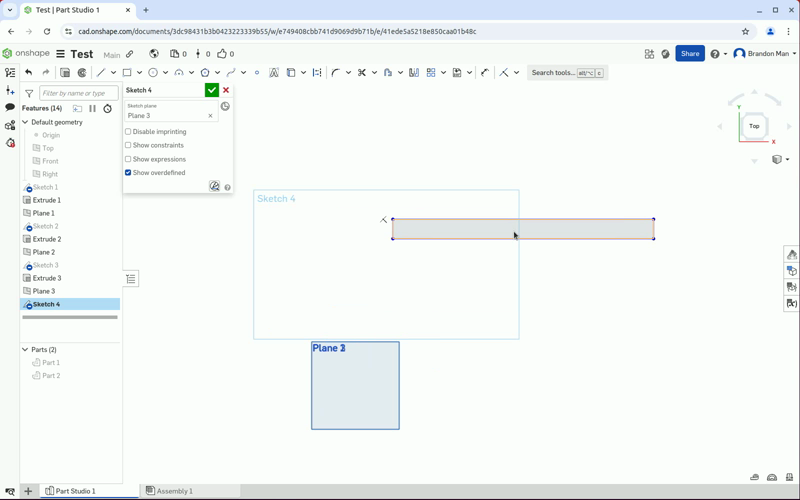
scroll(6)
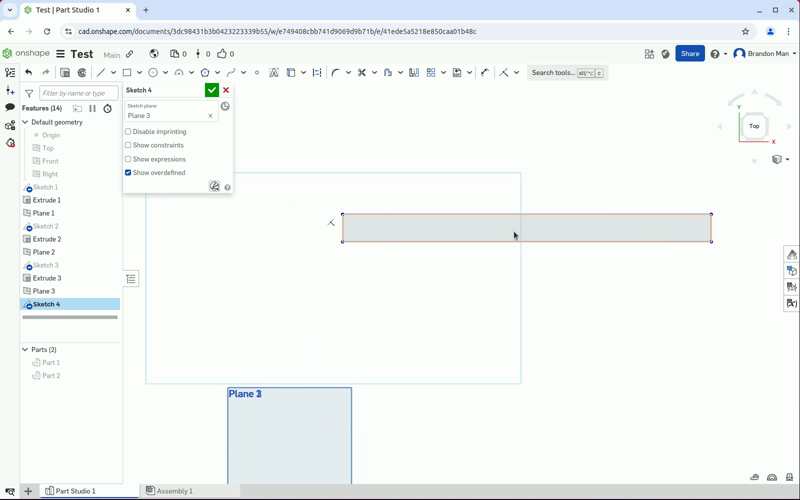
scroll(6)
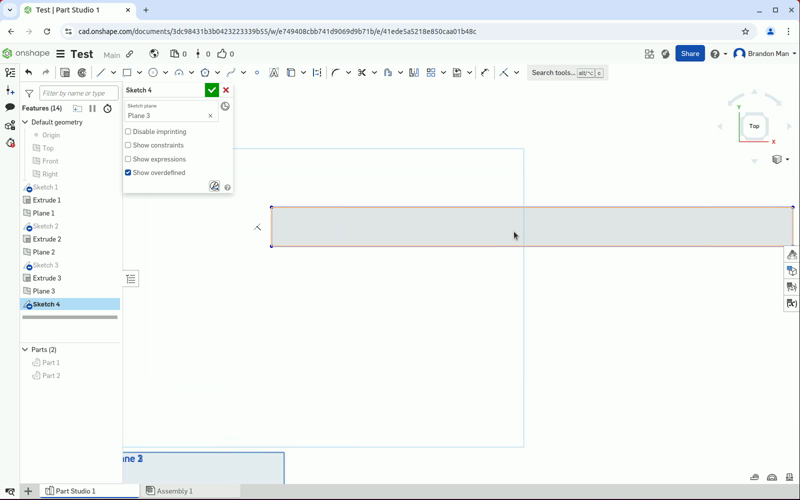
scroll(6)
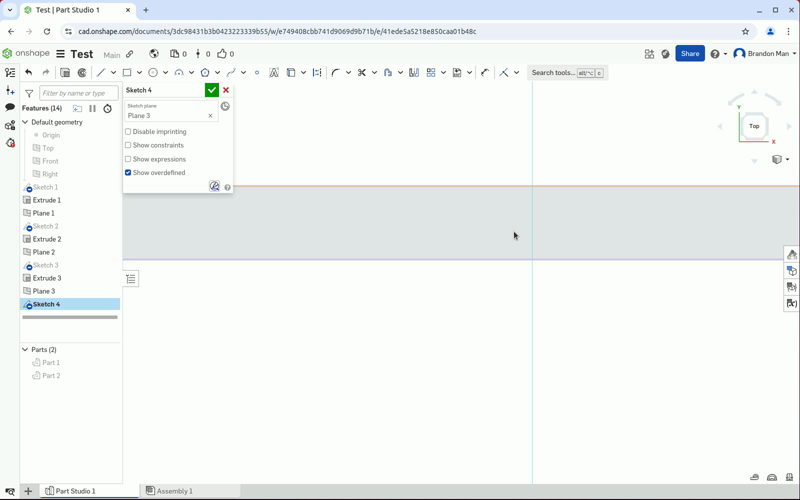
click(514, 231)
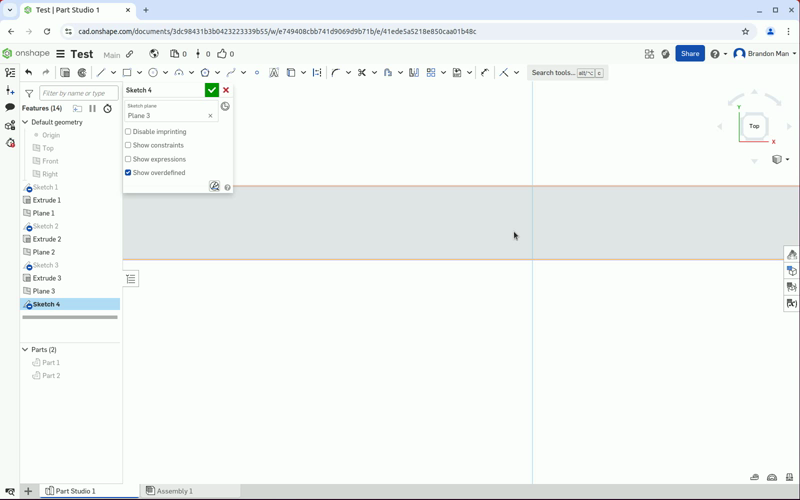
scroll(-6)
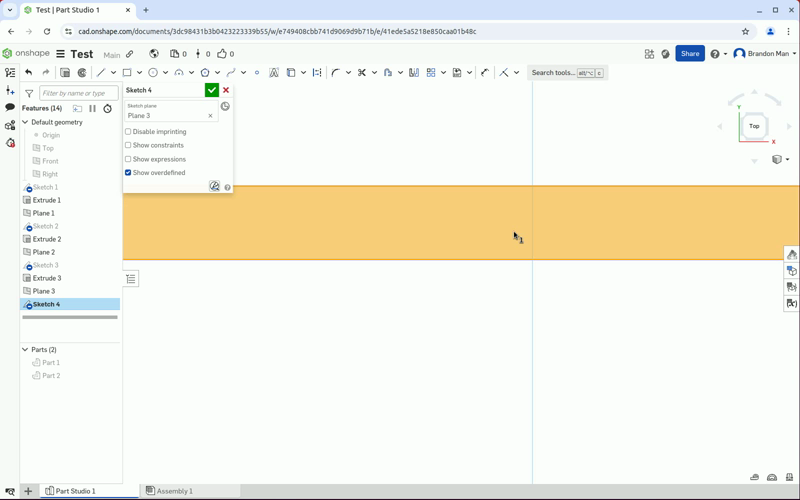
scroll(-6)
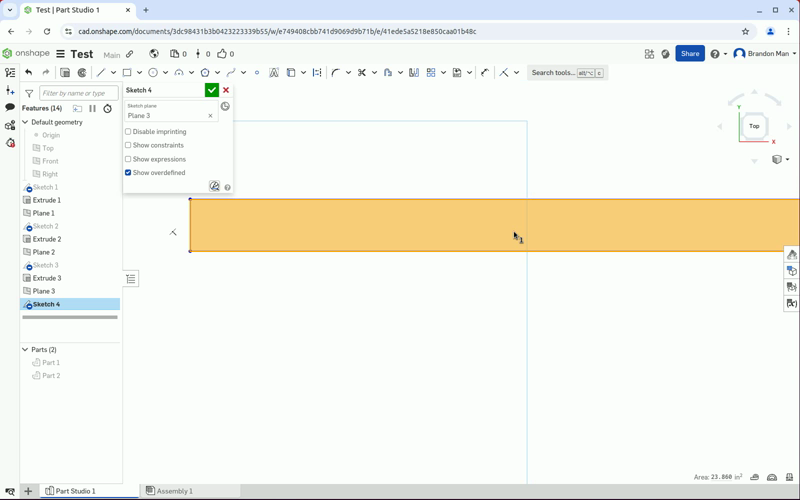
scroll(-6)
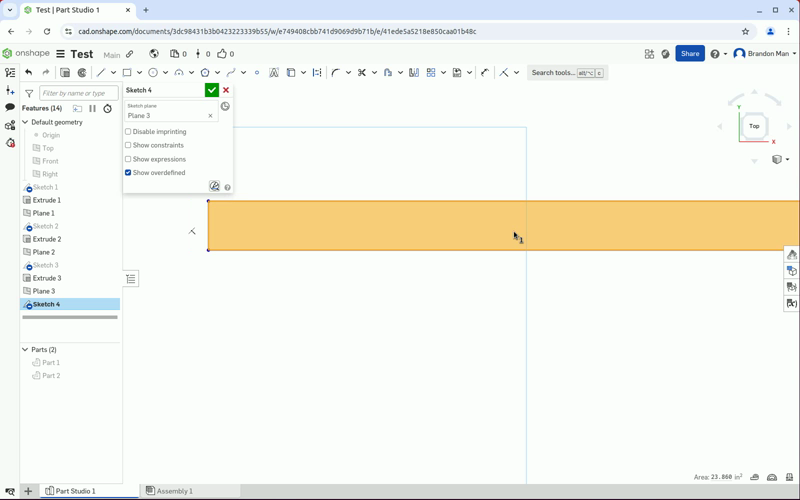
scroll(-6)
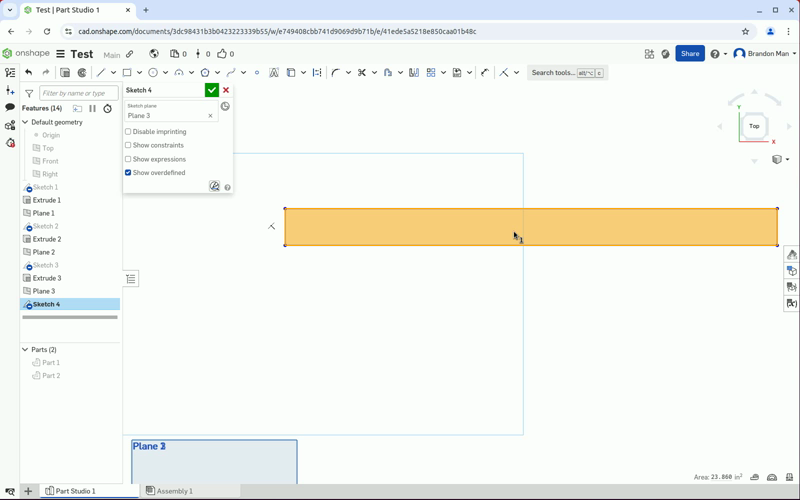
scroll(-6)
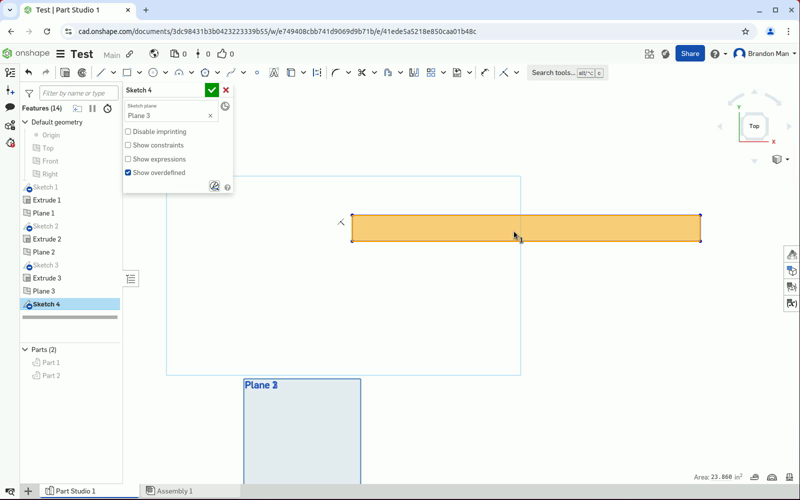
scroll(-6)
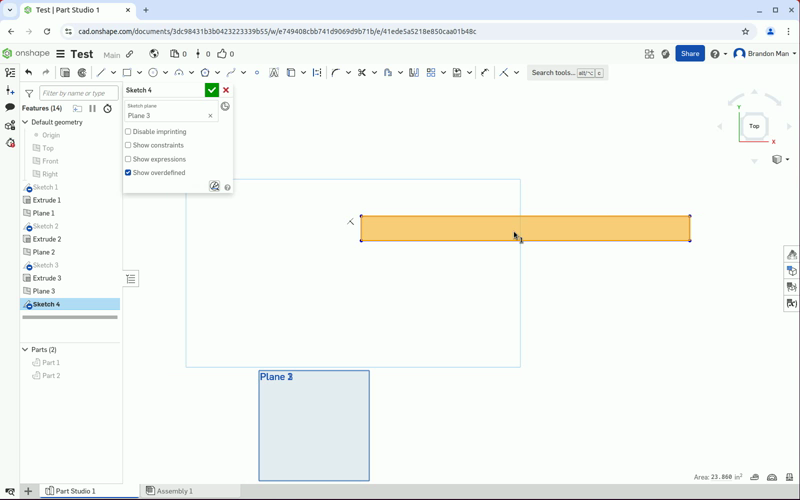
scroll(-6)
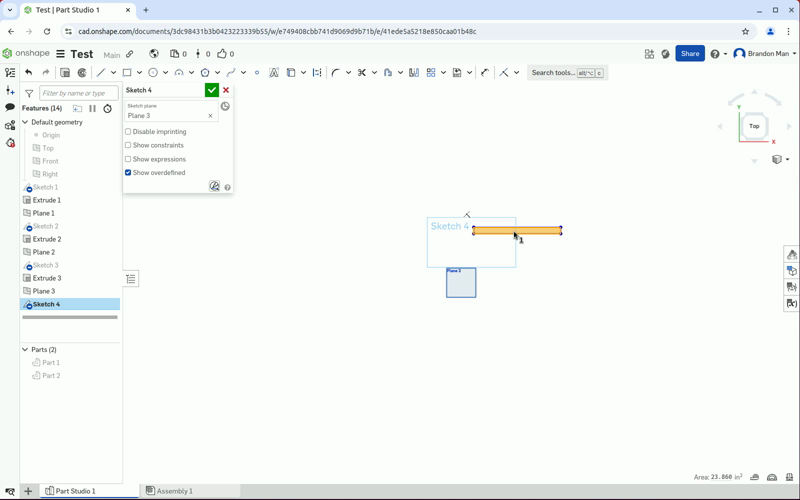
mouse_move(73, 352)
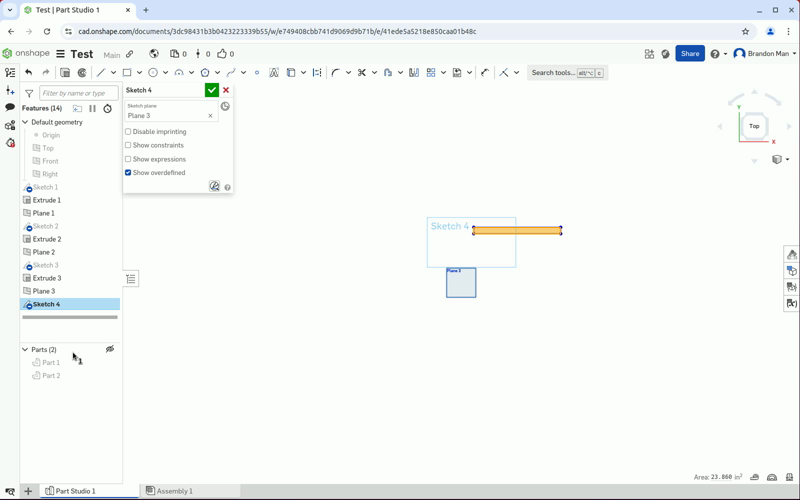
key(shift+y)
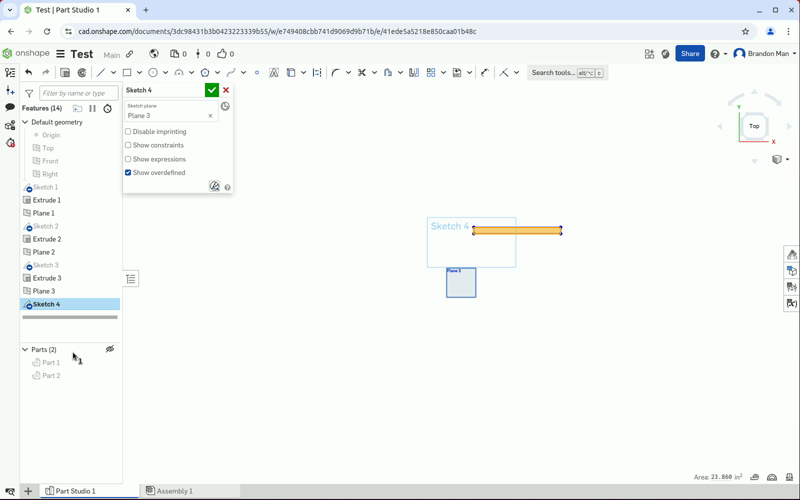
key(shift+e)
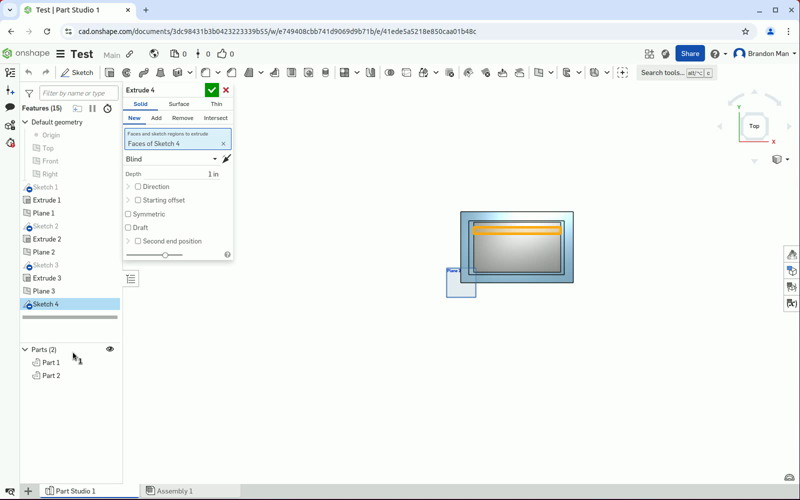
mouse_move(143, 106)
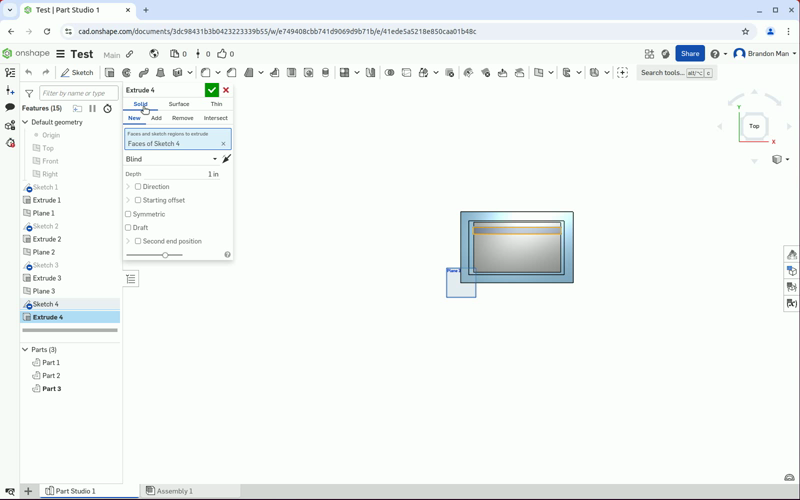
click(143, 106)
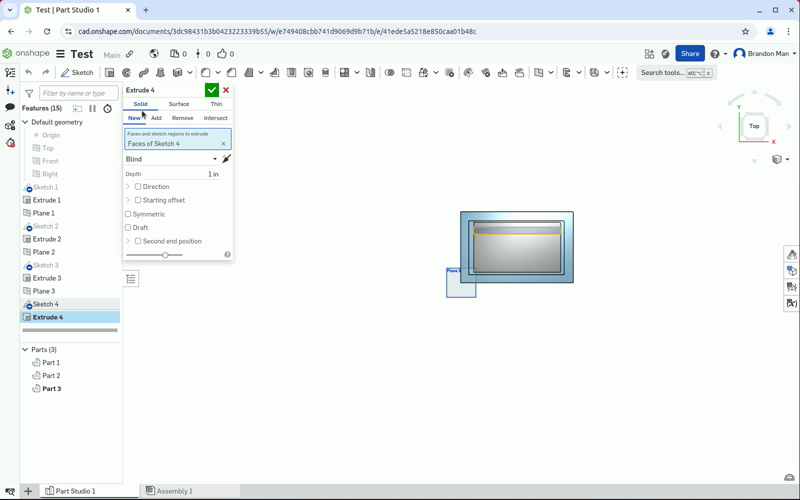
mouse_move(137, 120)
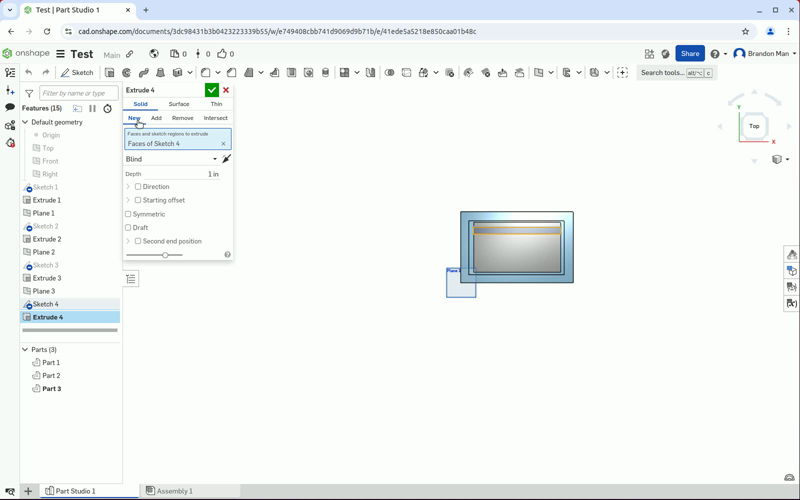
click(137, 120)
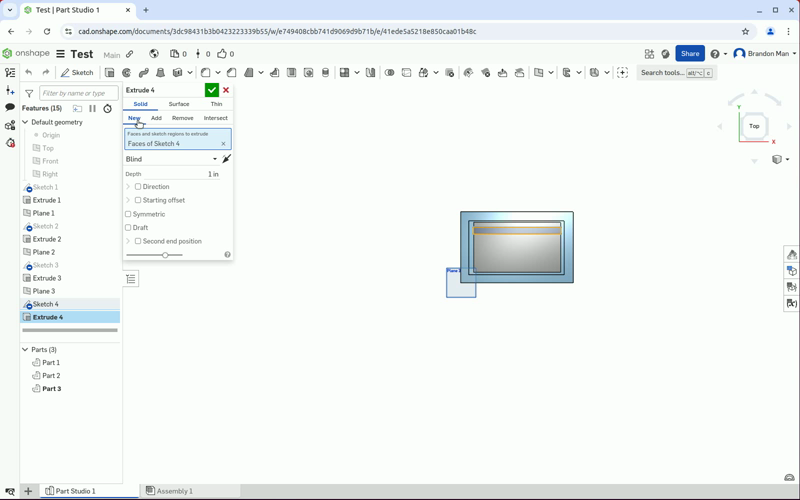
key(tab, 4)
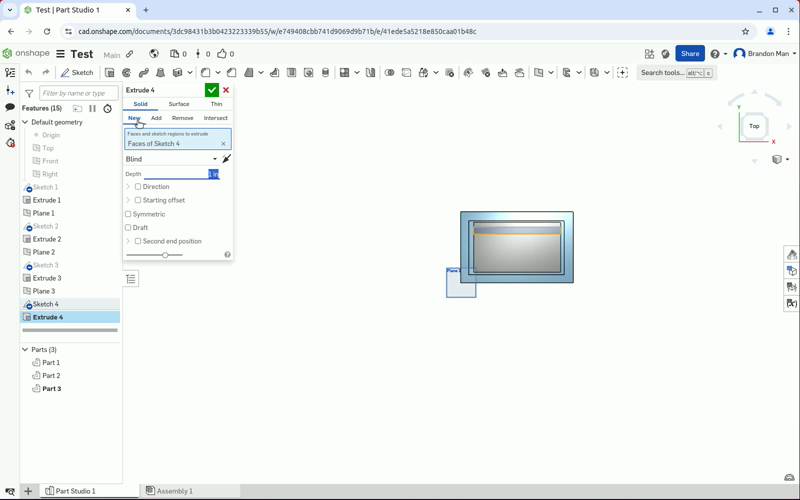
text(1.204)
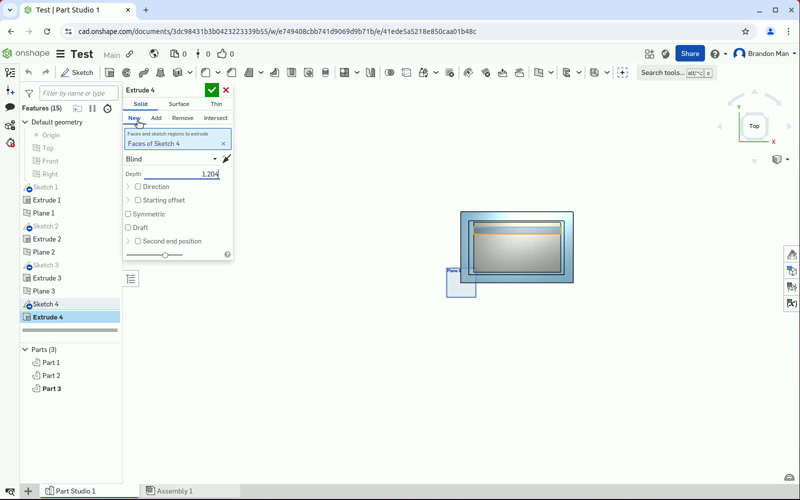
key(enter)
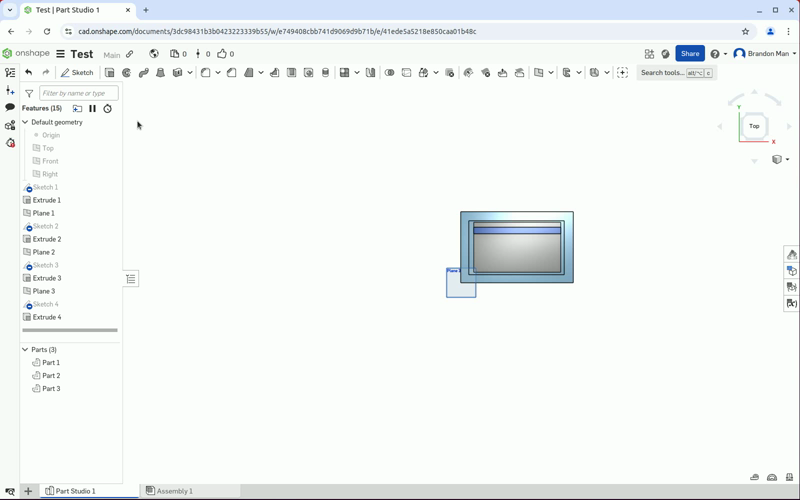
key(shift+h)
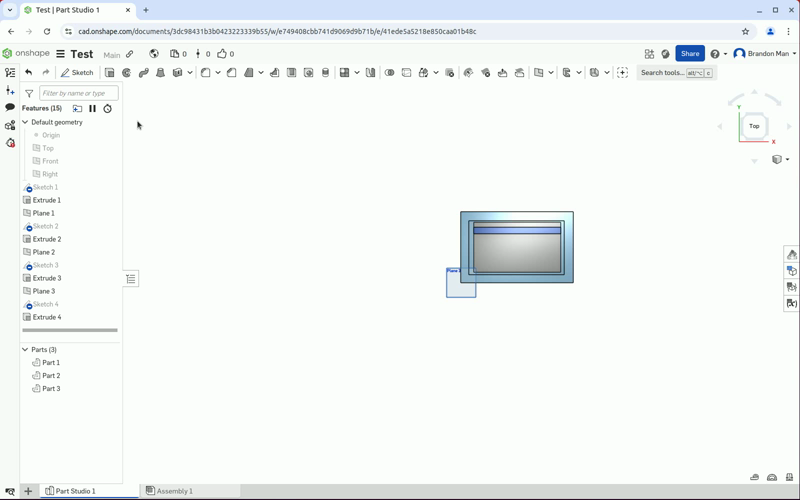
key(shift+h)
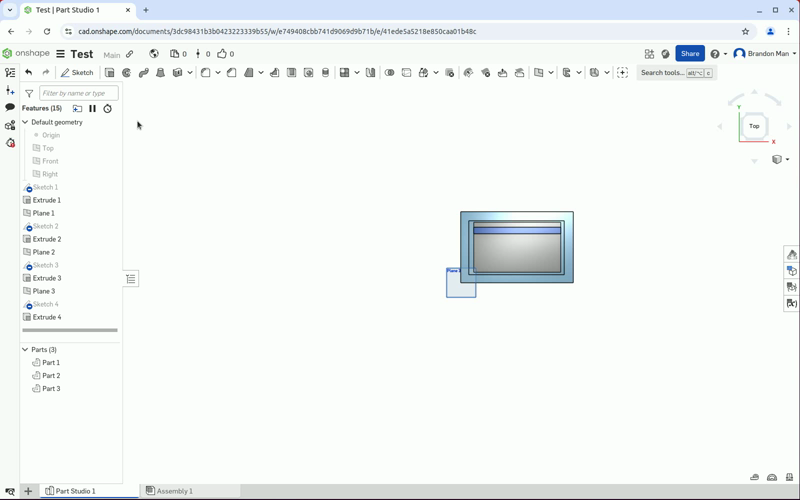
mouse_move(73, 189)
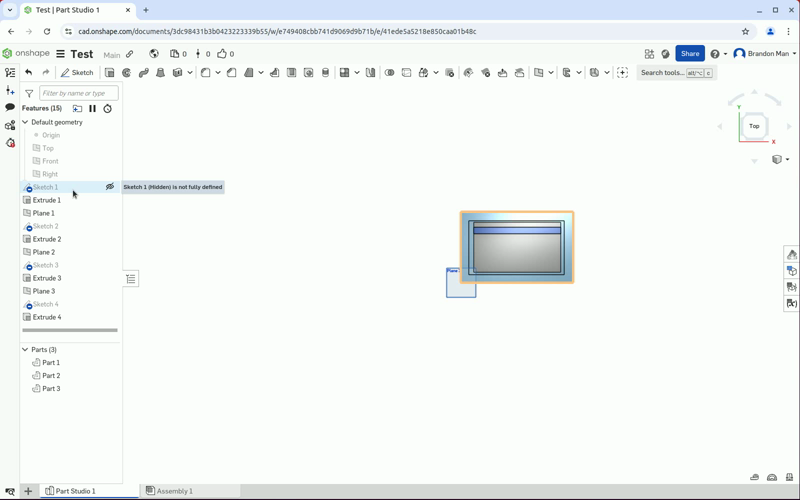
click(73, 189)
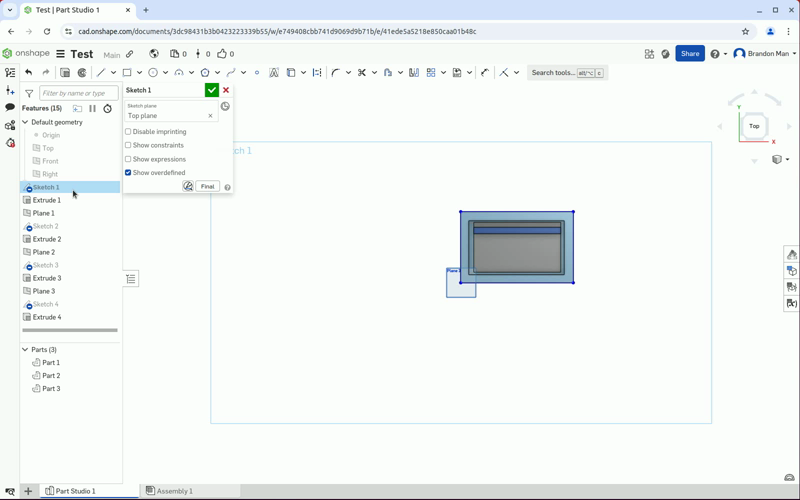
mouse_move(229, 92)
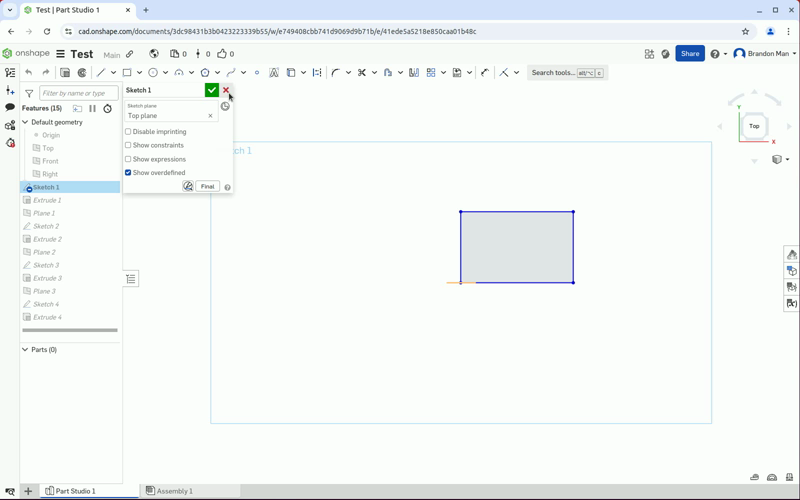
click(229, 92)
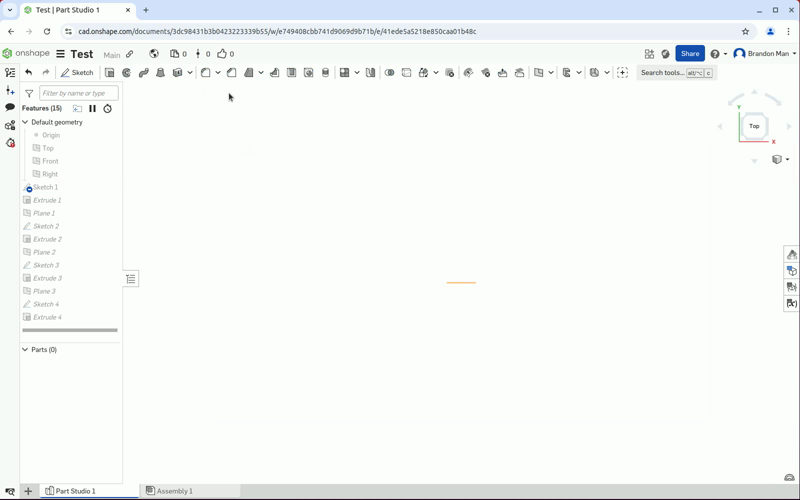
key(shift+s)
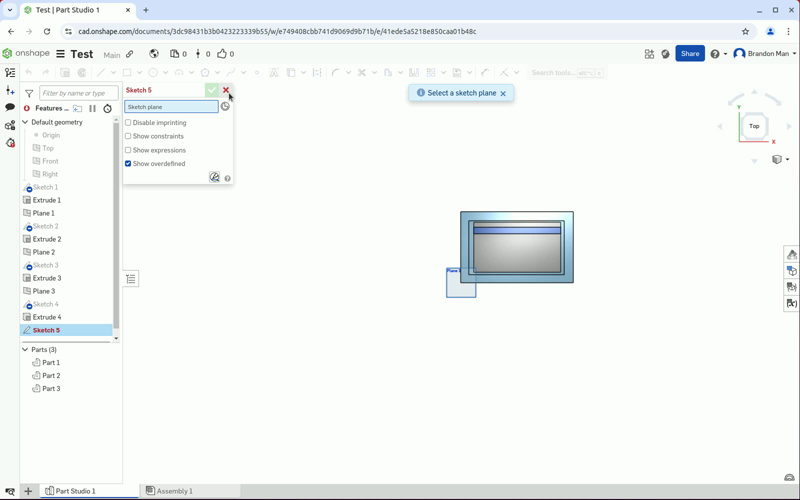
mouse_move(69, 293)
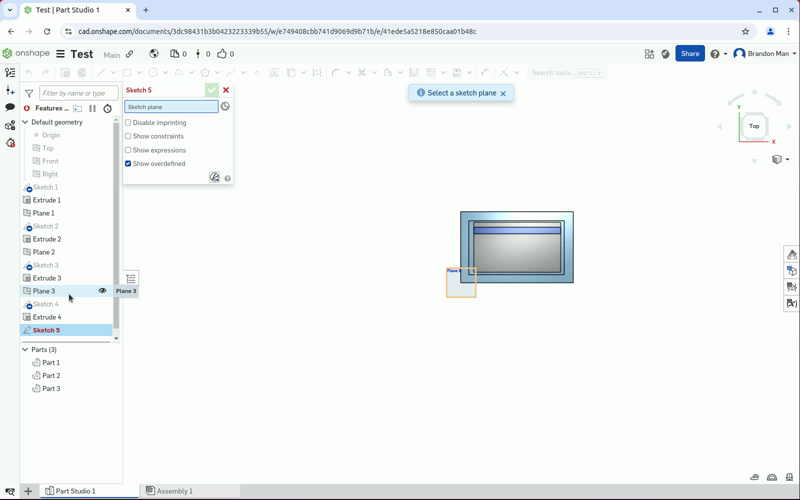
click(69, 293)
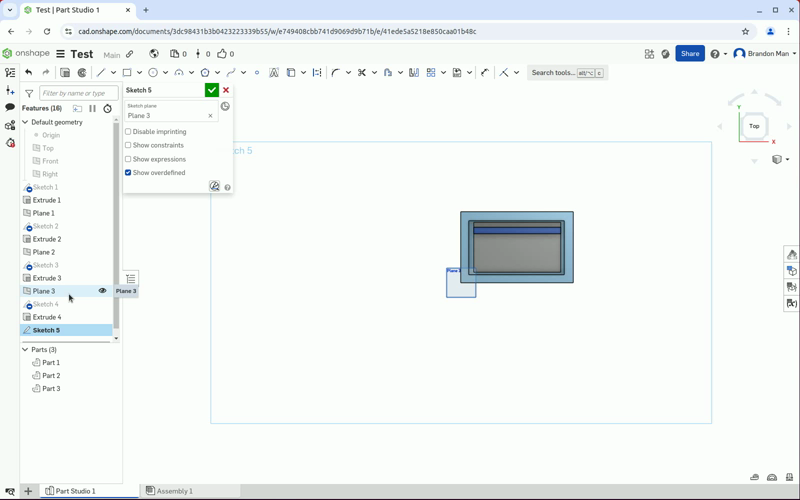
mouse_move(73, 352)
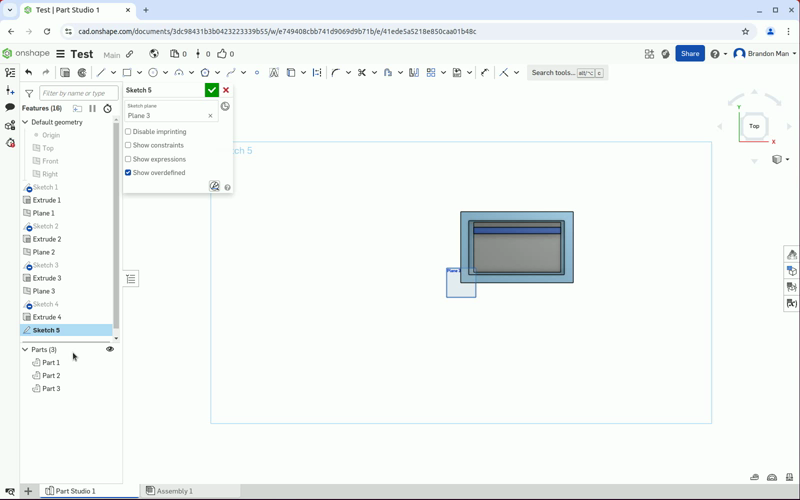
key(y)
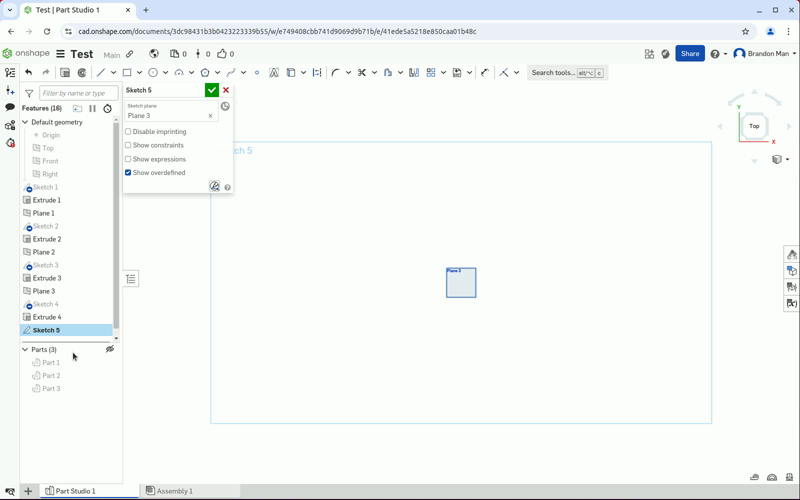
key(l)
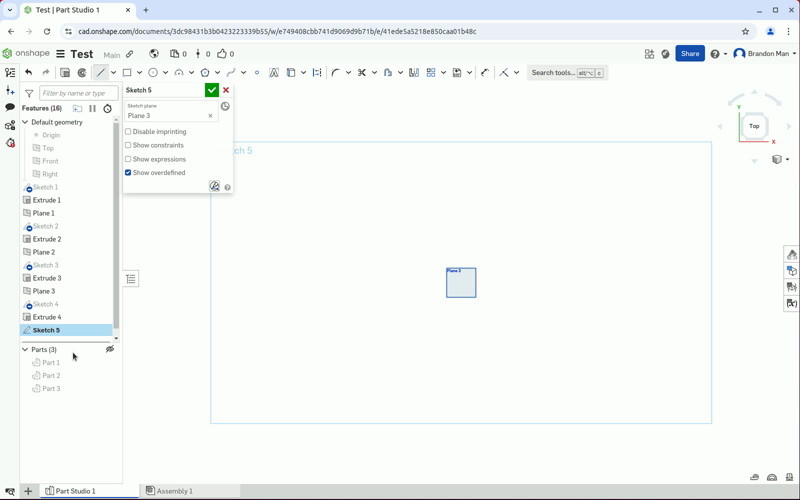
key_down(shift)
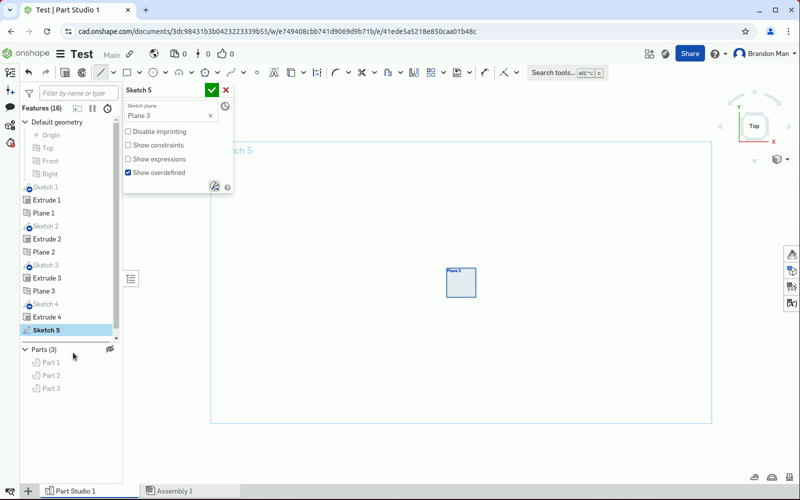
mouse_move(473, 267)
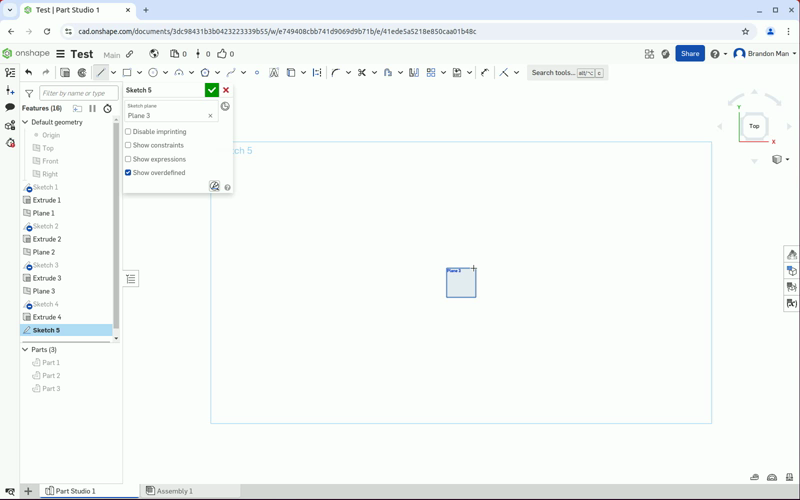
click(473, 267)
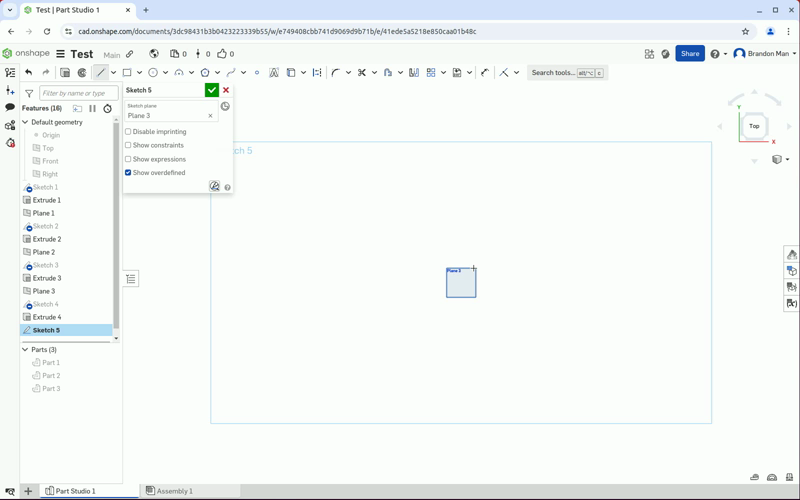
key_up(shift)
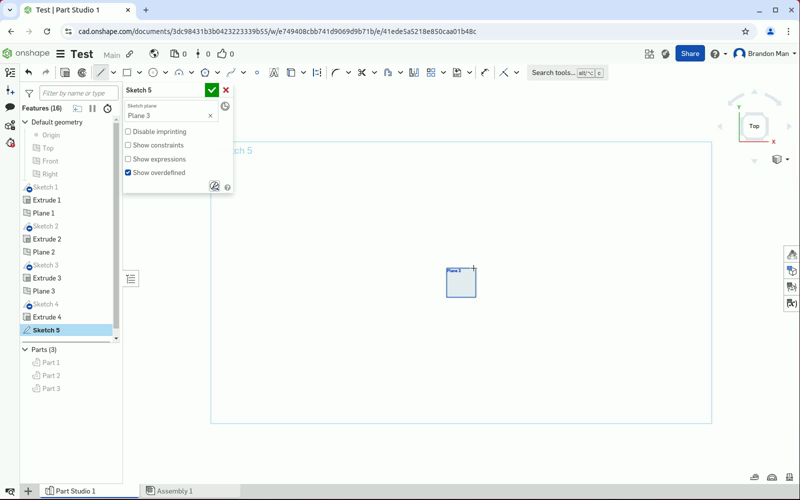
key_down(shift)
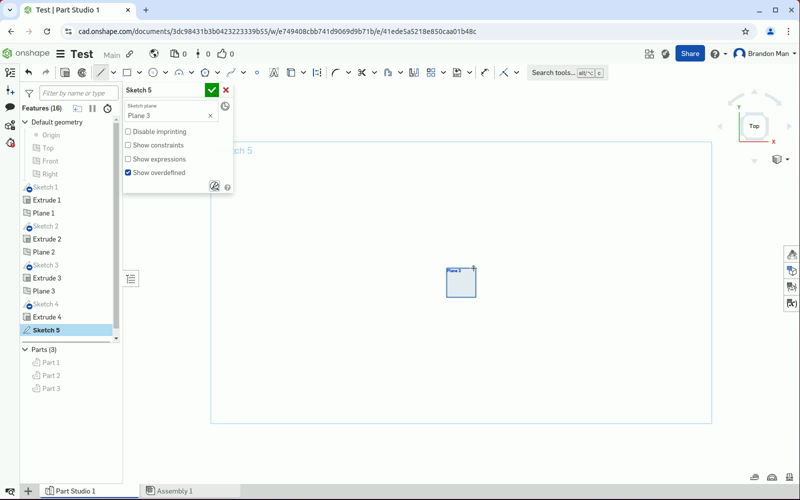
mouse_move(560, 267)
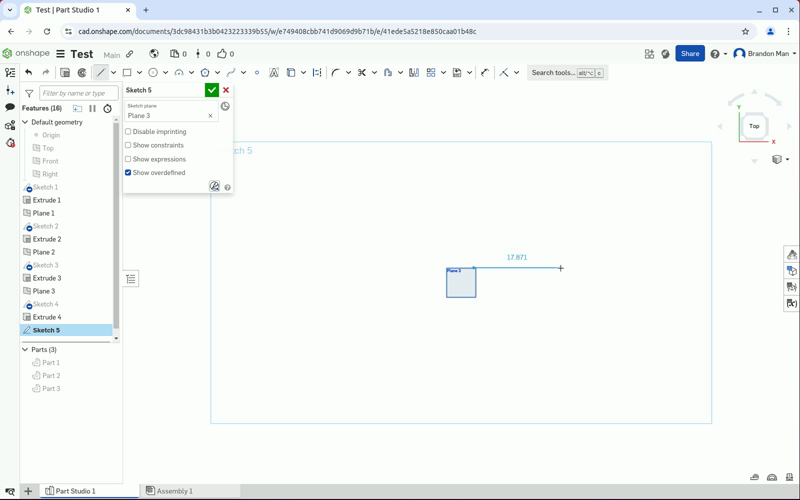
click(560, 267)
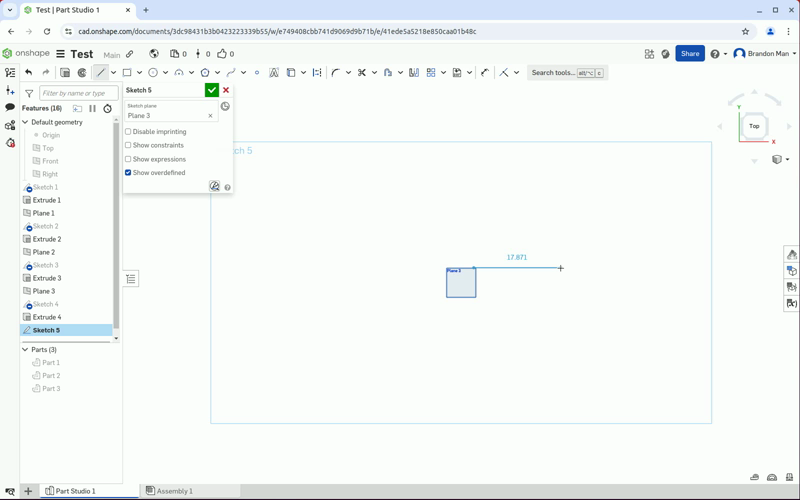
key_up(shift)
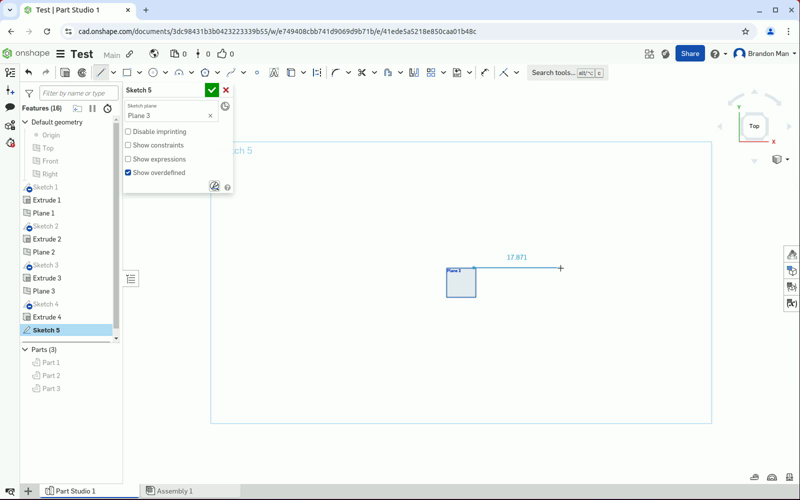
key_down(shift)
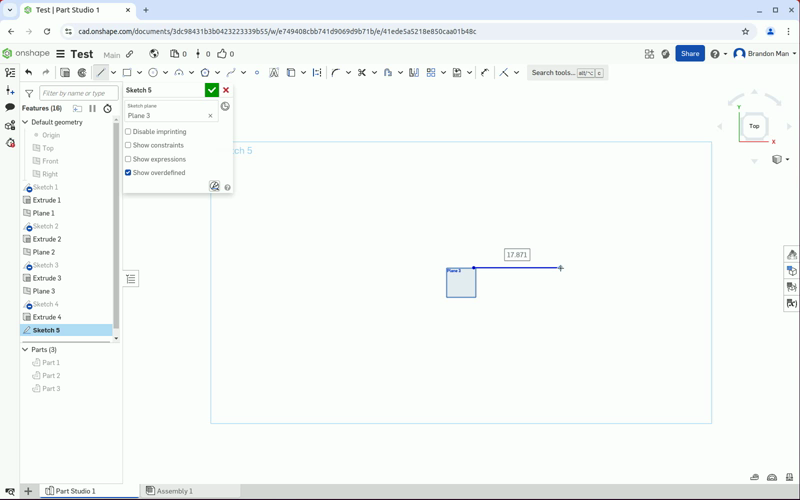
mouse_move(589, 267)
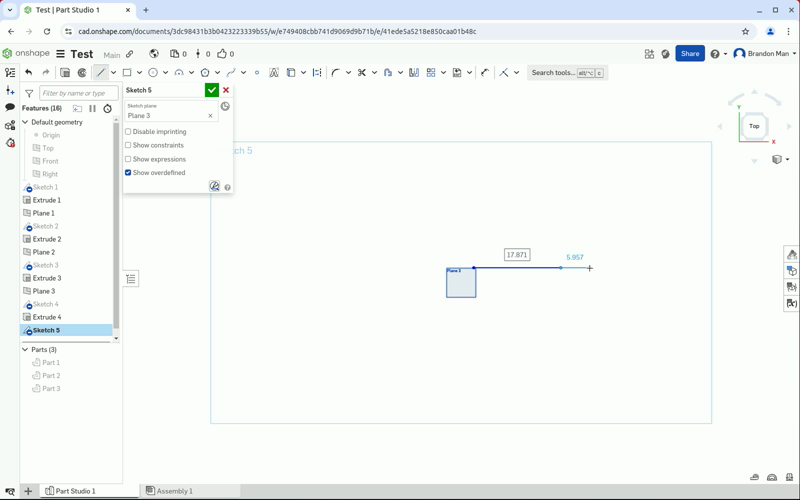
mouse_move(560, 261)
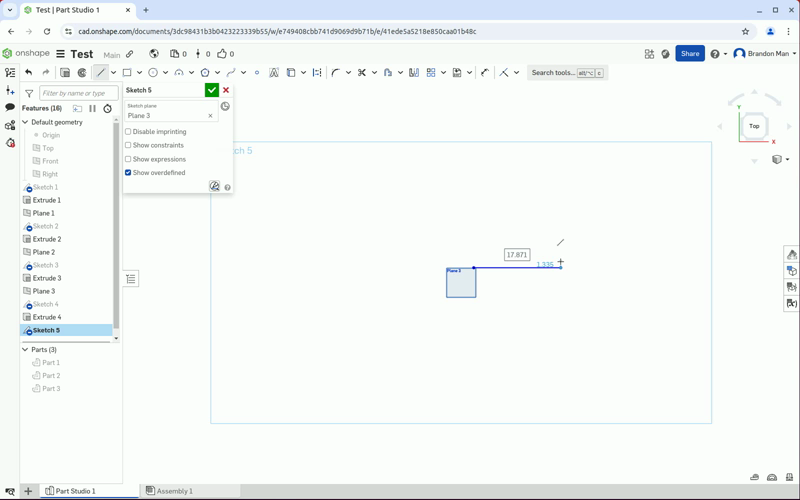
scroll(6)
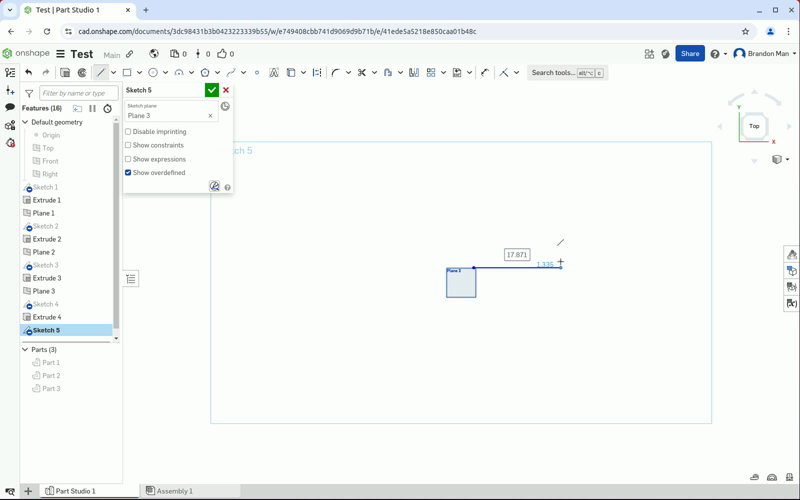
scroll(6)
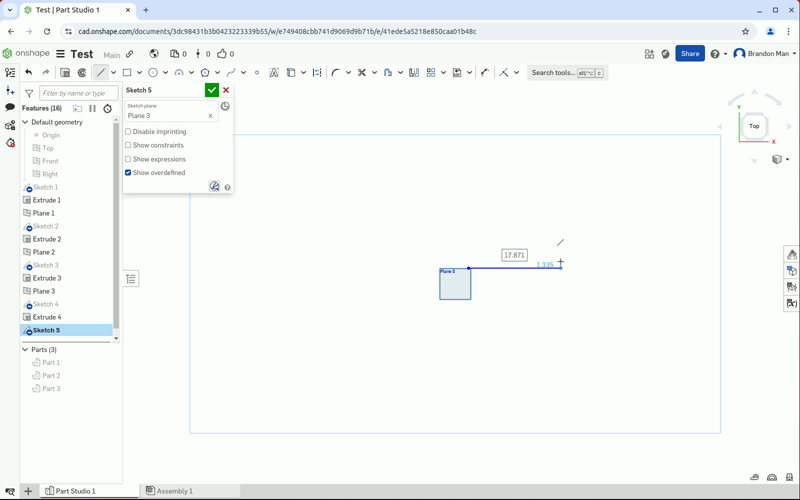
scroll(6)
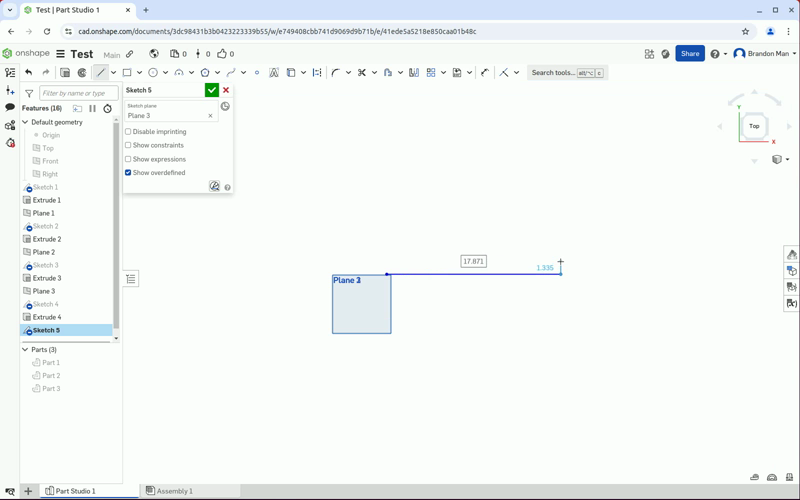
scroll(6)
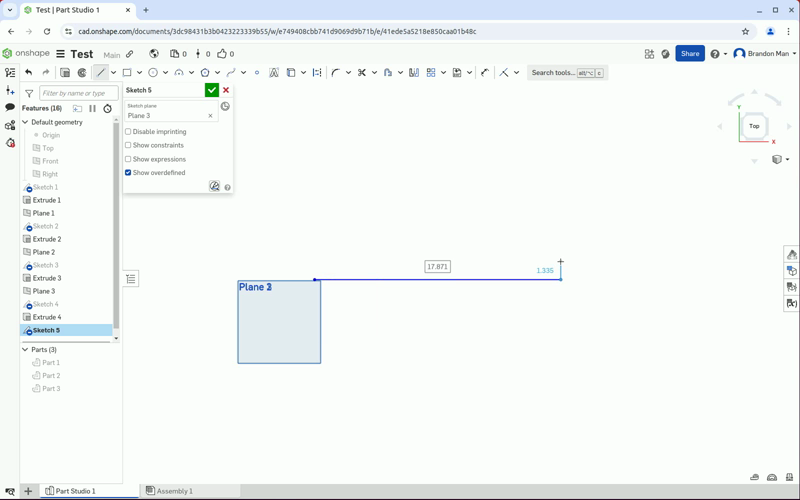
scroll(6)
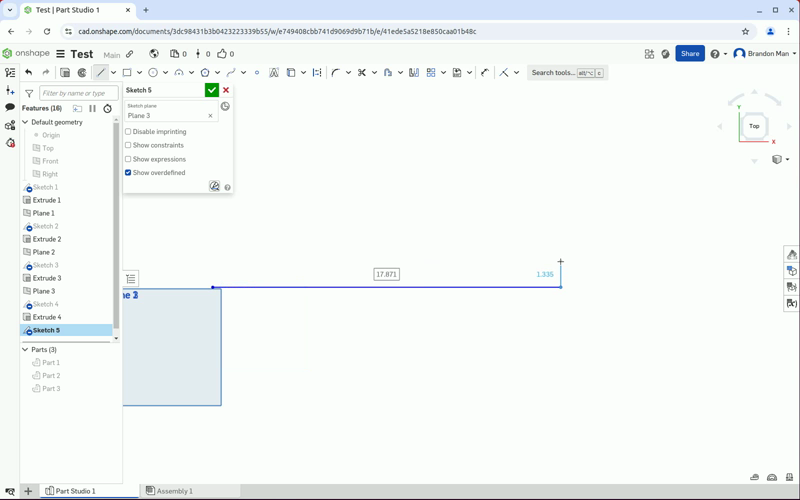
scroll(6)
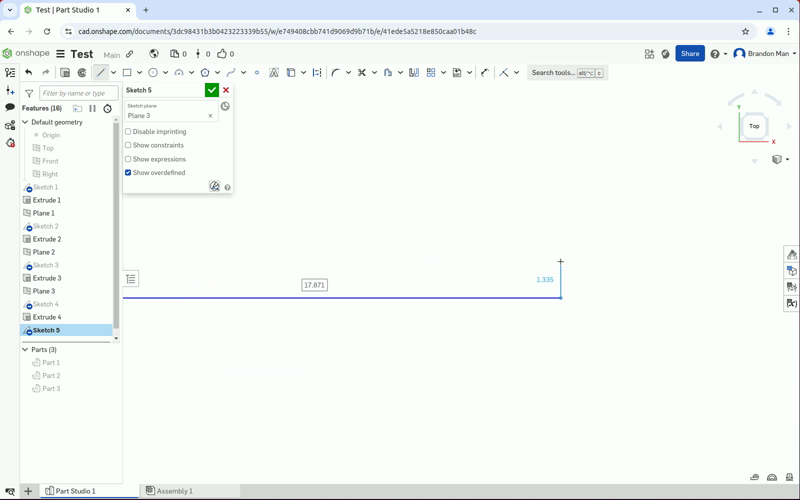
scroll(6)
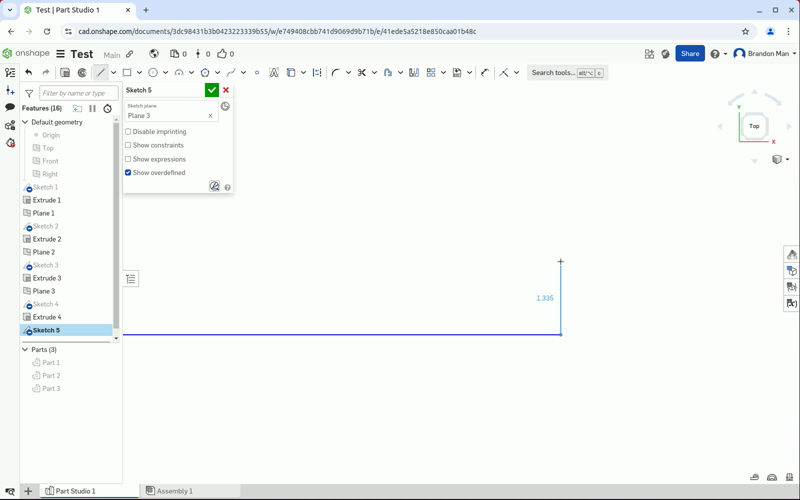
click(560, 261)
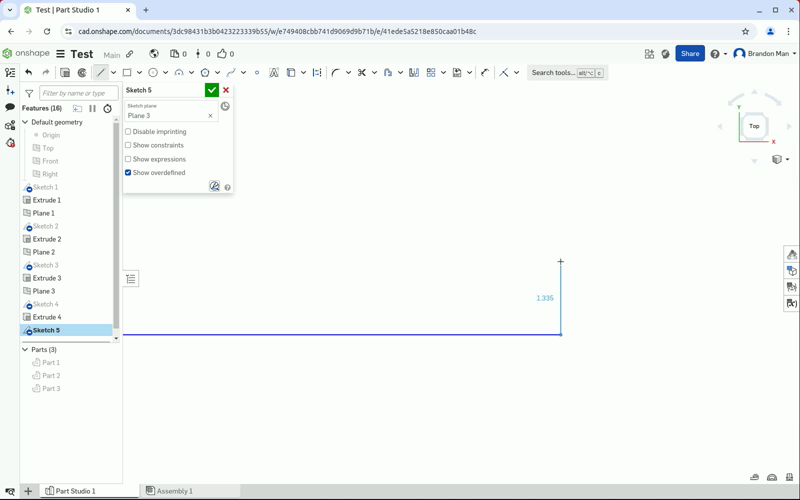
scroll(-6)
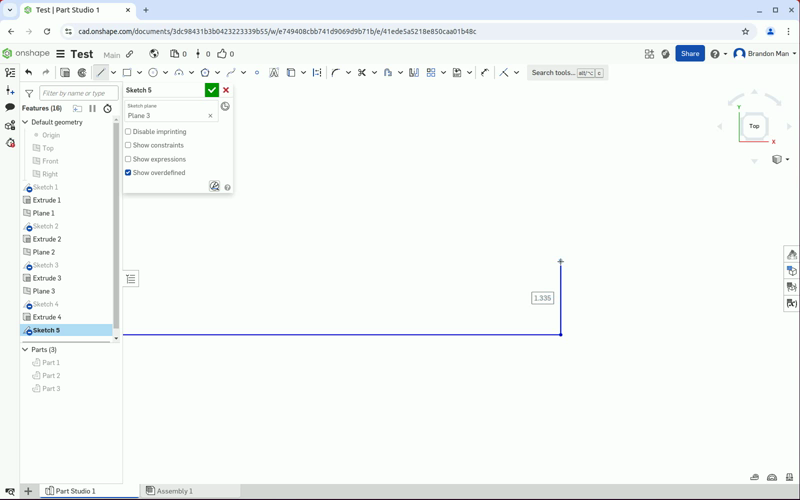
scroll(-6)
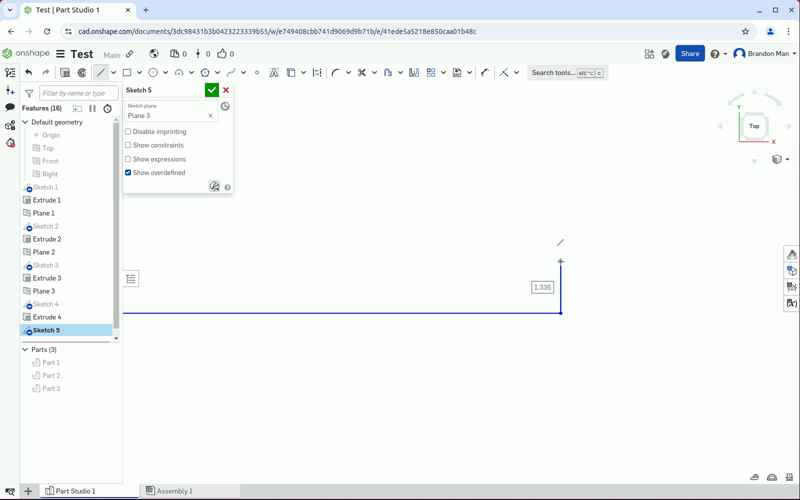
scroll(-6)
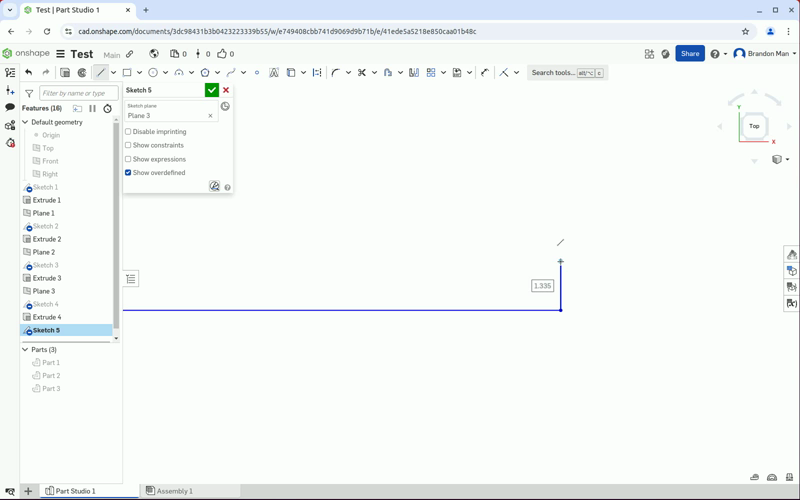
scroll(-6)
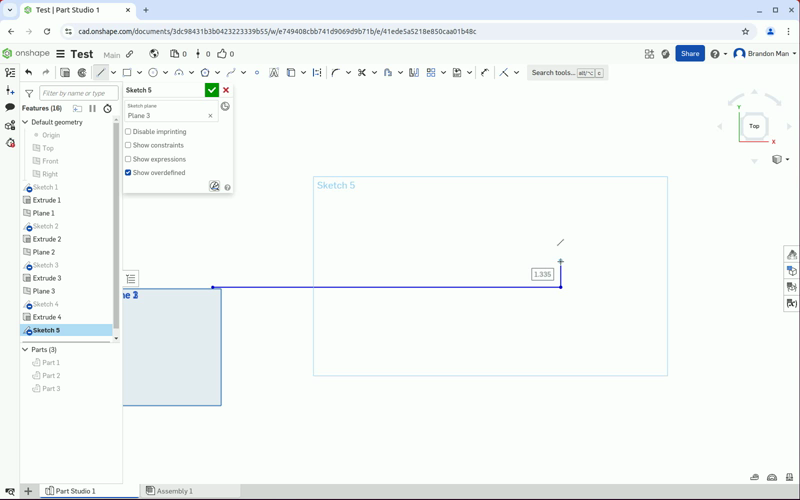
scroll(-6)
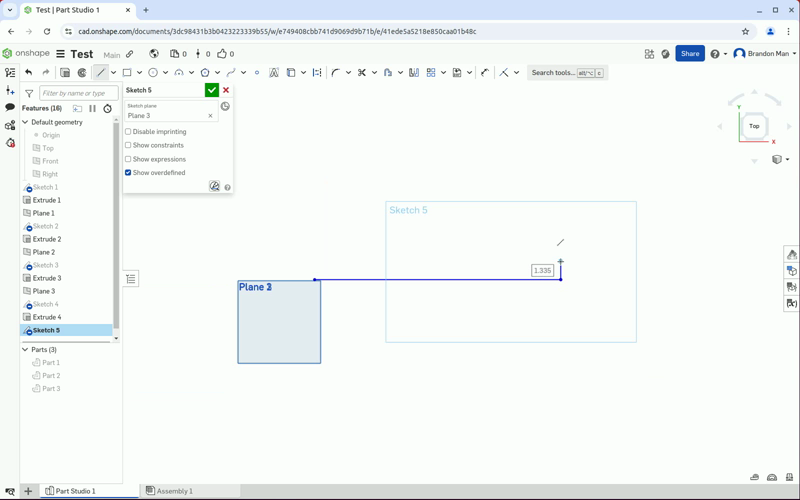
scroll(-6)
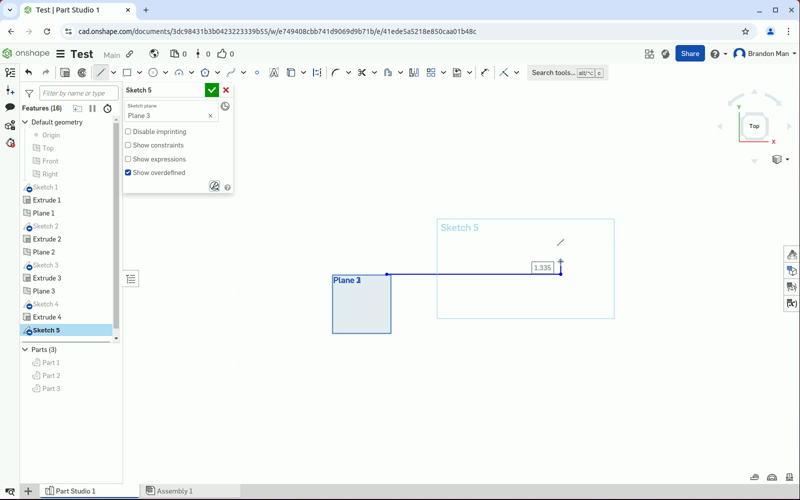
scroll(-6)
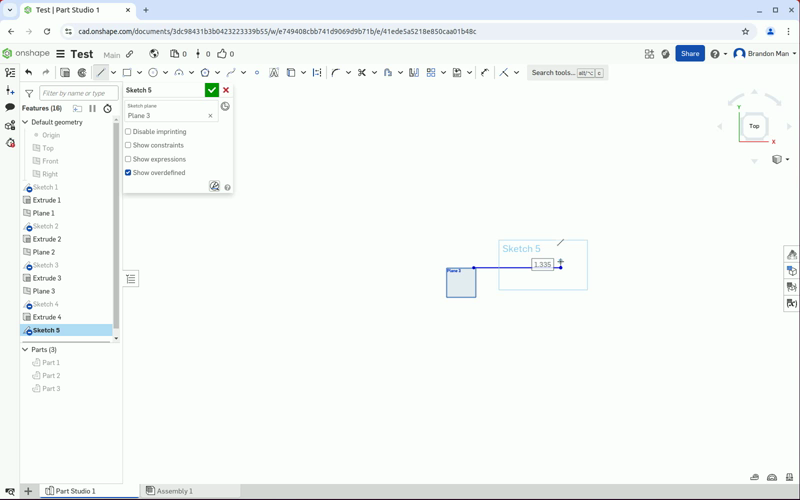
key_up(shift)
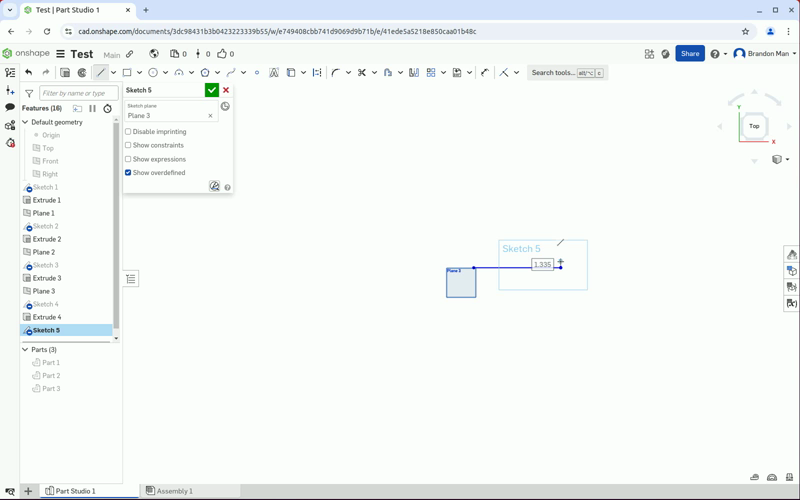
key_down(shift)
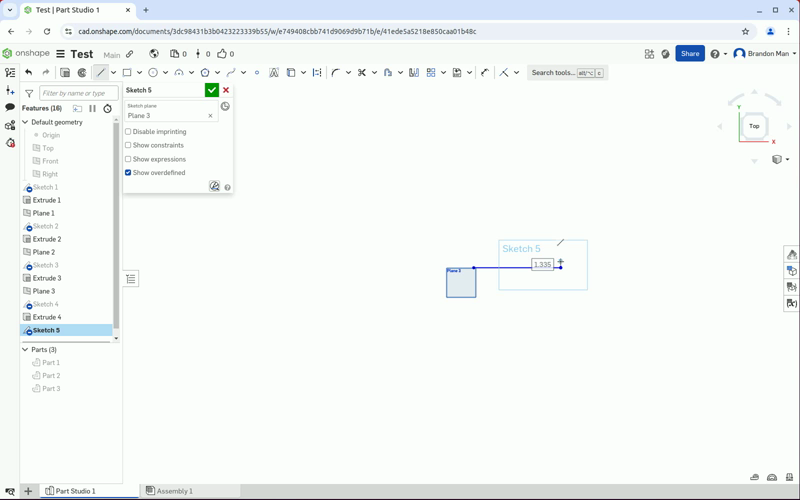
mouse_move(473, 261)
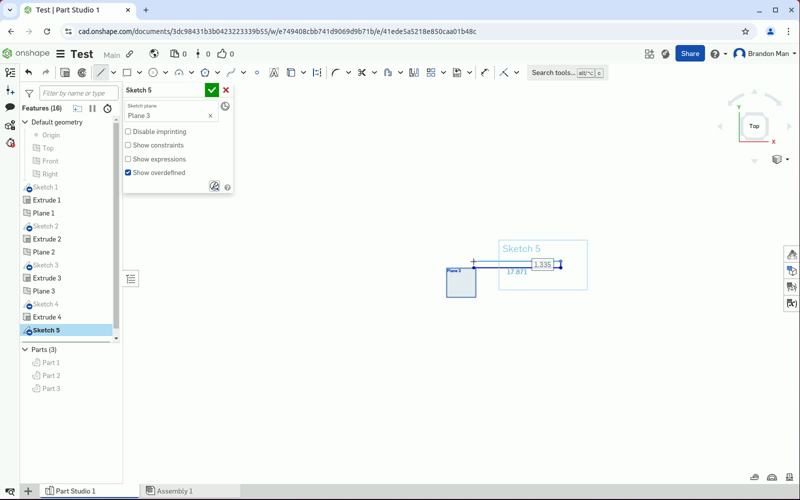
click(473, 261)
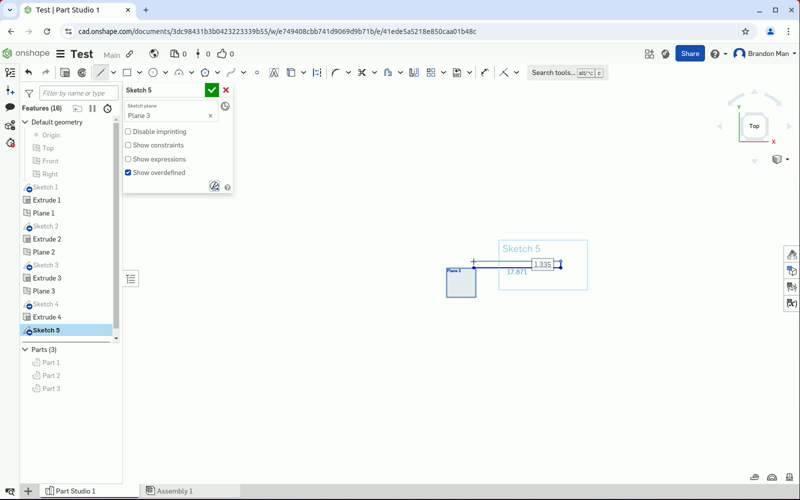
key_up(shift)
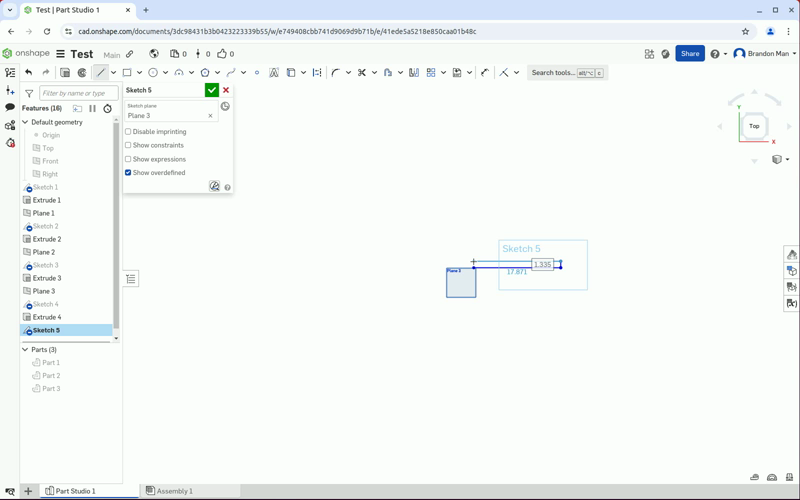
mouse_move(503, 261)
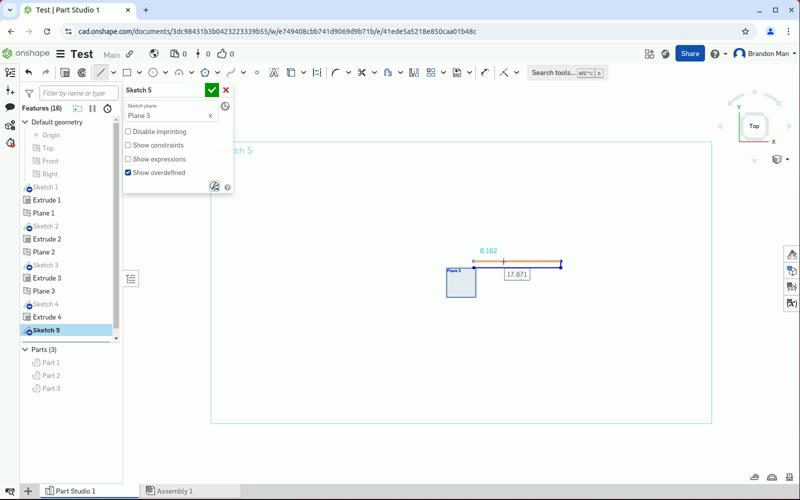
key_down(shift)
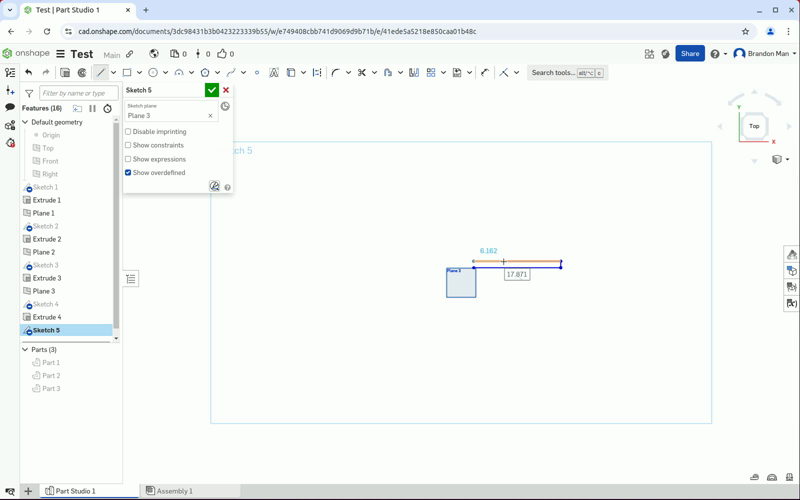
mouse_move(473, 267)
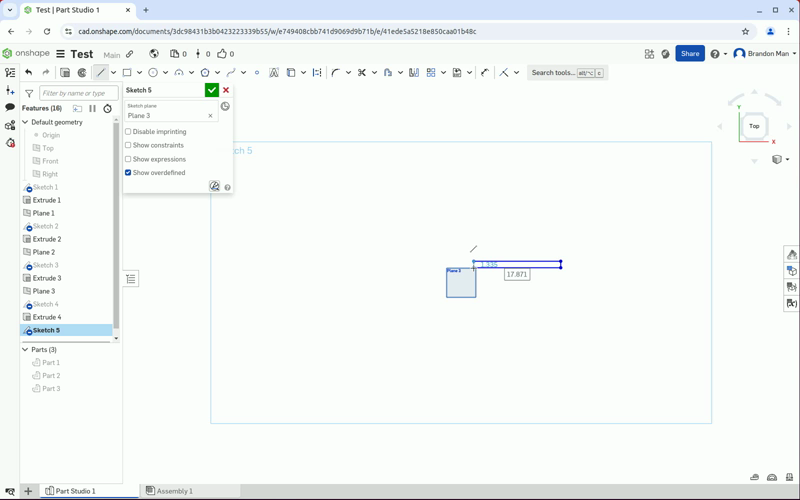
scroll(6)
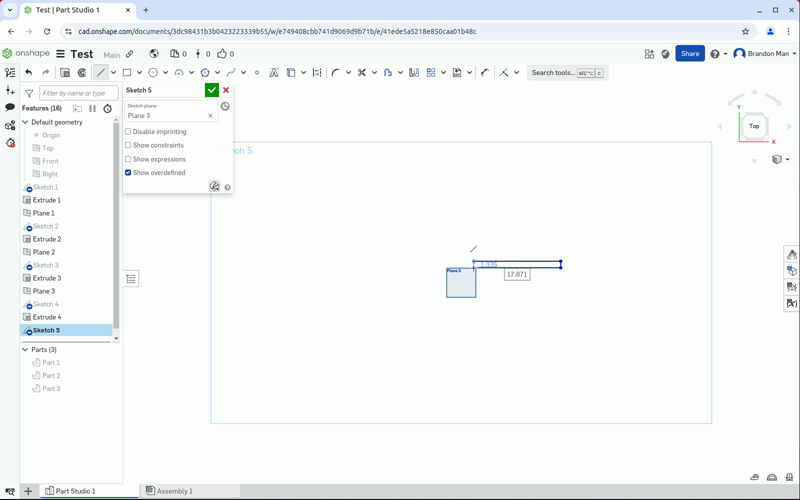
scroll(6)
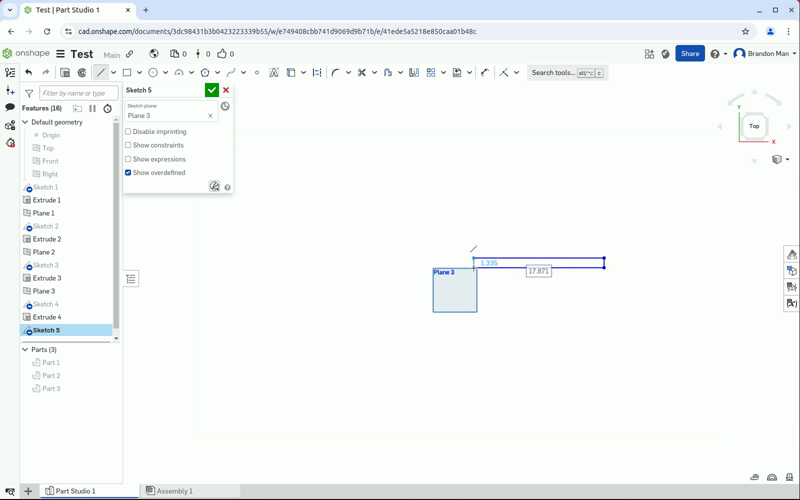
scroll(6)
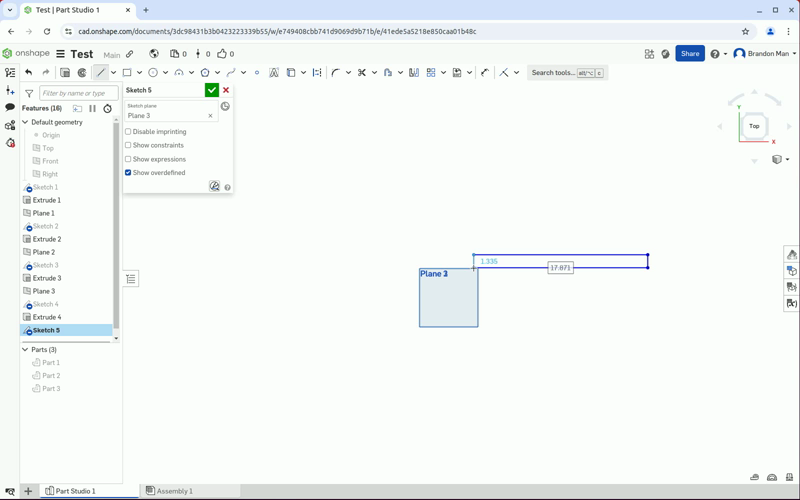
scroll(6)
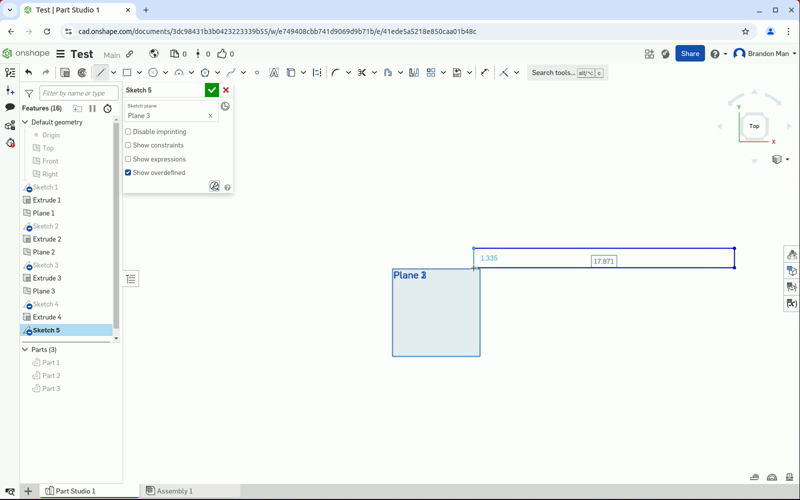
scroll(6)
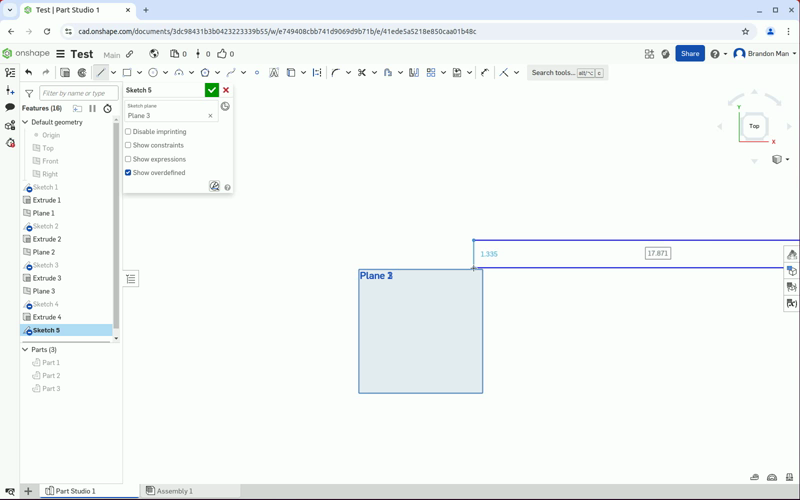
scroll(6)
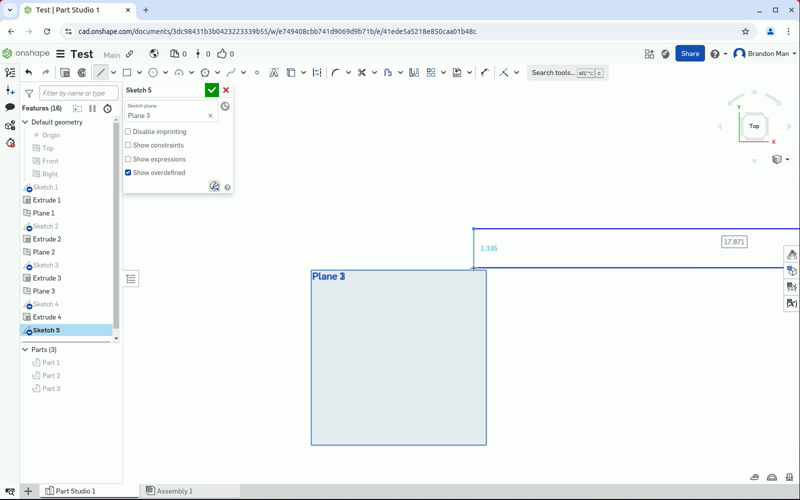
scroll(6)
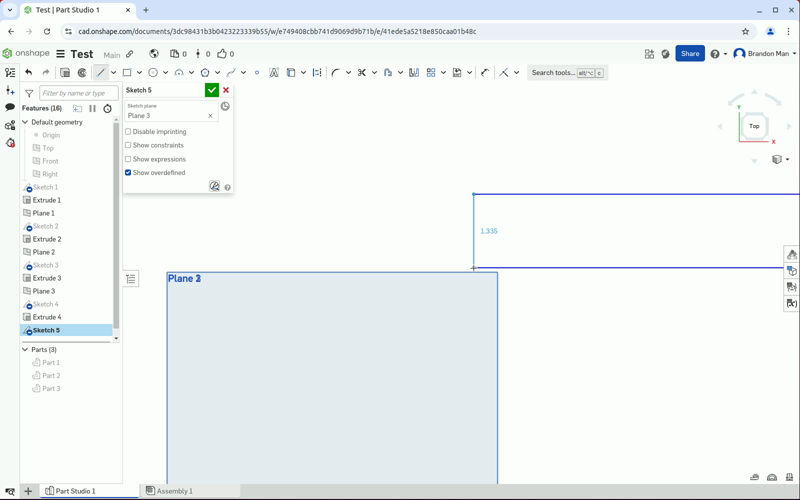
key_up(shift)
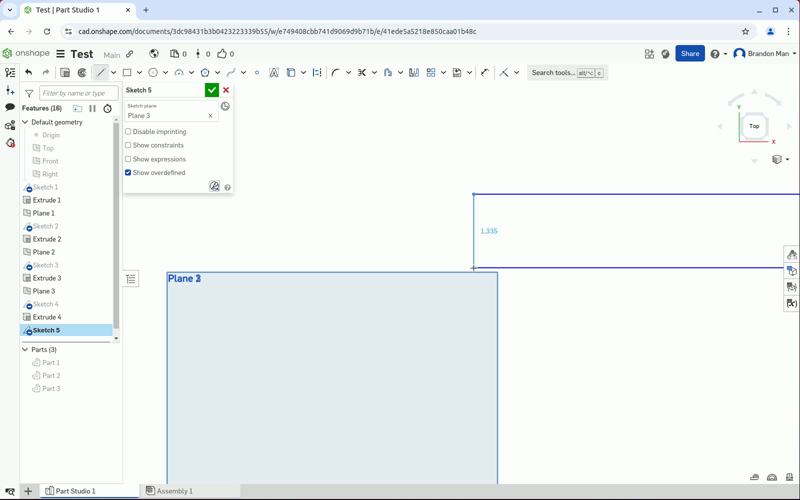
click(473, 267)
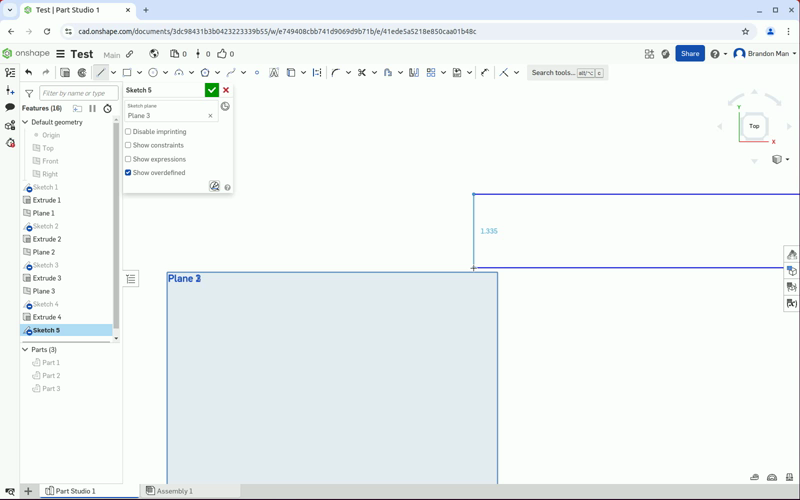
scroll(-6)
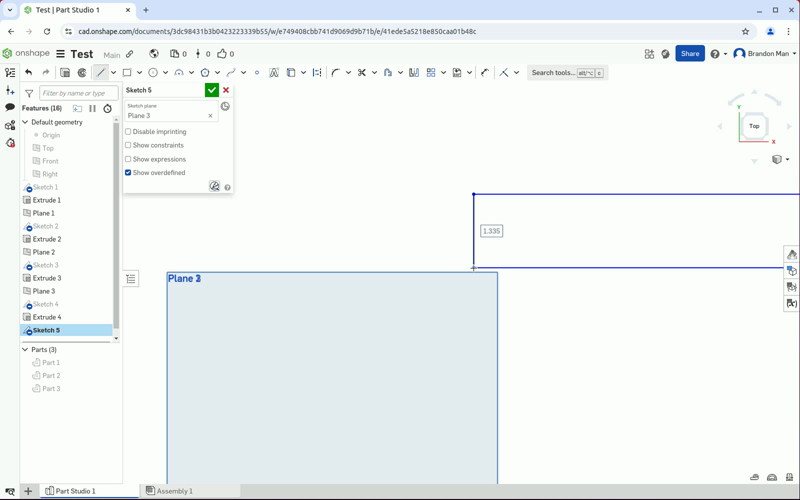
scroll(-6)
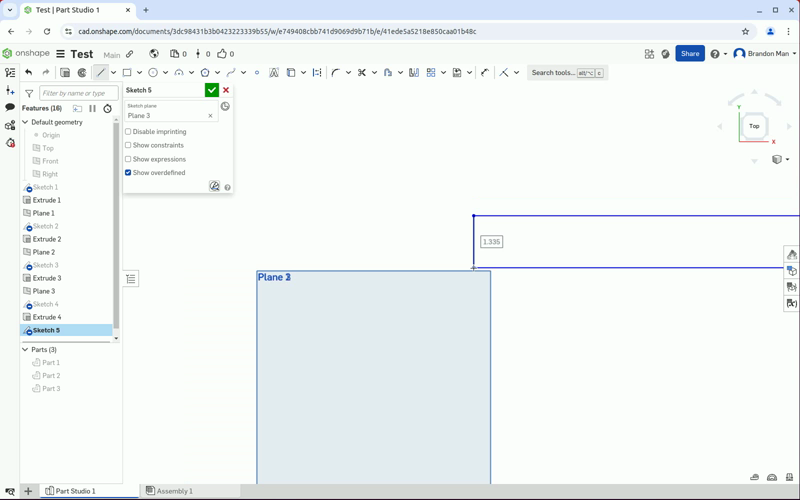
scroll(-6)
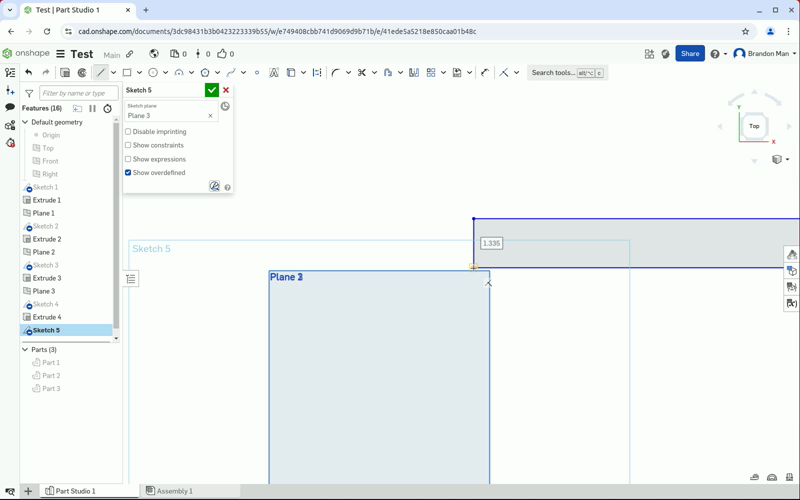
scroll(-6)
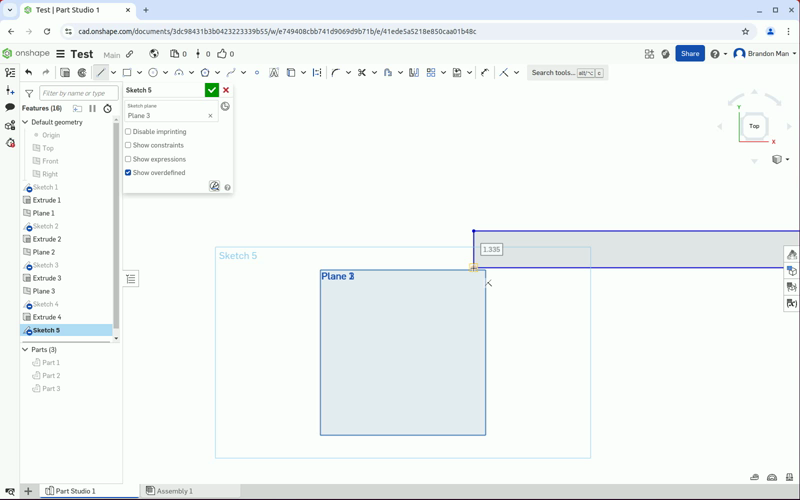
scroll(-6)
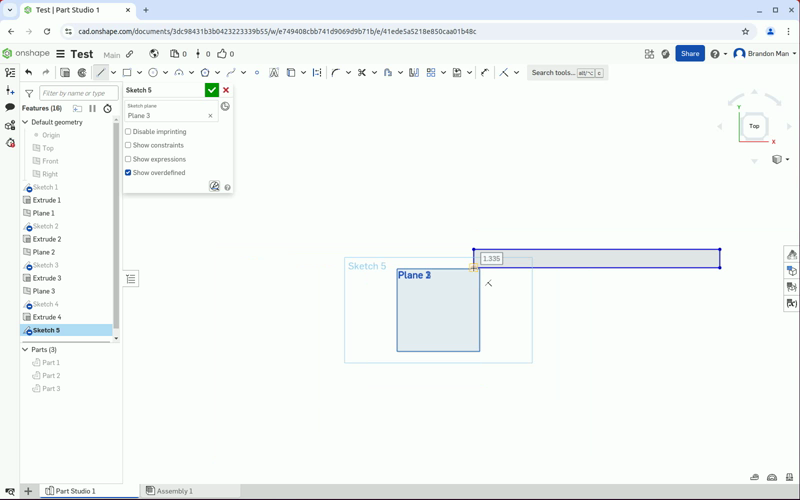
scroll(-6)
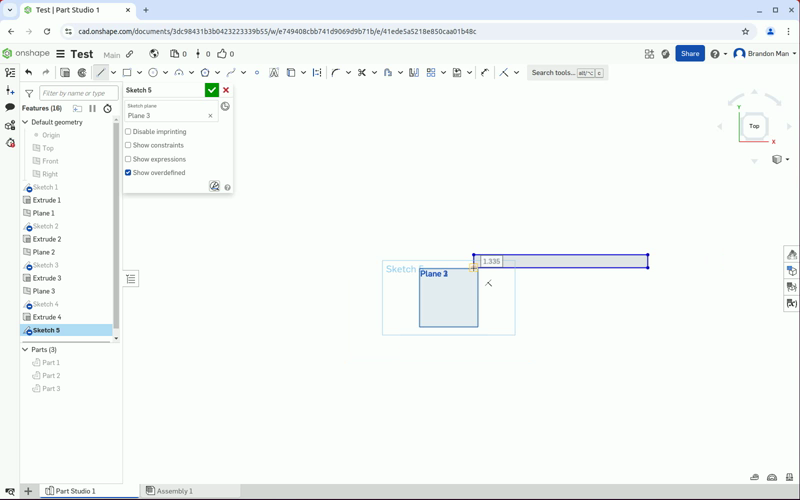
scroll(-6)
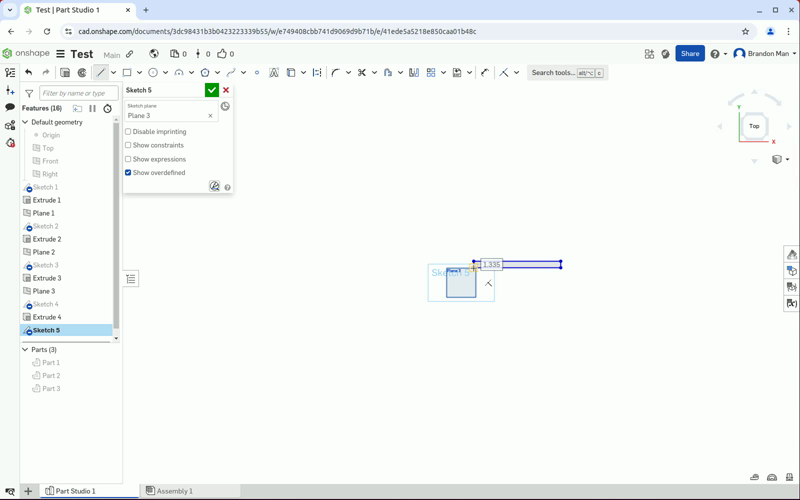
key(esc)
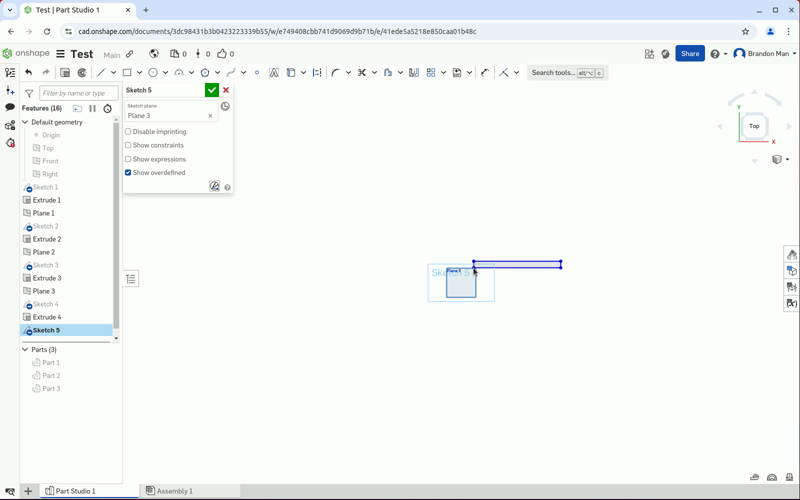
mouse_move(494, 266)
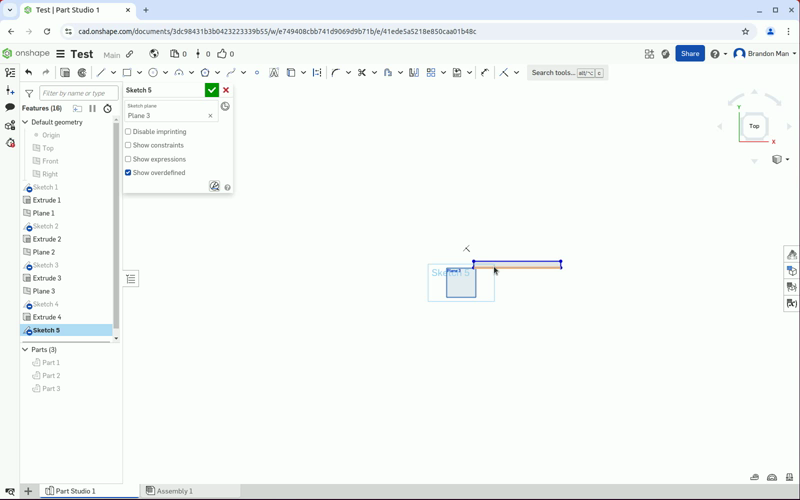
scroll(6)
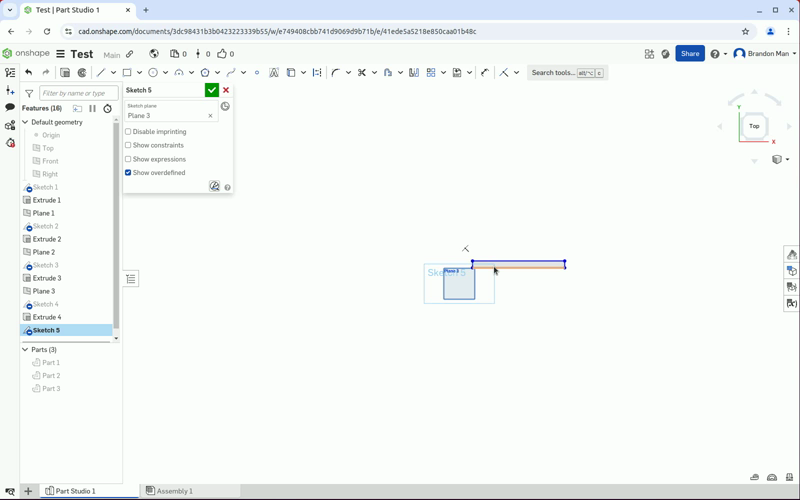
scroll(6)
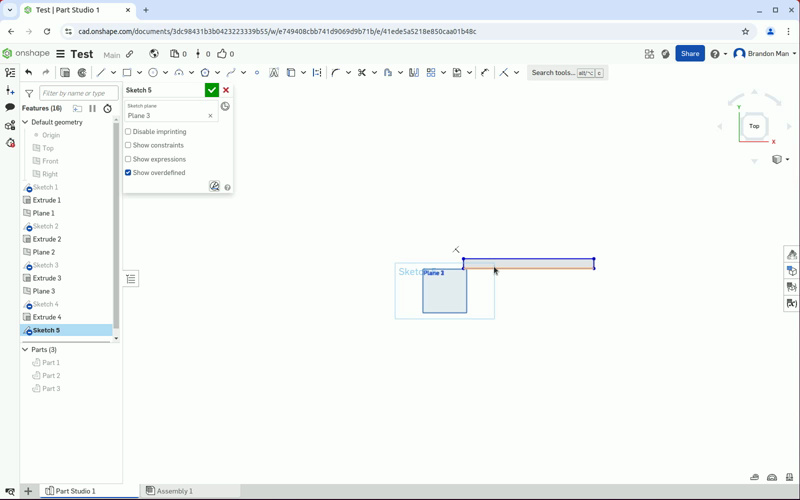
scroll(6)
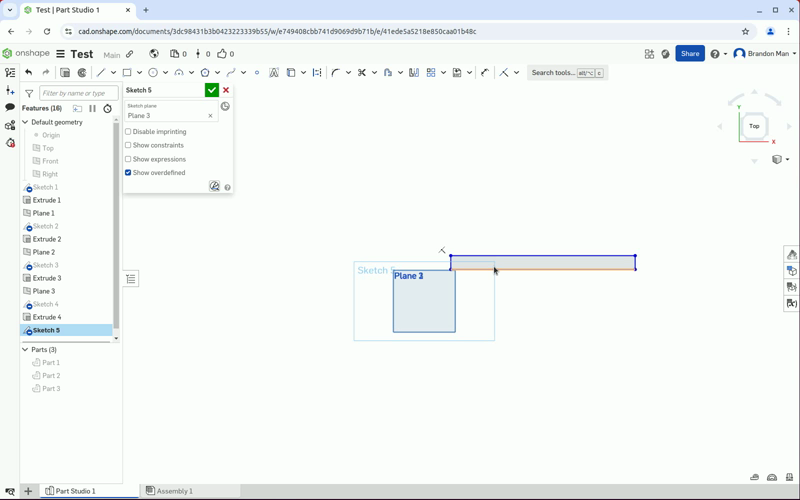
scroll(6)
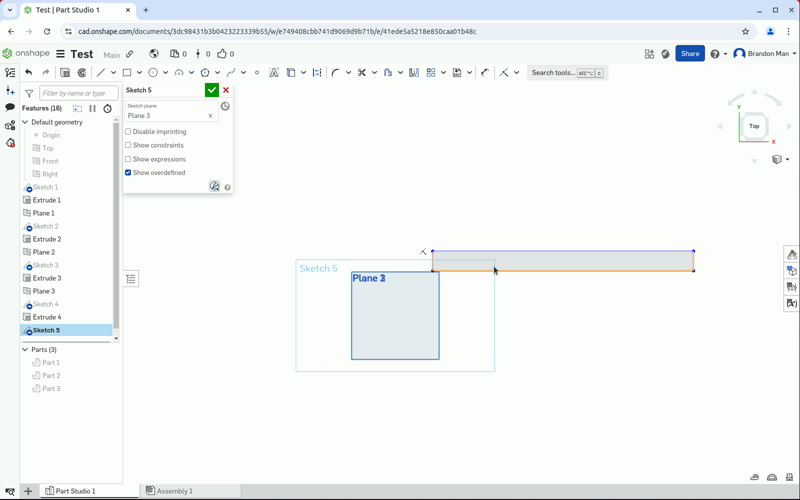
scroll(6)
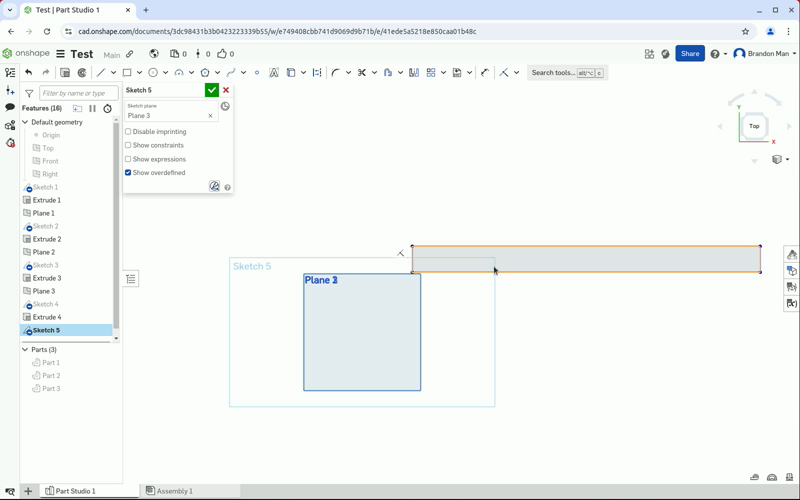
scroll(6)
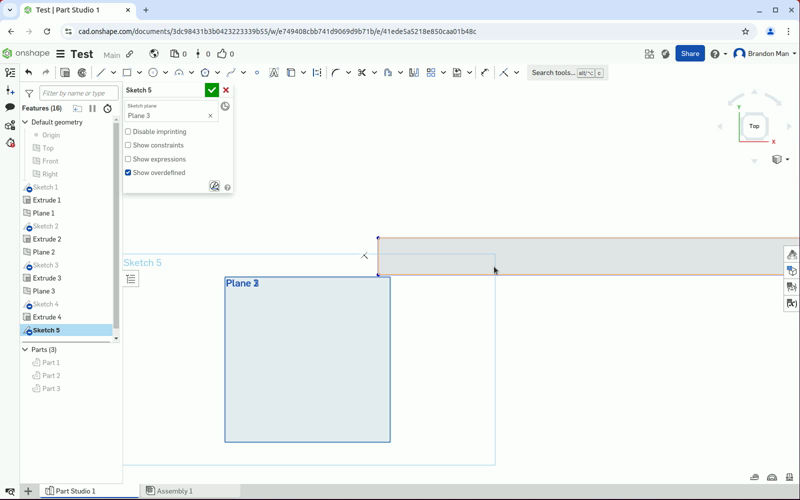
scroll(6)
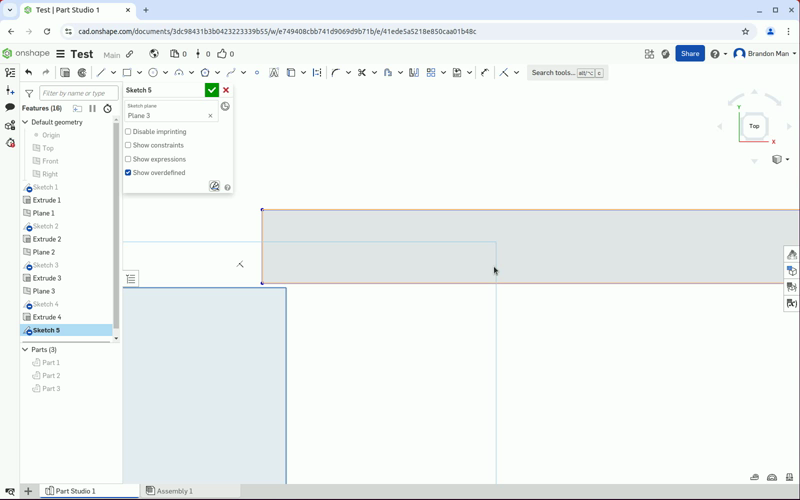
click(494, 266)
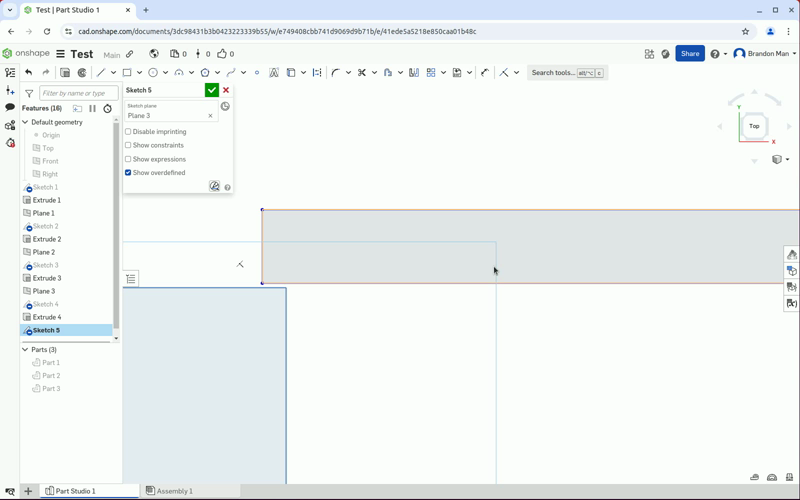
scroll(-6)
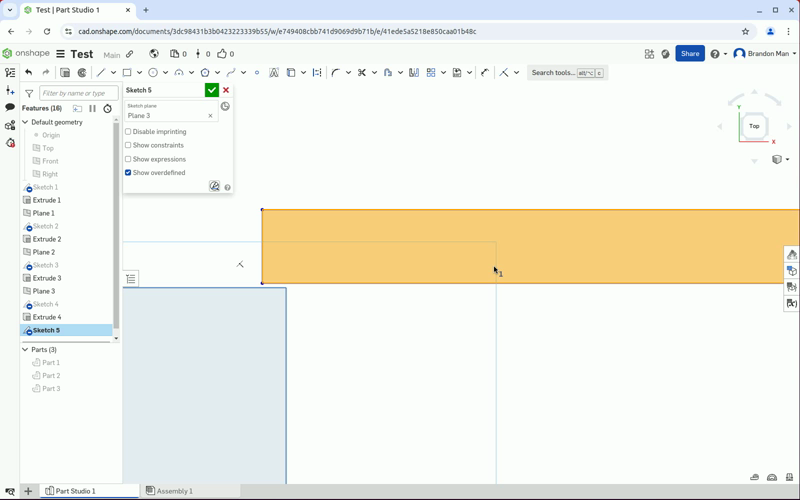
scroll(-6)
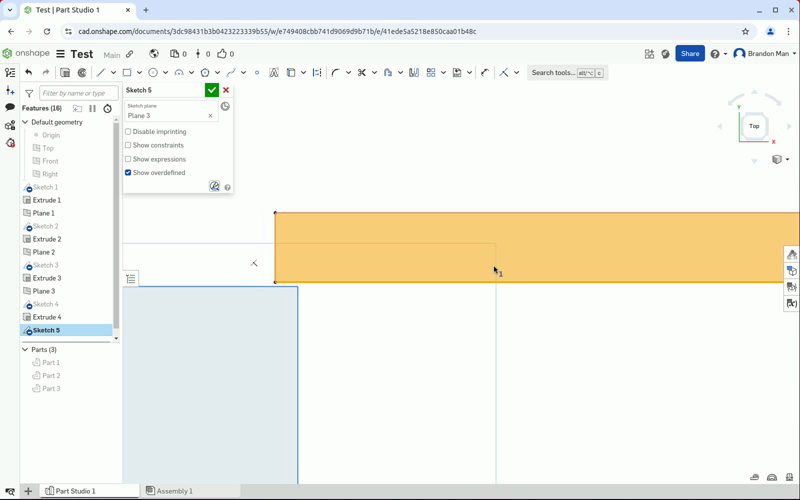
scroll(-6)
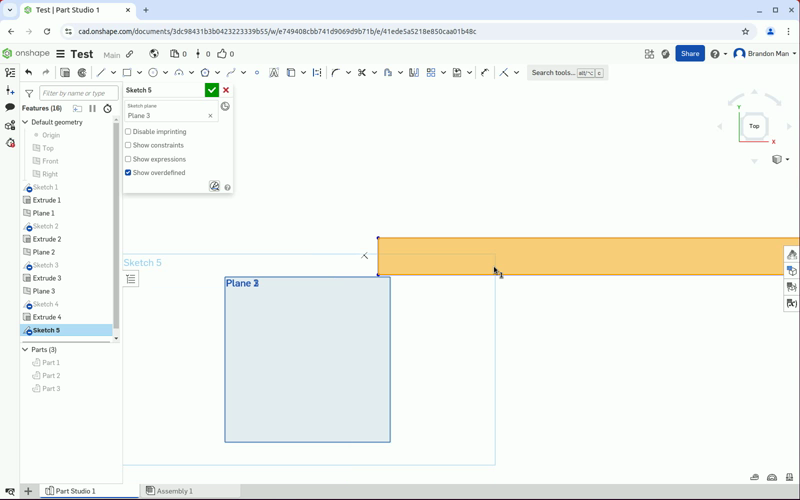
scroll(-6)
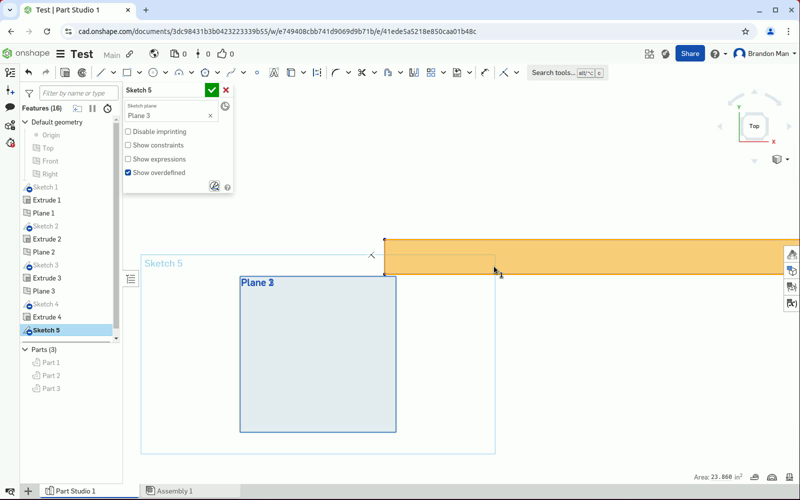
scroll(-6)
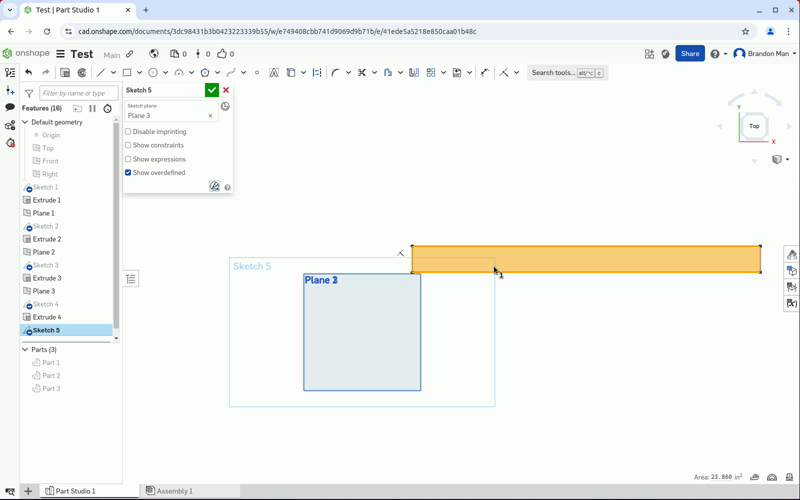
scroll(-6)
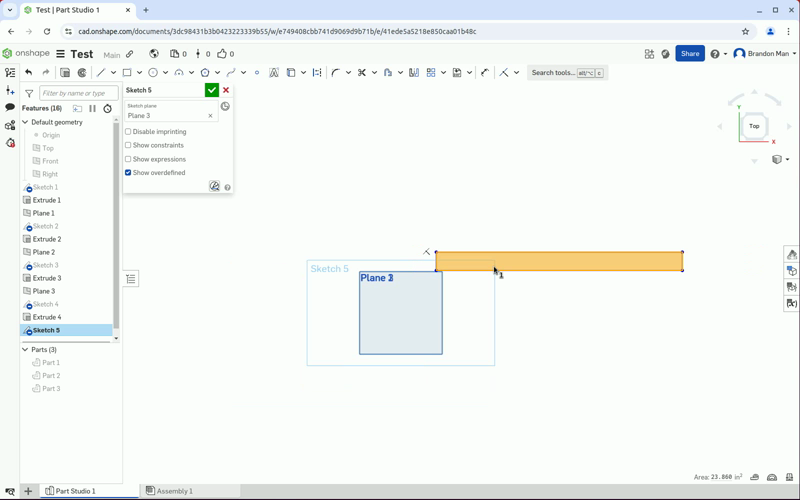
scroll(-6)
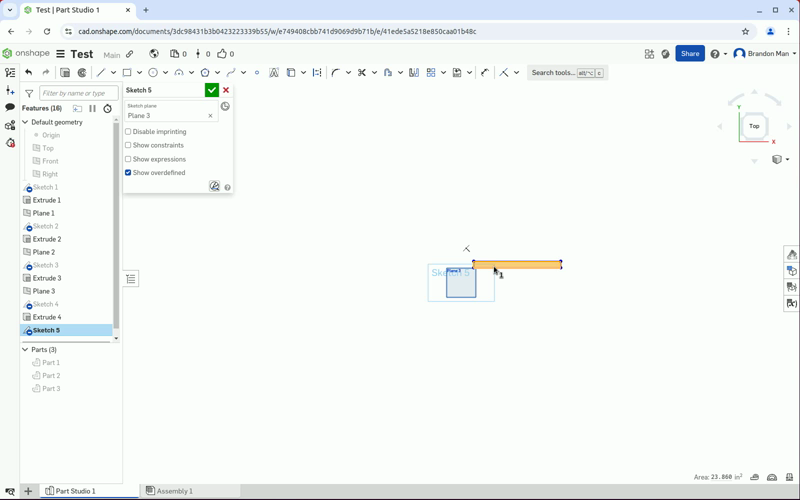
mouse_move(73, 352)
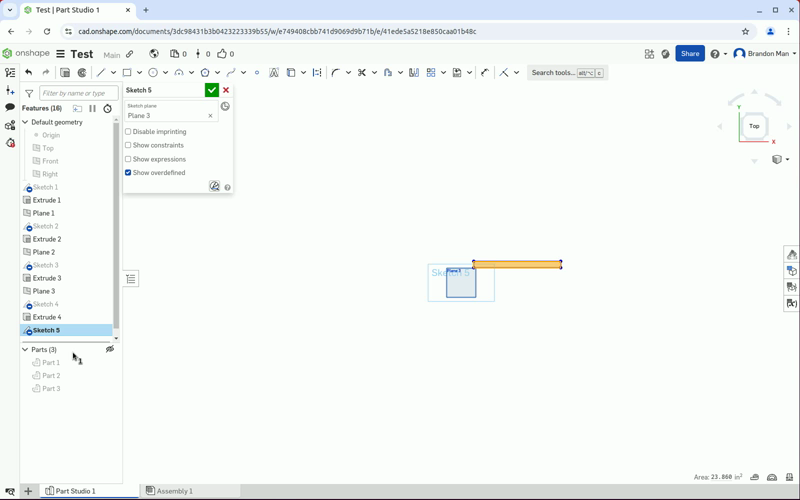
key(shift+y)
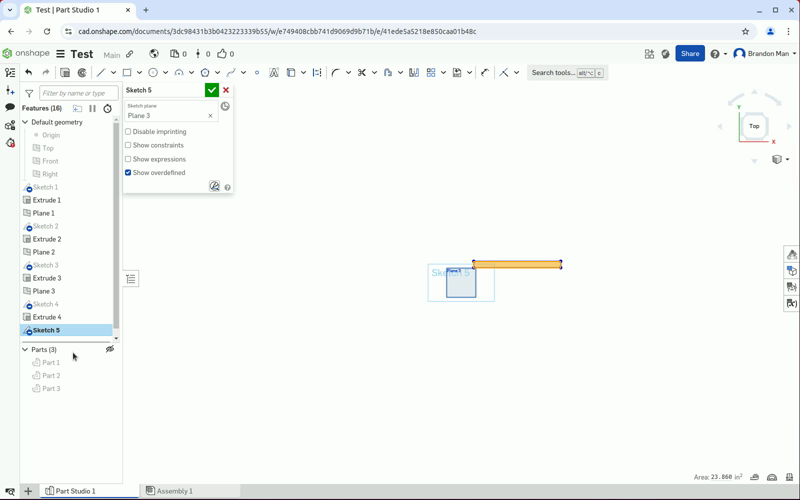
key(shift+e)
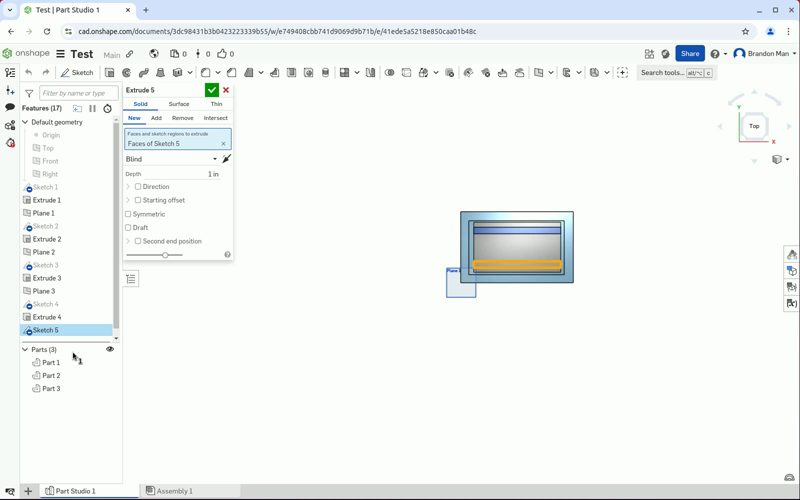
mouse_move(143, 106)
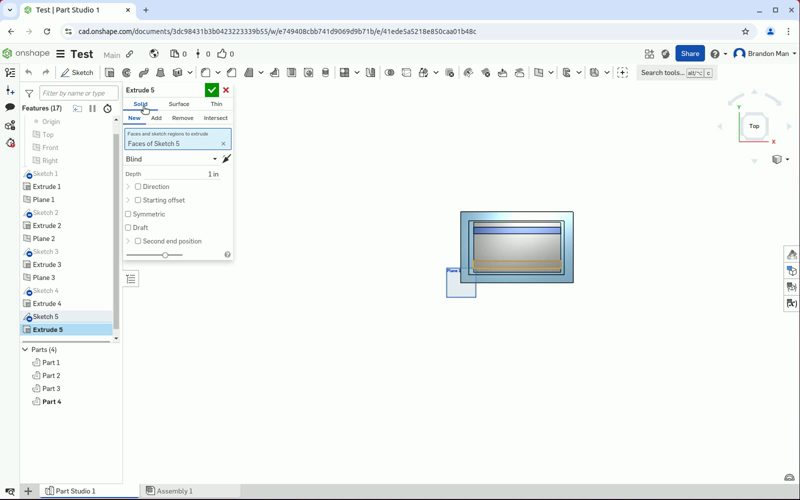
click(143, 106)
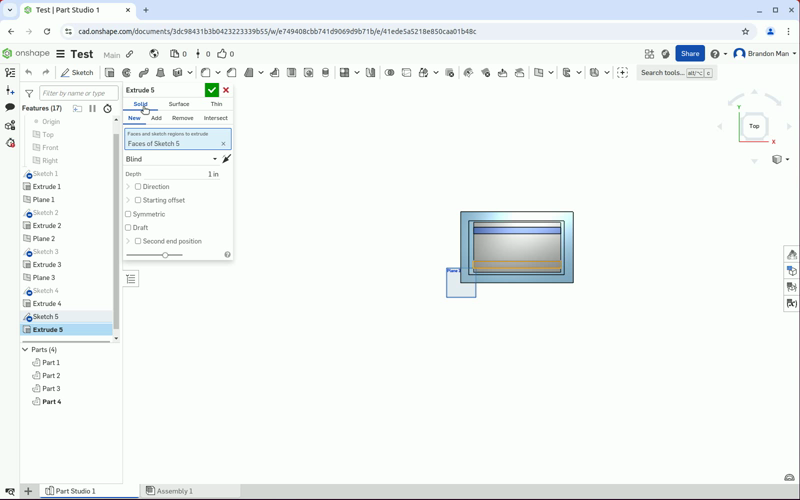
mouse_move(137, 120)
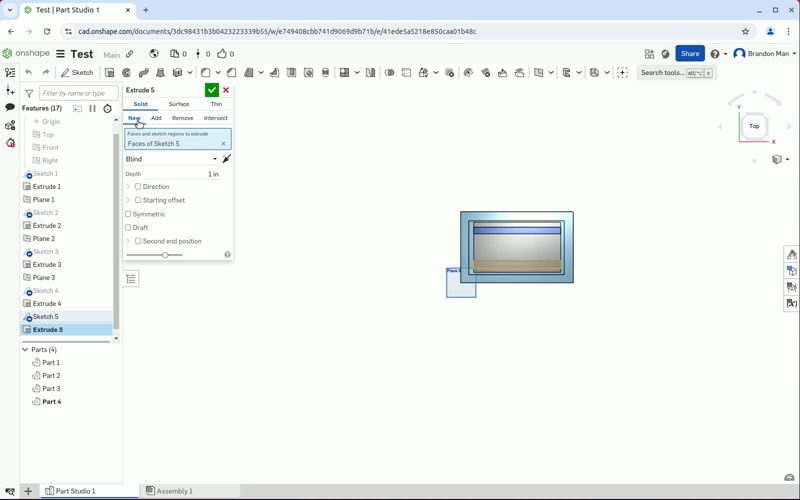
click(137, 120)
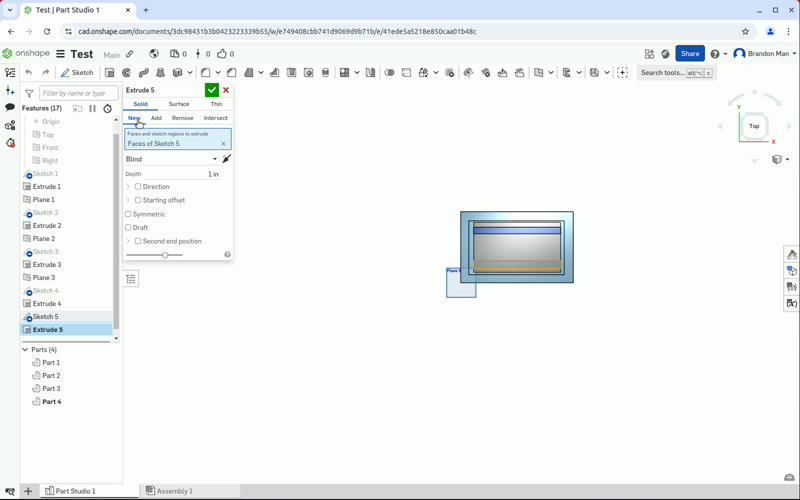
key(tab, 4)
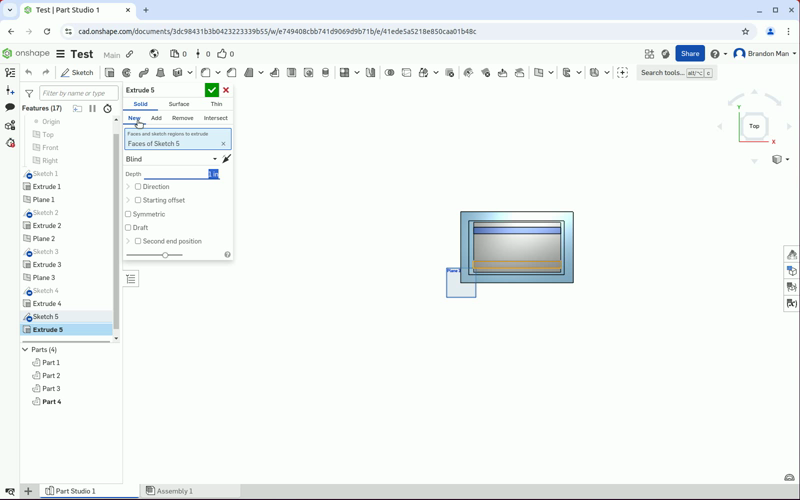
text(1.204)
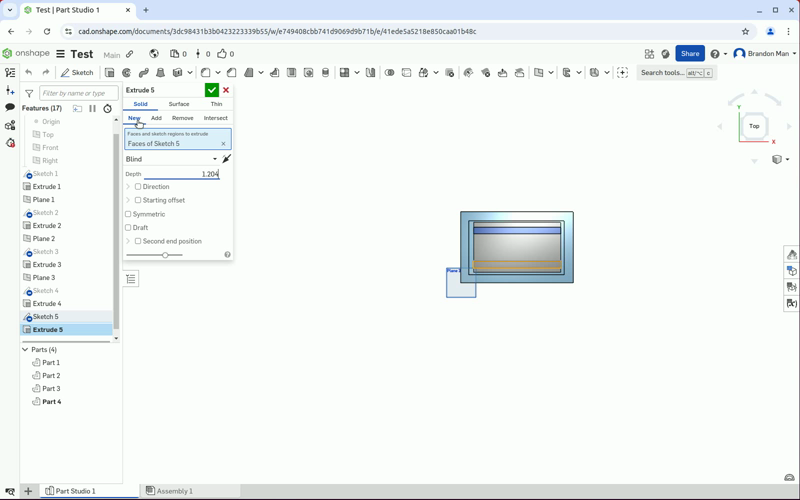
key(enter)
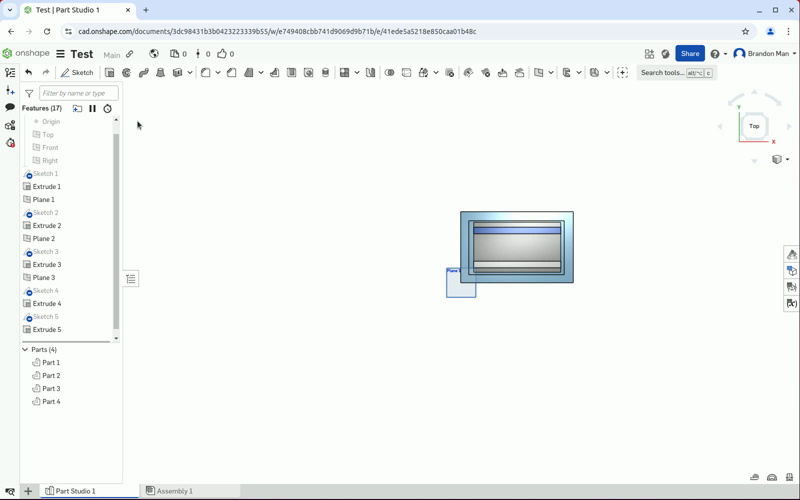
key(shift+h)
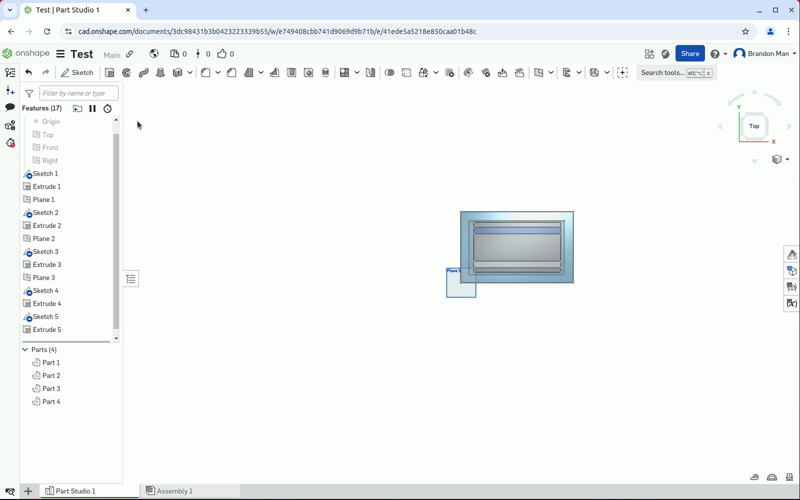
key(shift+h)
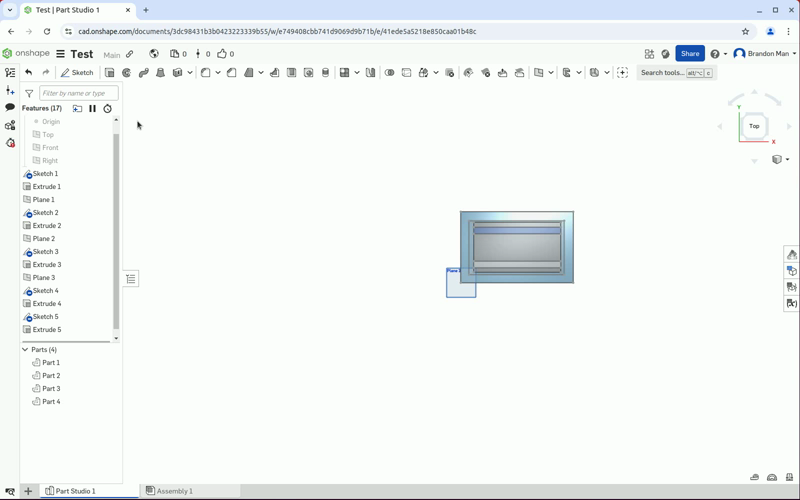
key(shift+7)
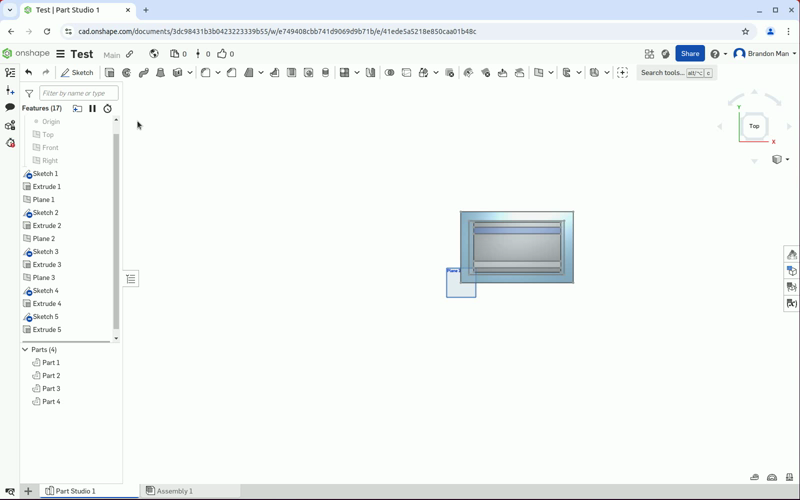
key(up, 3)
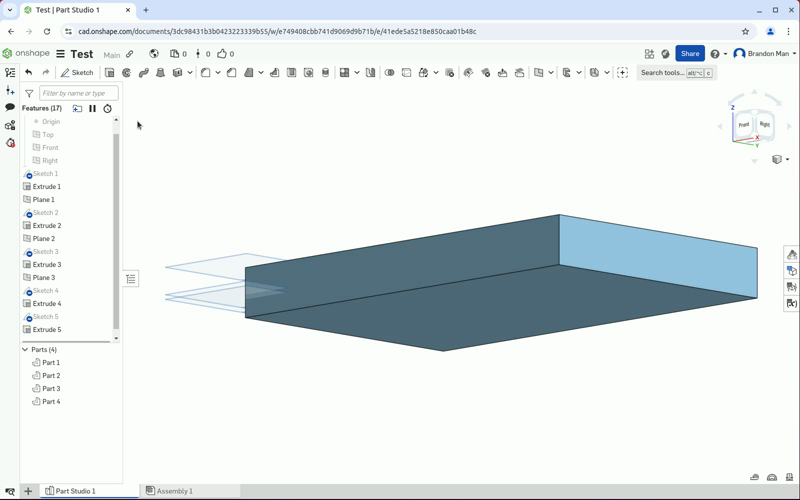
key(left, 3)
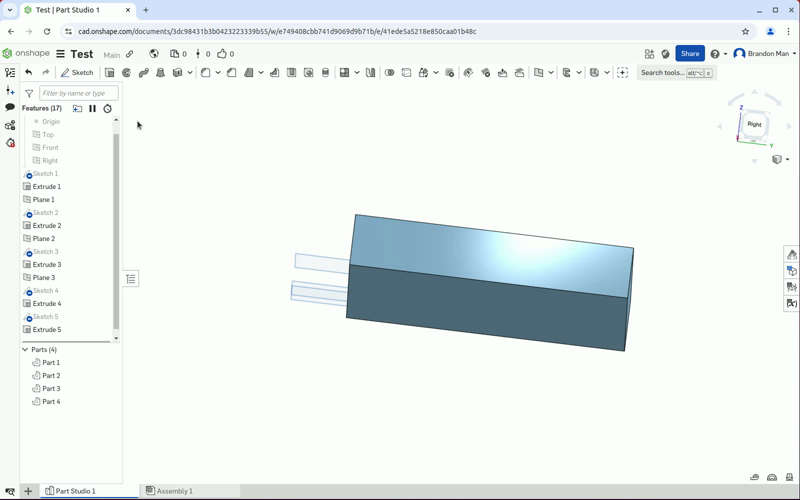
key(right, 3)
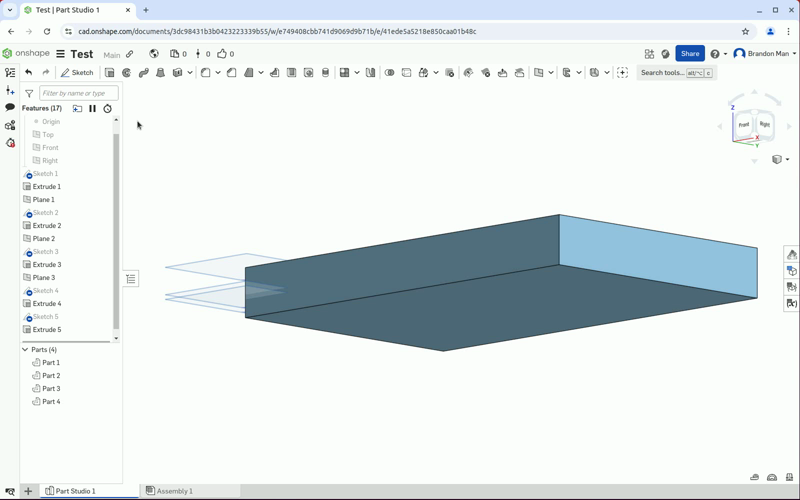
key(down, 3)
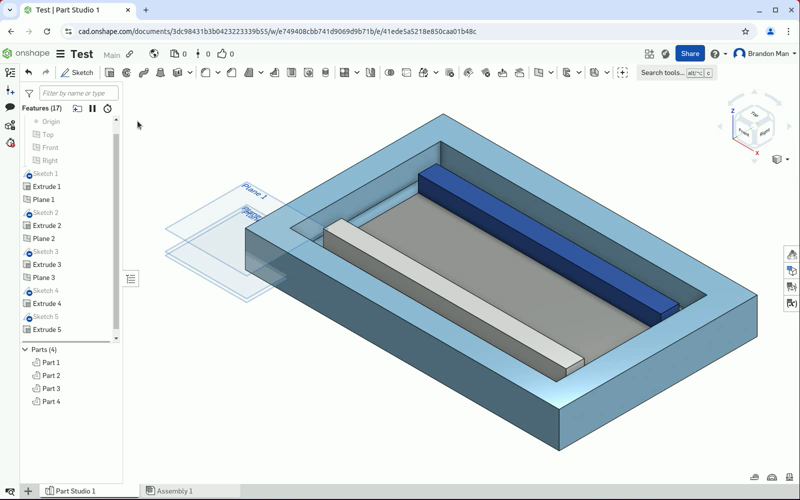
mouse_move(69, 176)
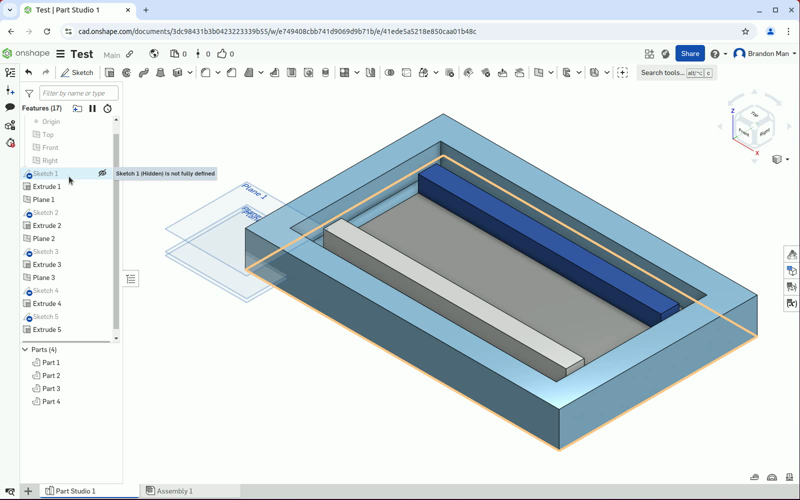
click(69, 176)